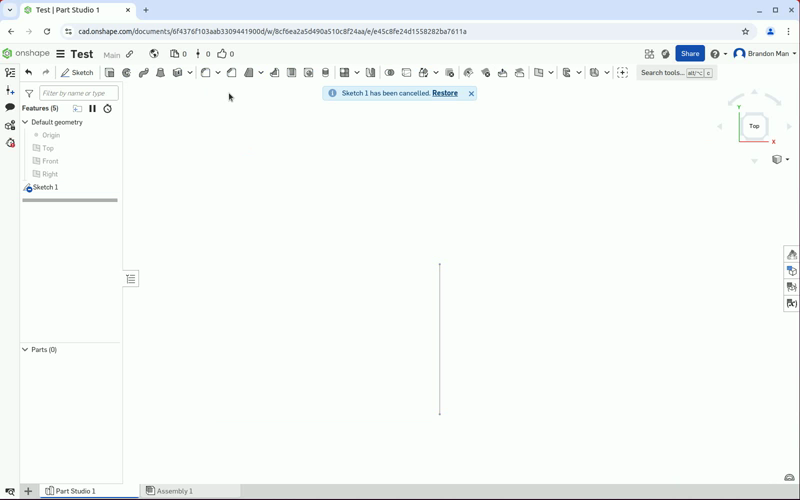
key(shift+h)
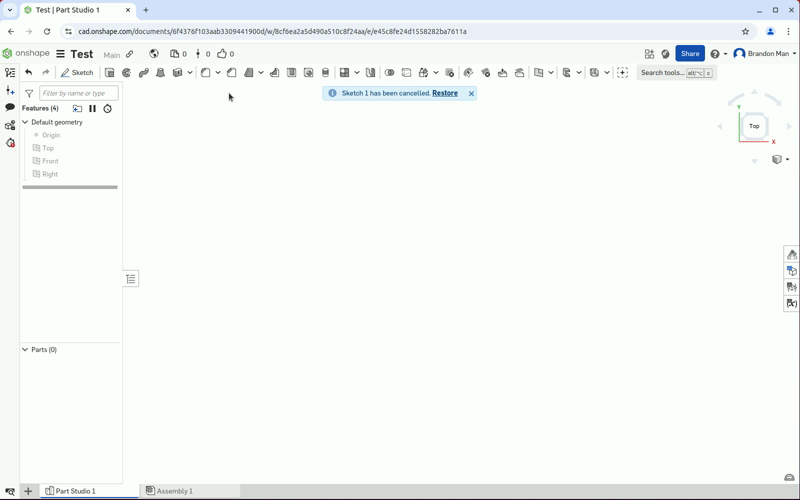
mouse_move(73, 352)
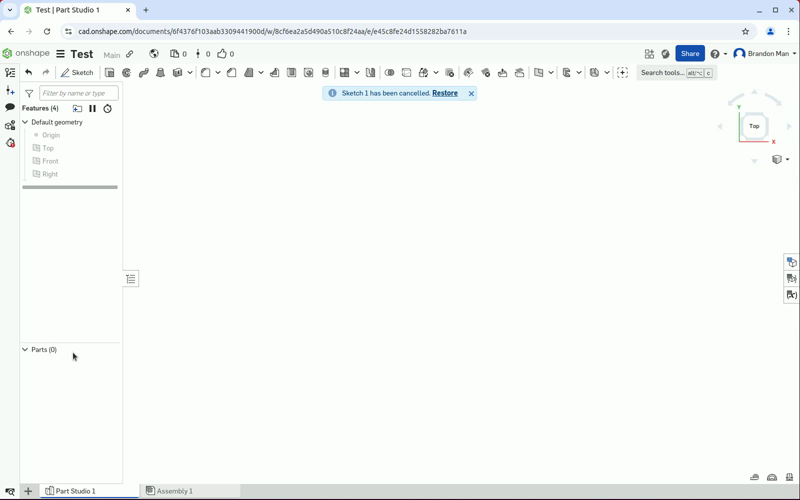
key(y)
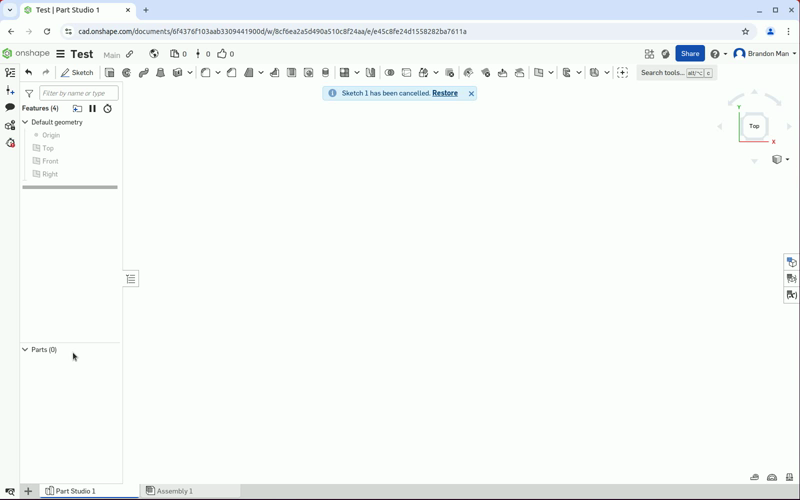
key(shift+p)
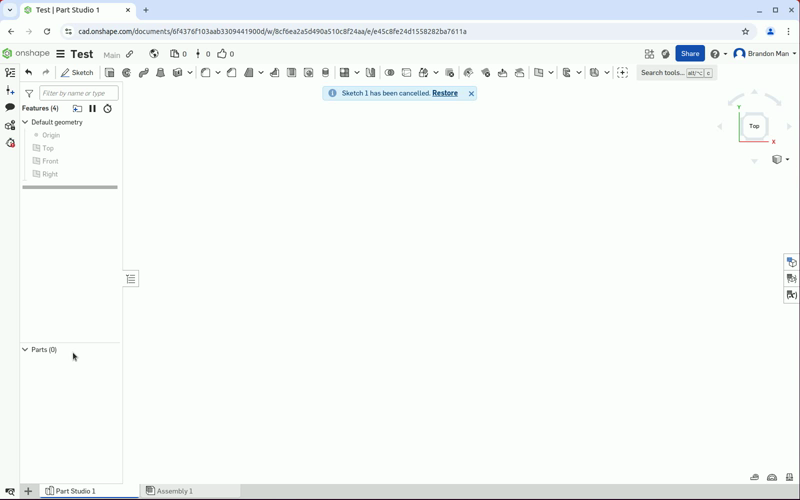
key(space)
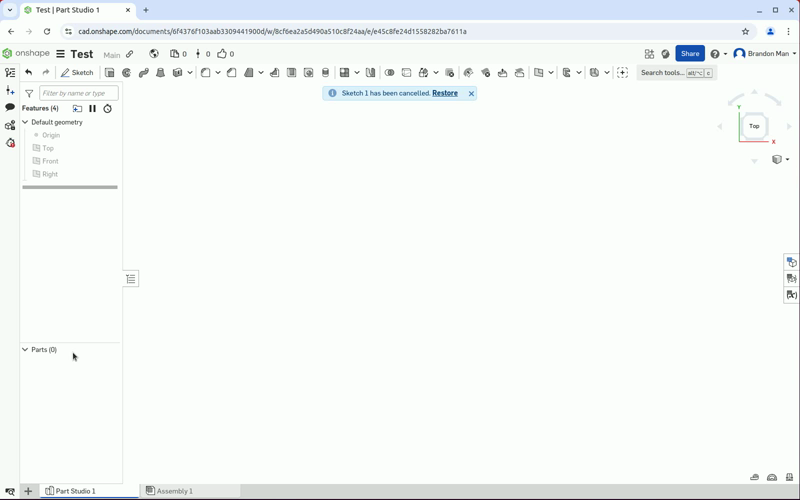
key_down(shift)
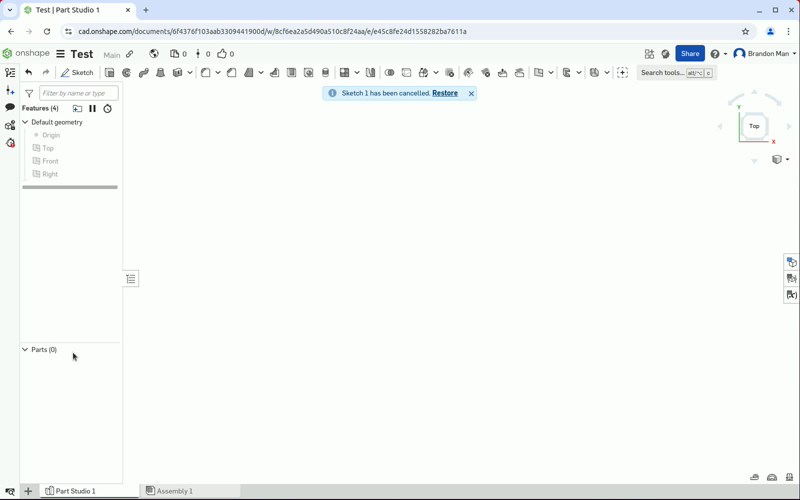
key(up)
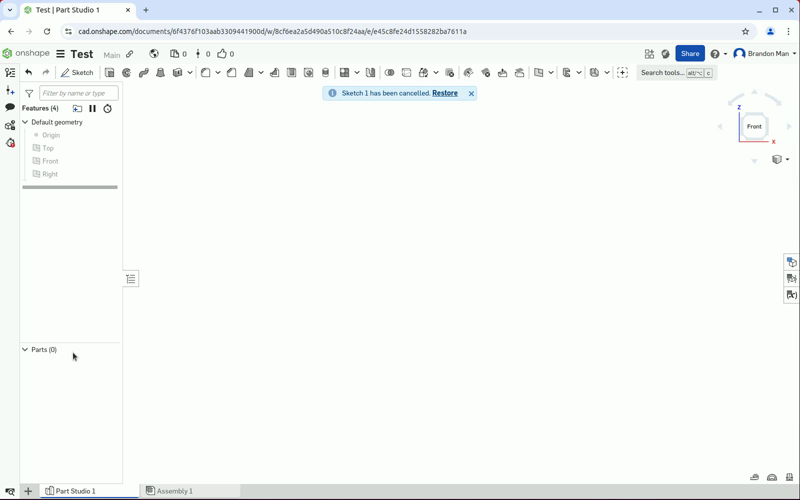
key_up(shift)
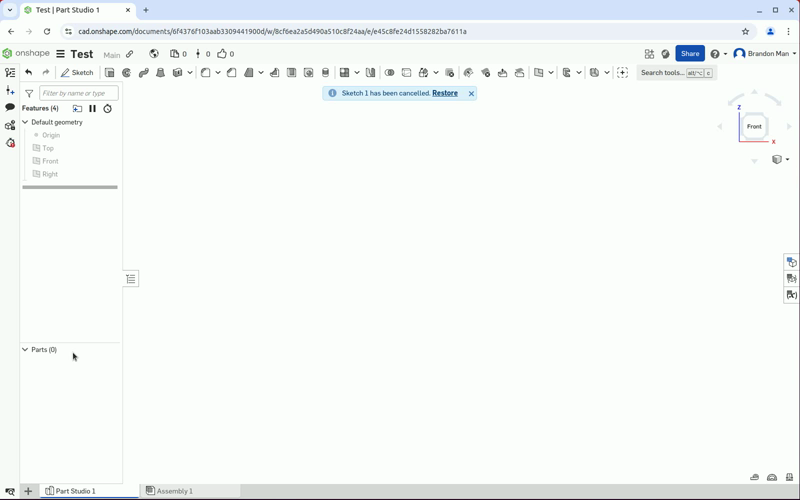
mouse_move(73, 352)
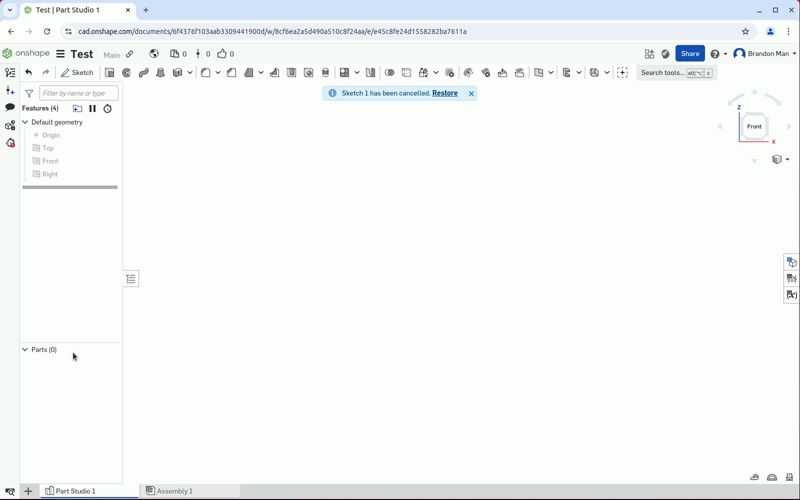
key(shift+y)
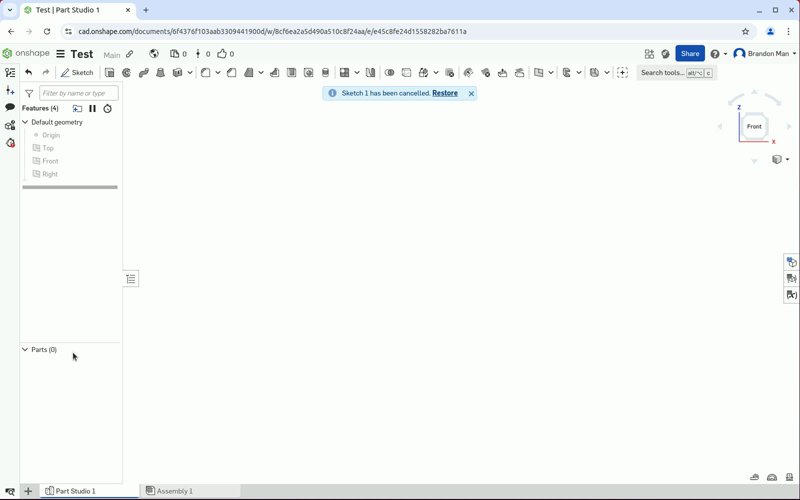
key(shift+s)
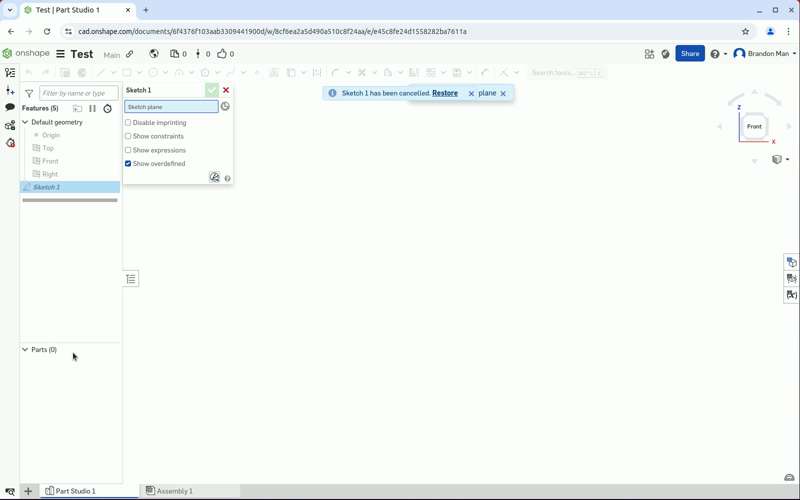
mouse_move(73, 163)
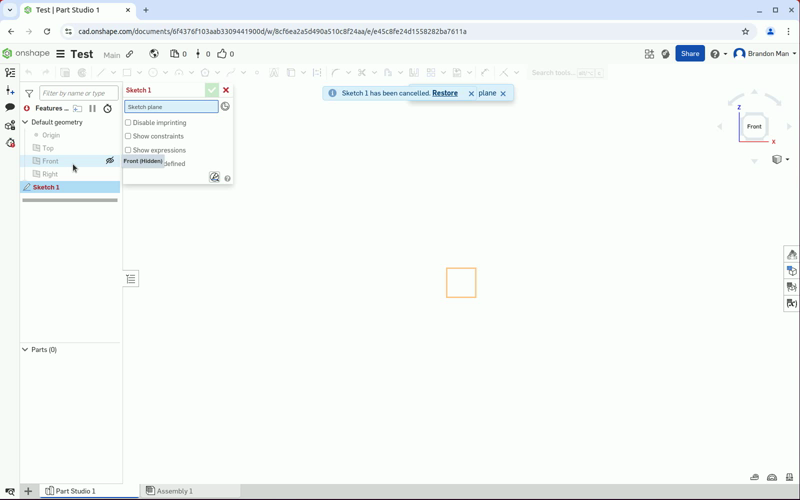
click(73, 163)
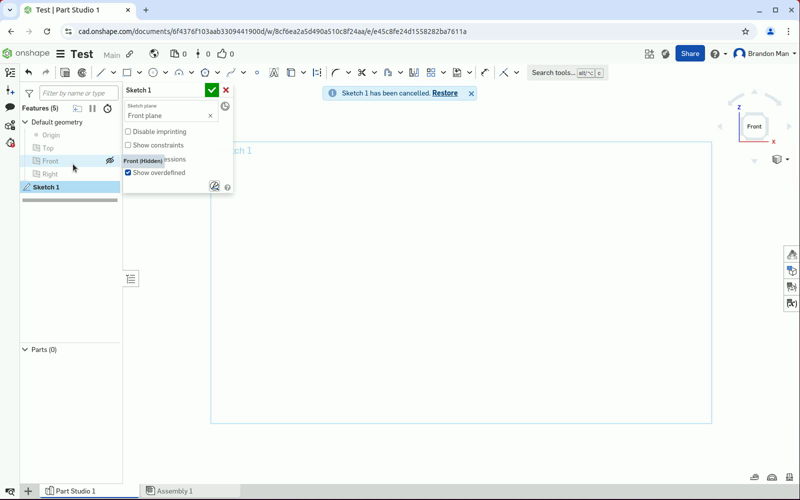
mouse_move(73, 352)
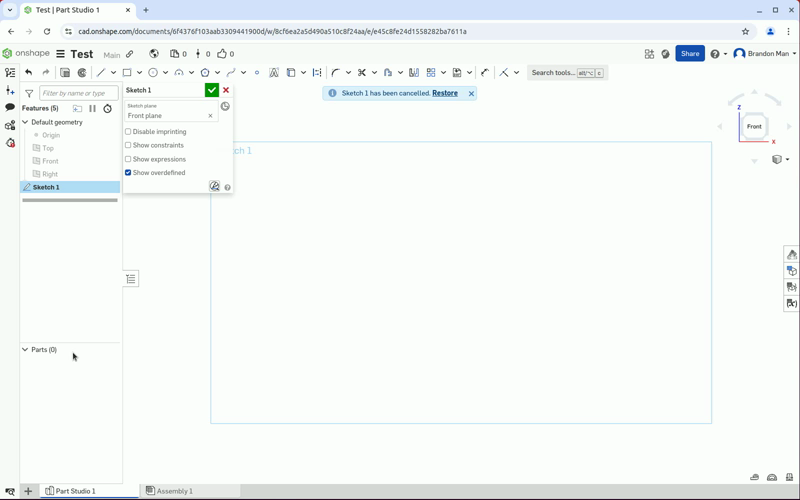
key(y)
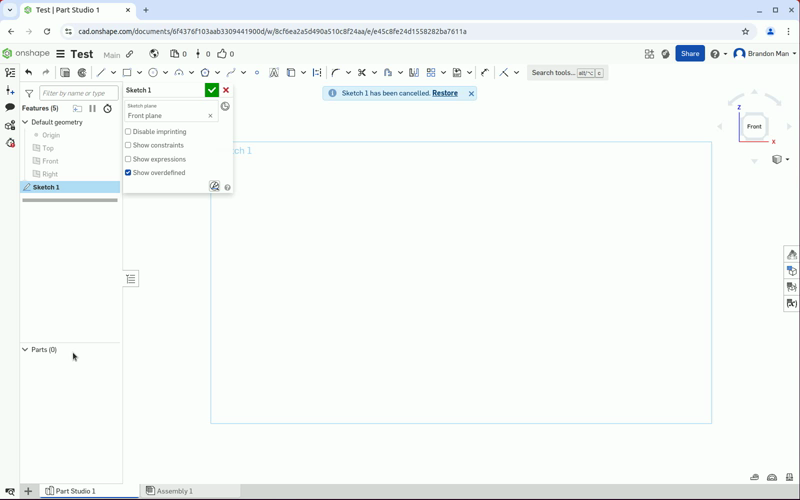
key(l)
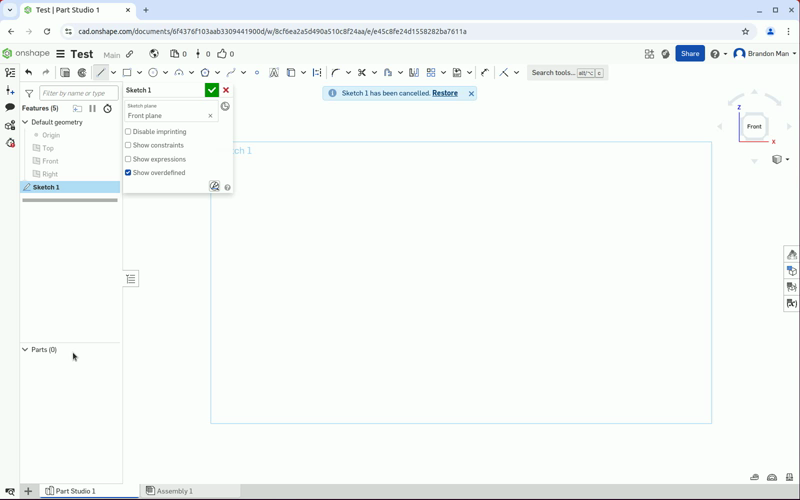
key_down(shift)
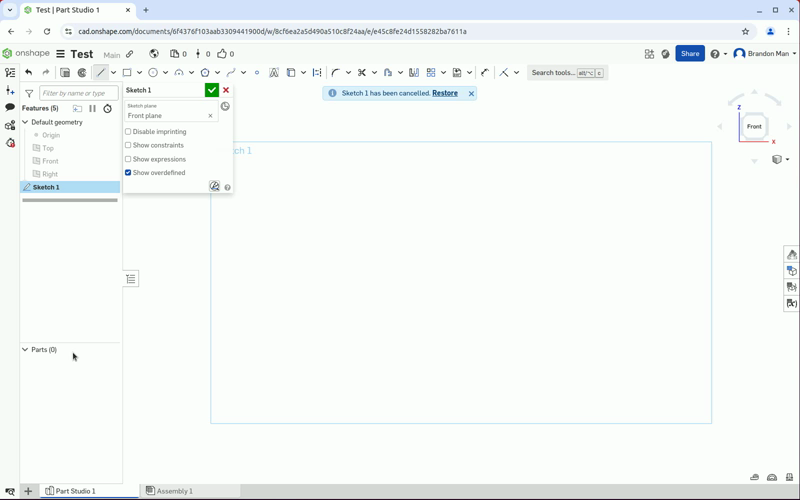
mouse_move(372, 369)
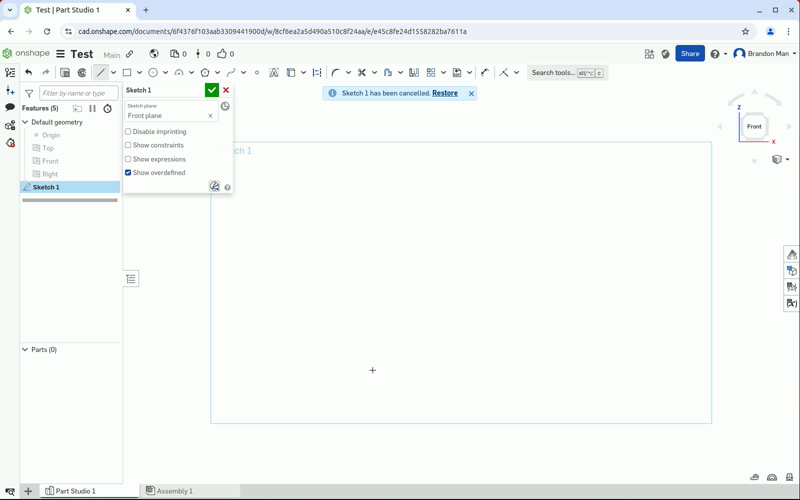
click(372, 369)
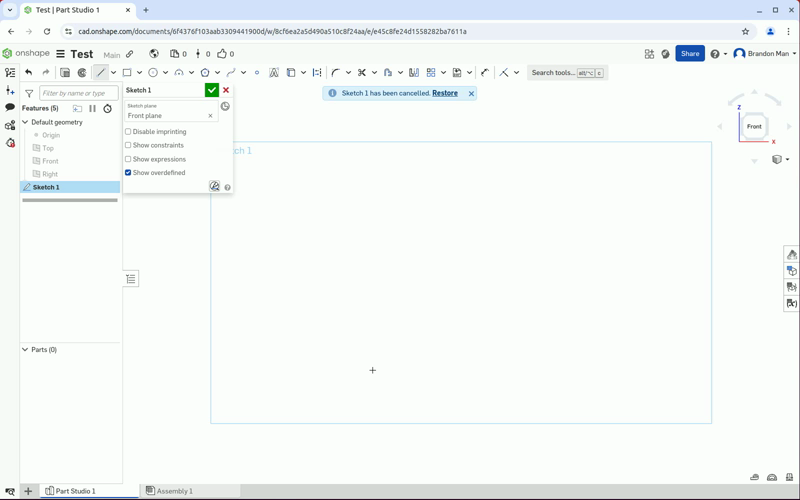
key_up(shift)
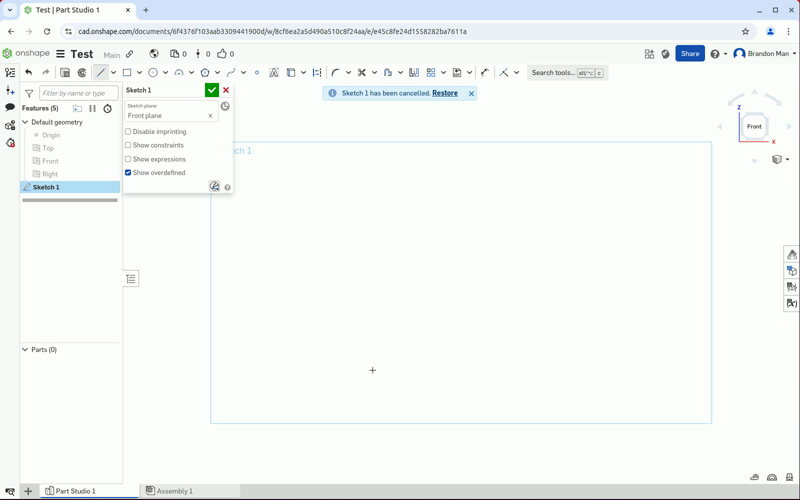
key_down(shift)
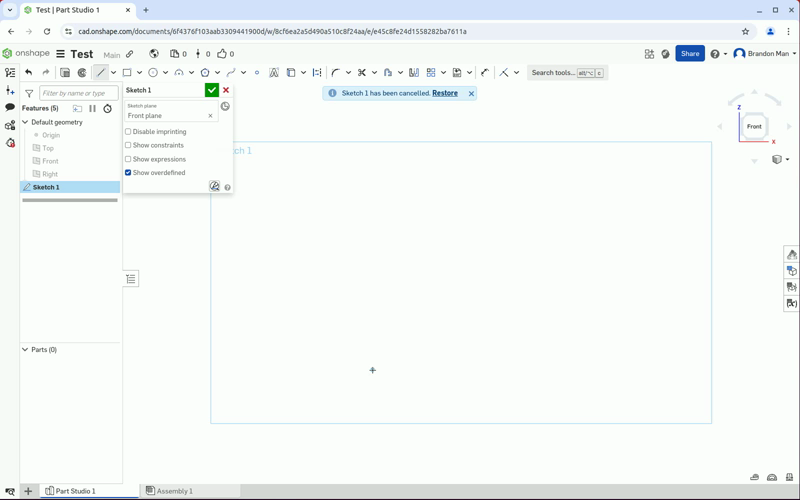
mouse_move(541, 369)
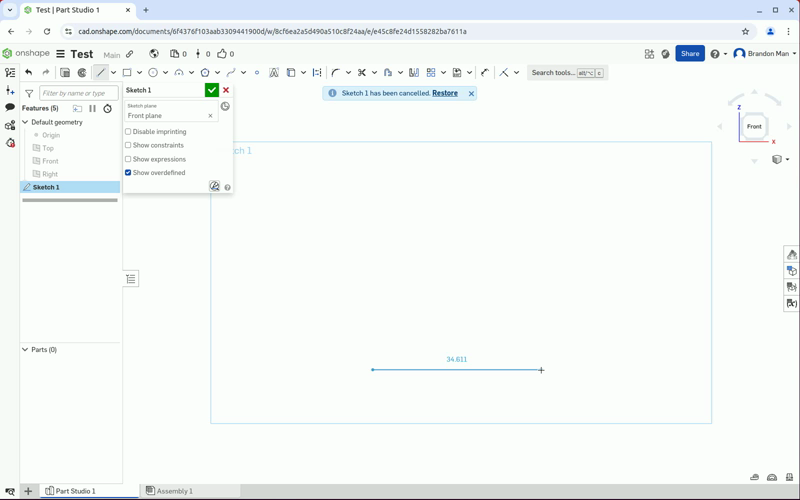
click(541, 369)
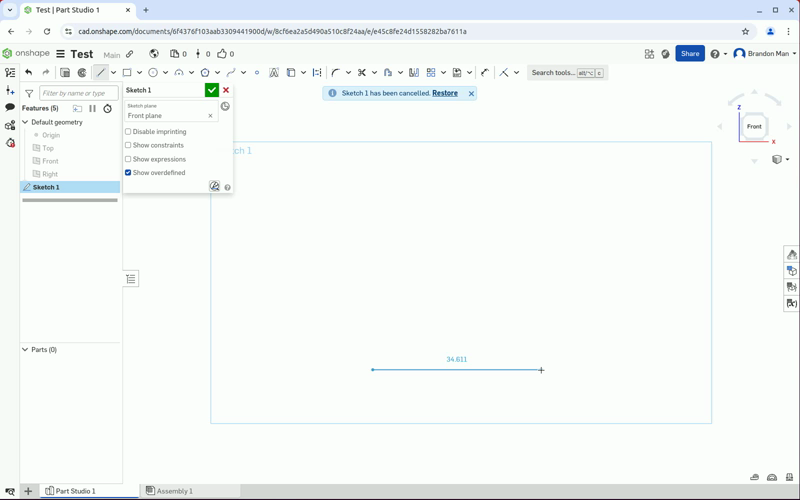
key_up(shift)
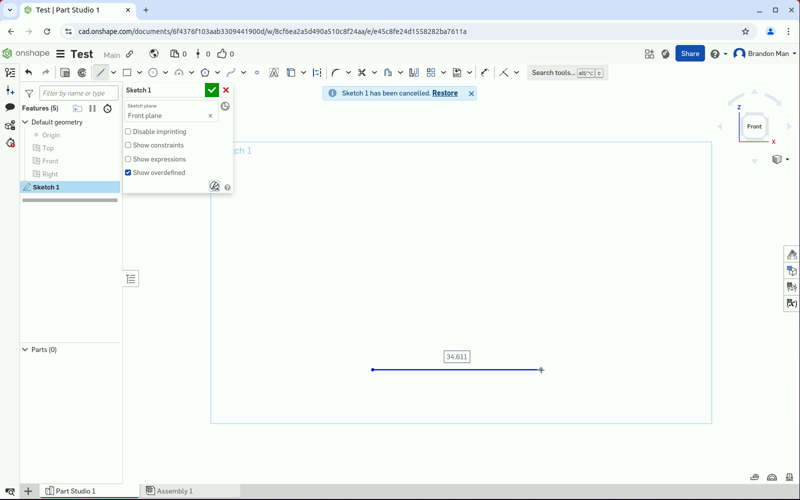
key_down(shift)
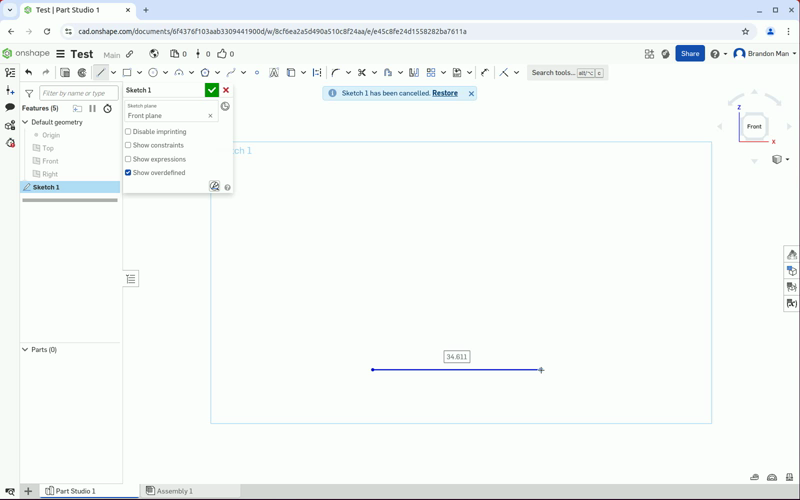
mouse_move(541, 284)
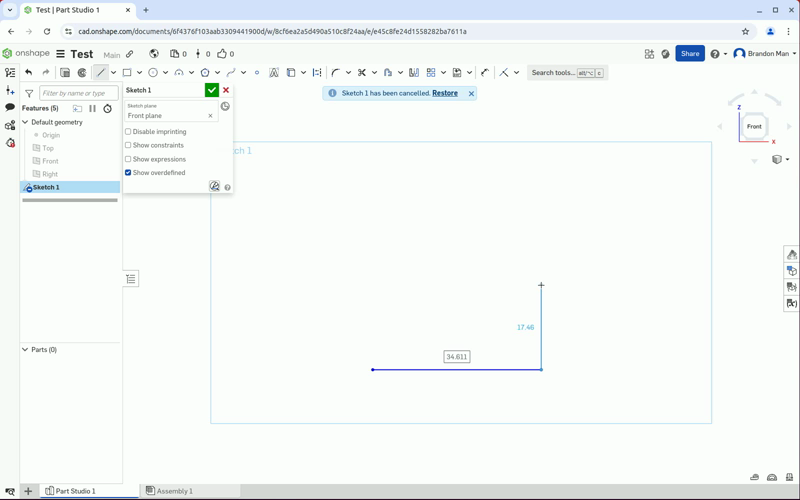
click(541, 284)
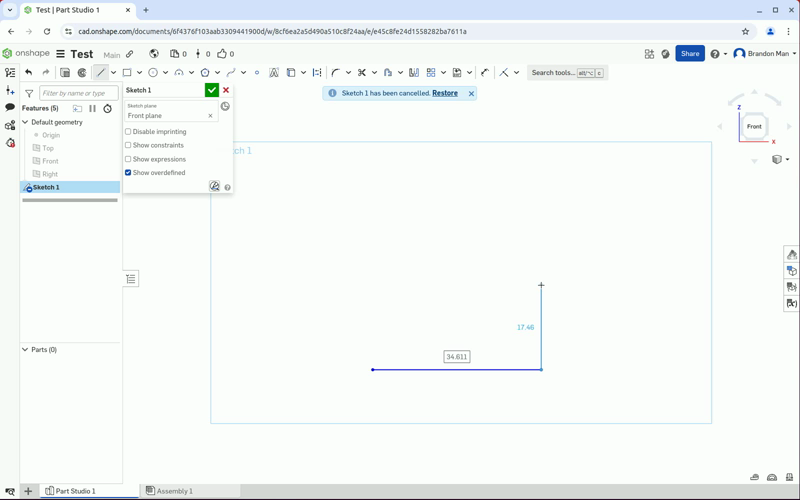
key_up(shift)
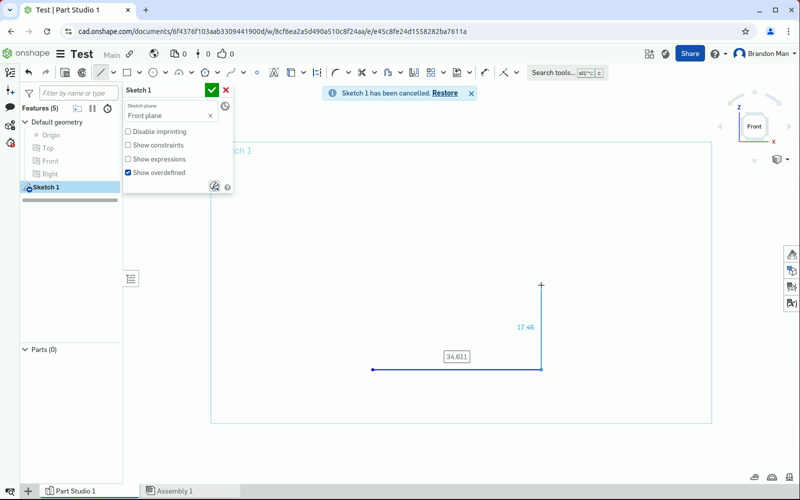
key_down(shift)
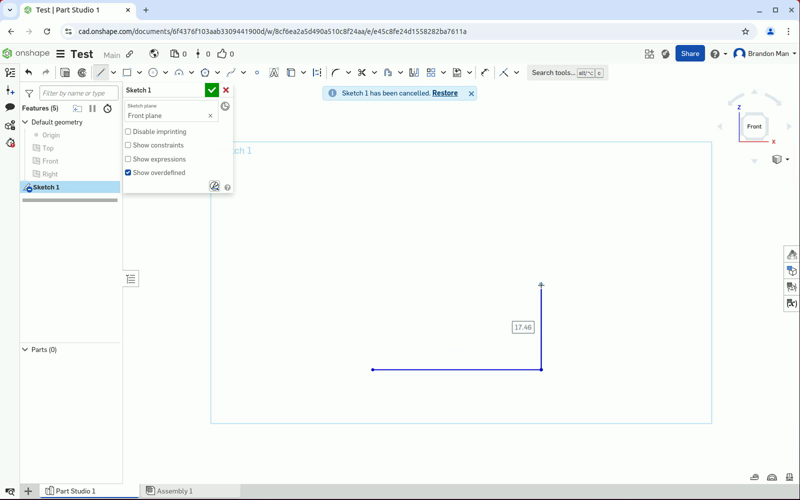
mouse_move(372, 284)
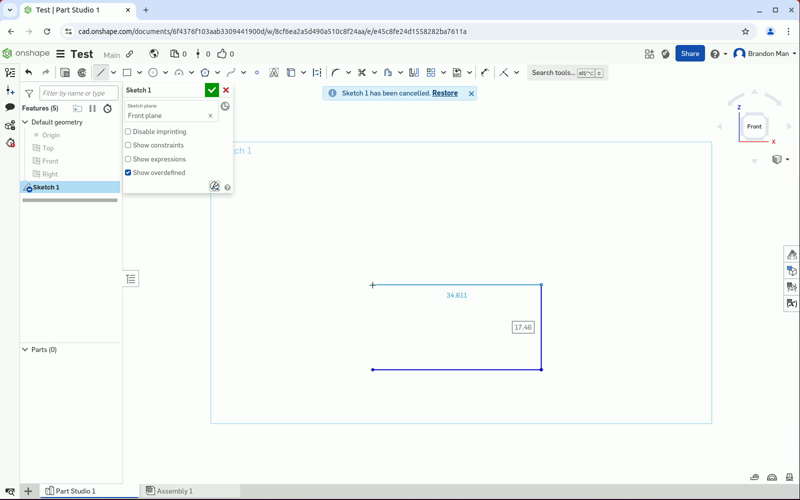
click(372, 284)
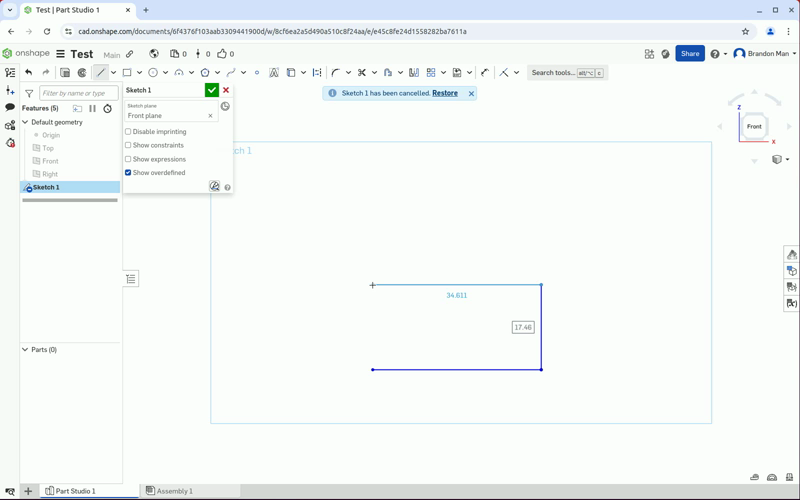
key_up(shift)
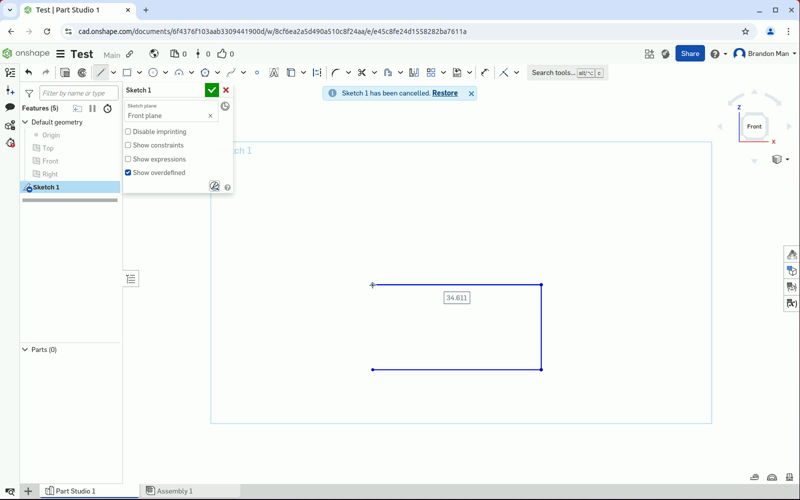
key_down(shift)
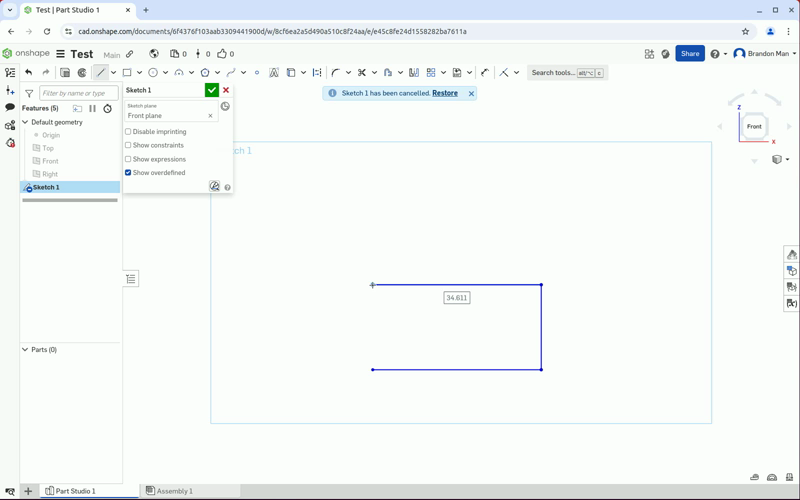
mouse_move(372, 369)
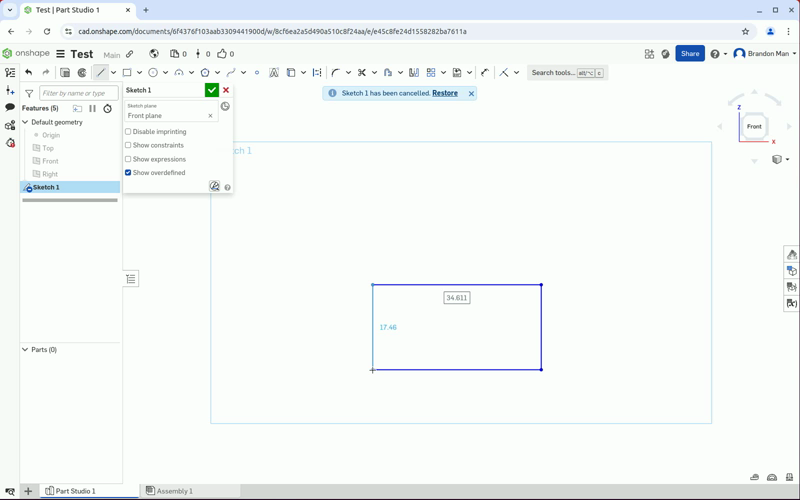
key_up(shift)
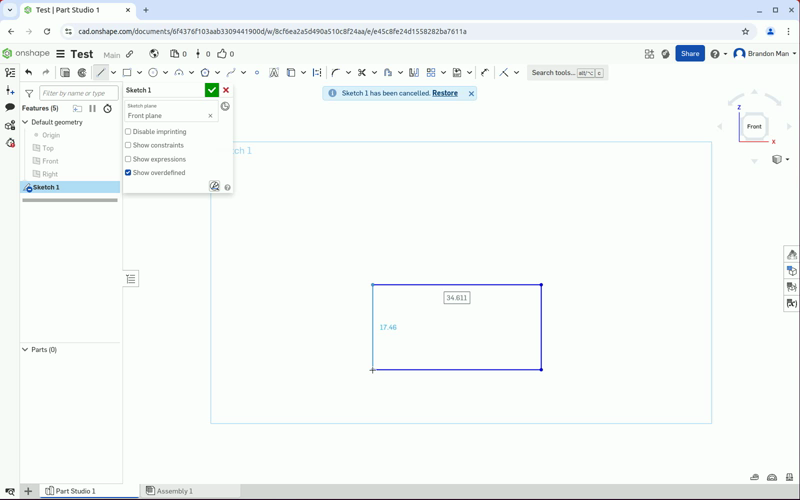
click(372, 369)
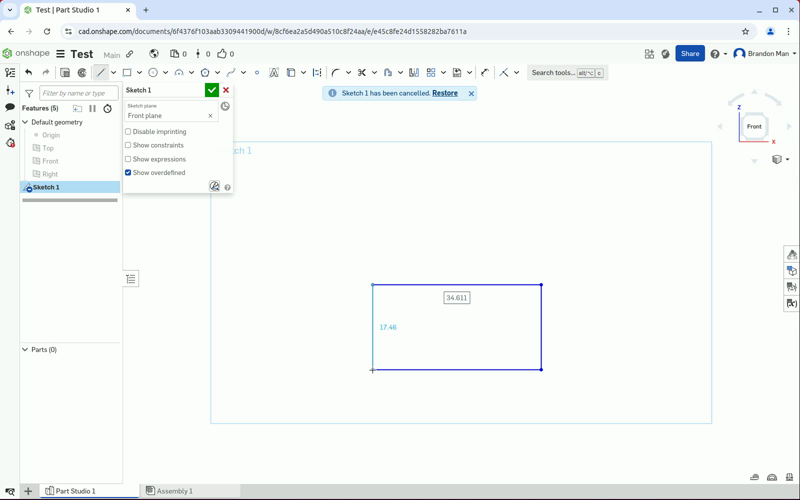
key(esc)
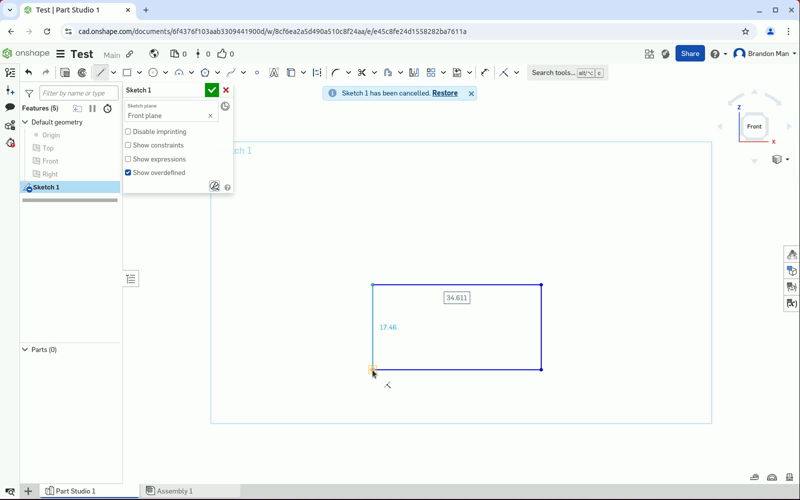
mouse_move(402, 357)
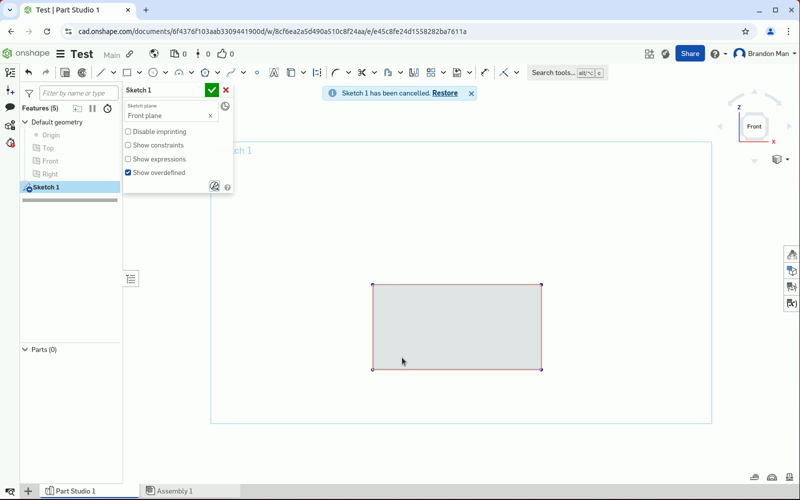
click(402, 357)
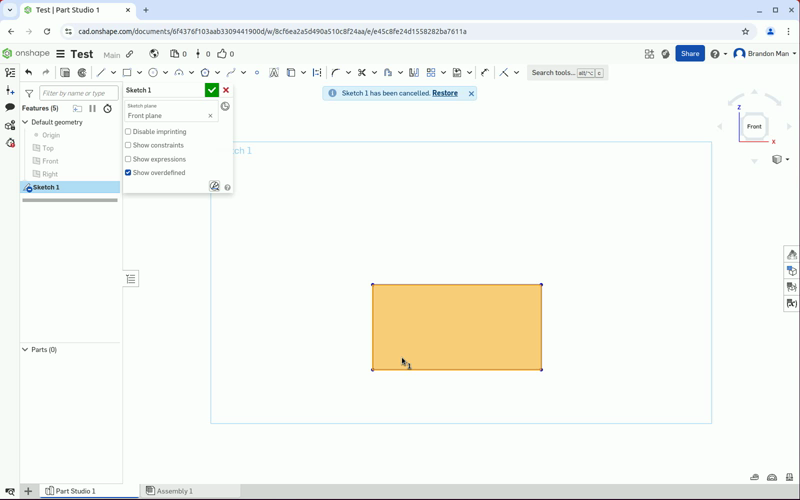
mouse_move(73, 352)
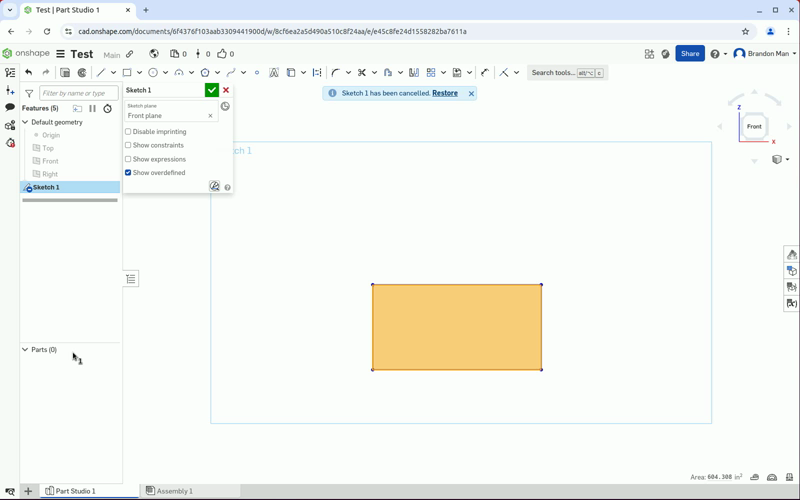
key(shift+y)
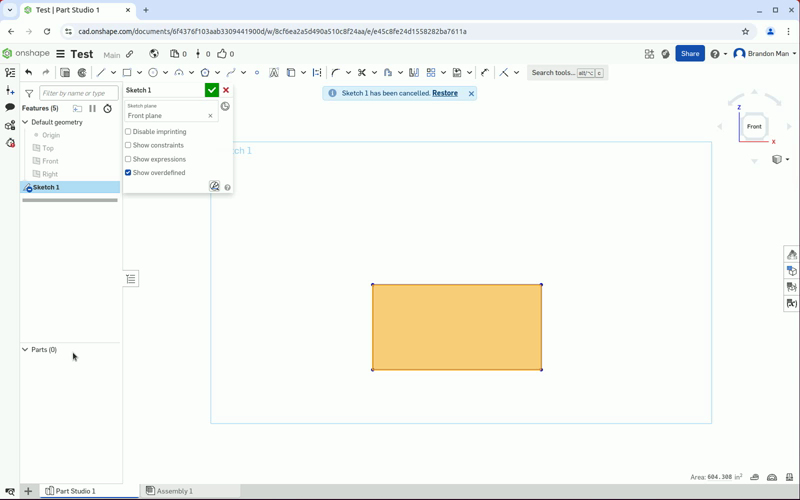
key(shift+e)
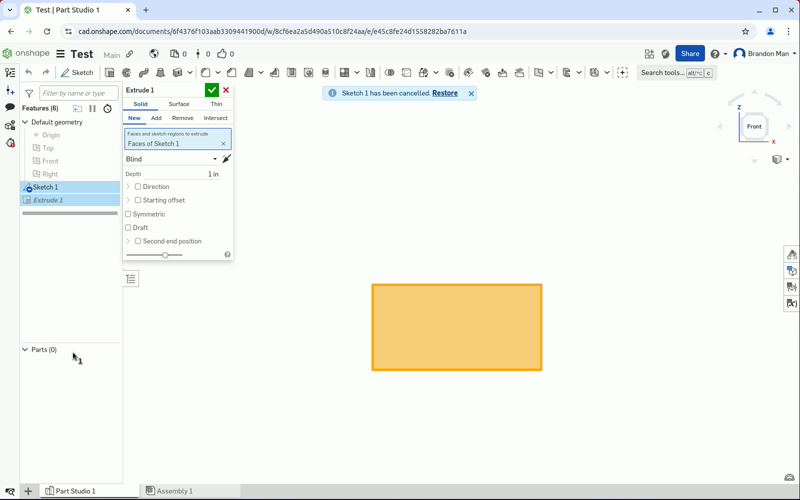
mouse_move(143, 106)
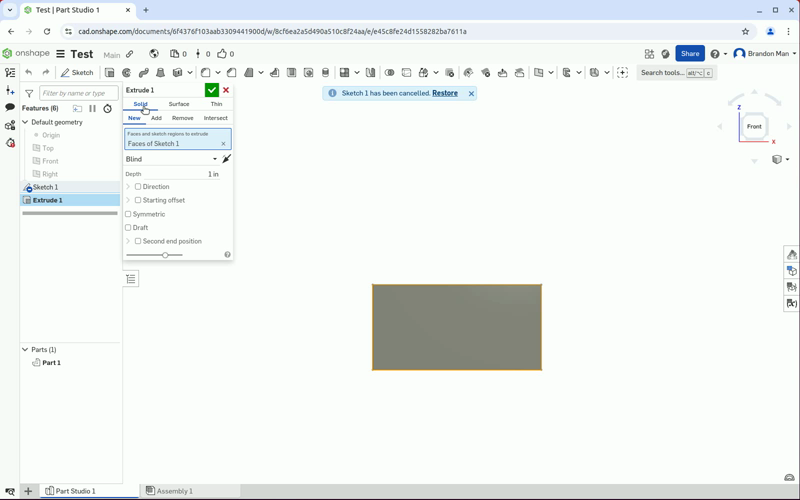
click(143, 106)
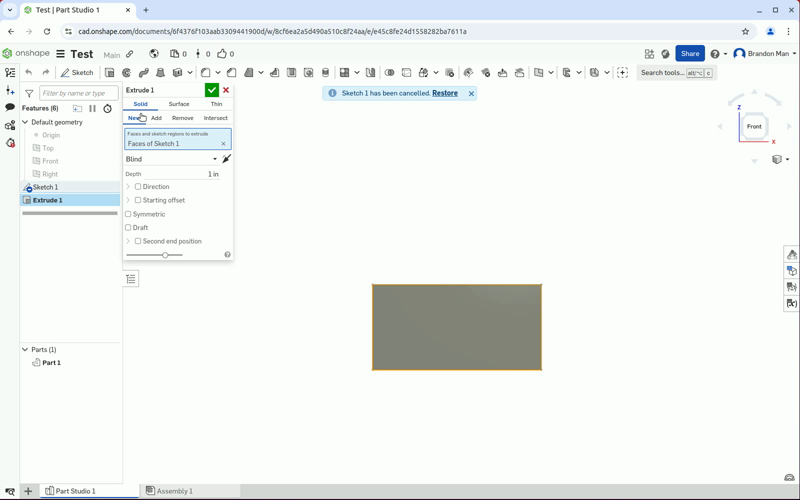
mouse_move(137, 120)
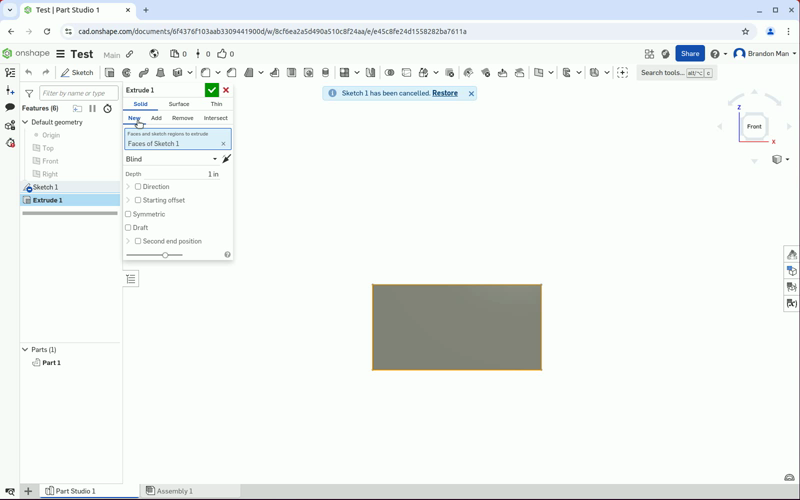
click(137, 120)
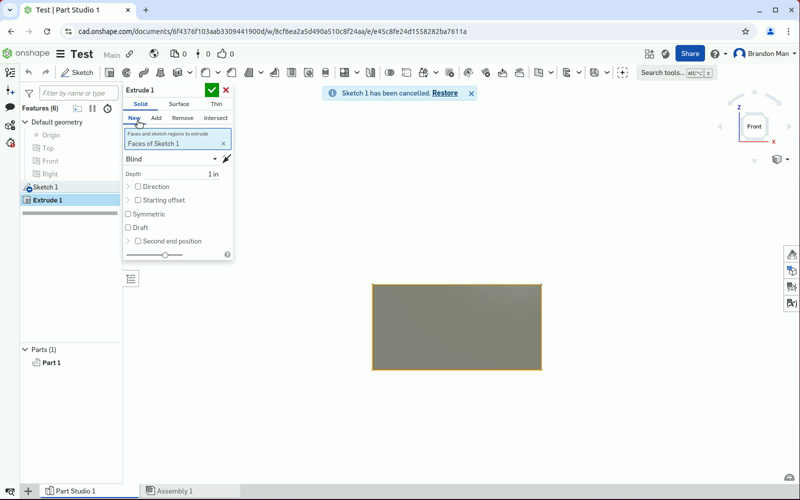
key(tab, 4)
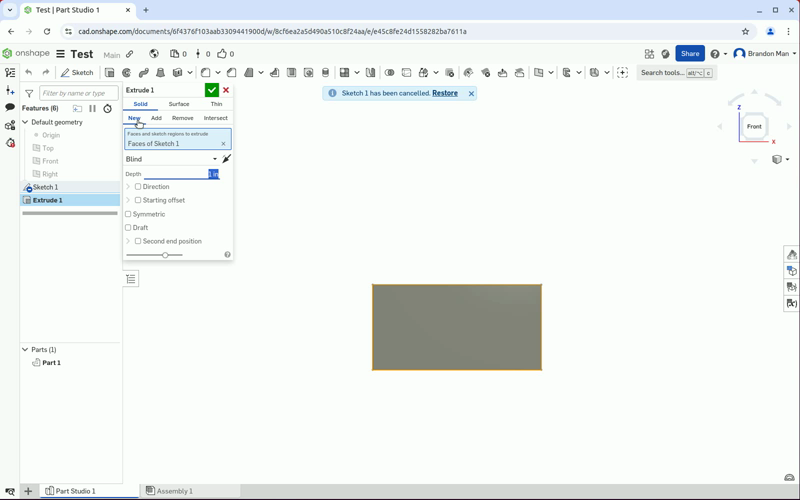
text(-23.108)
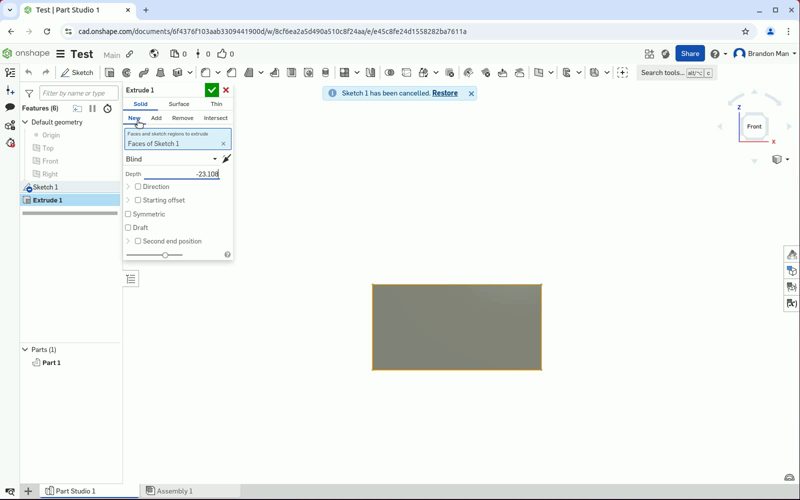
key(enter)
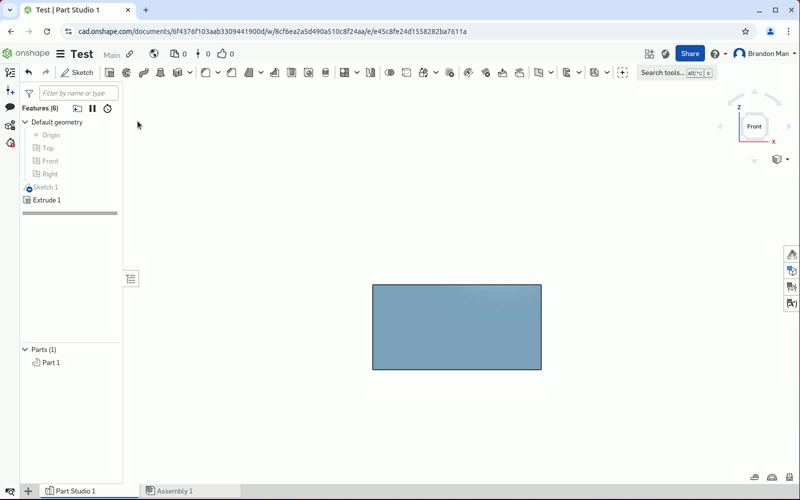
key(shift+h)
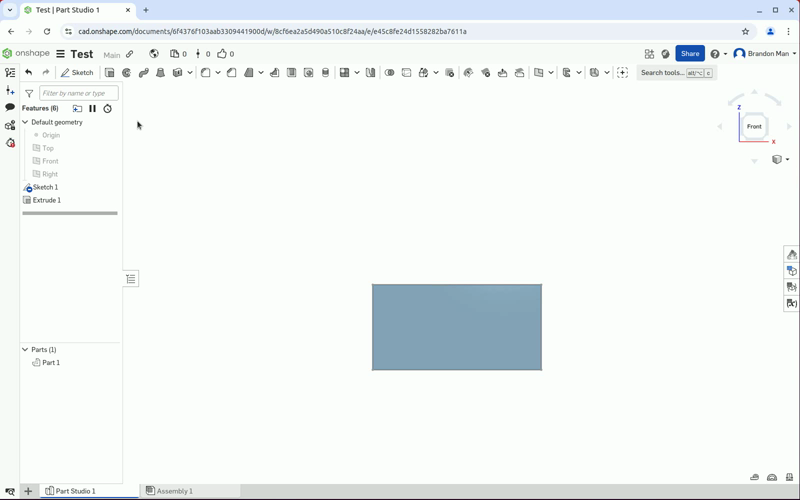
key(shift+h)
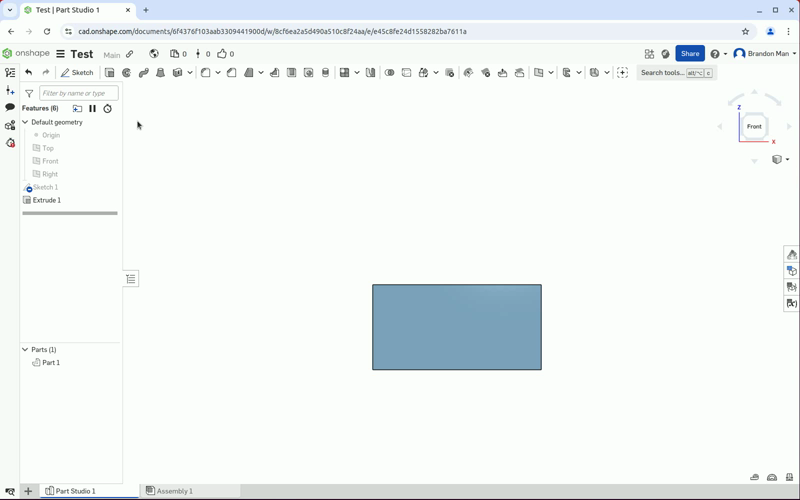
mouse_move(73, 189)
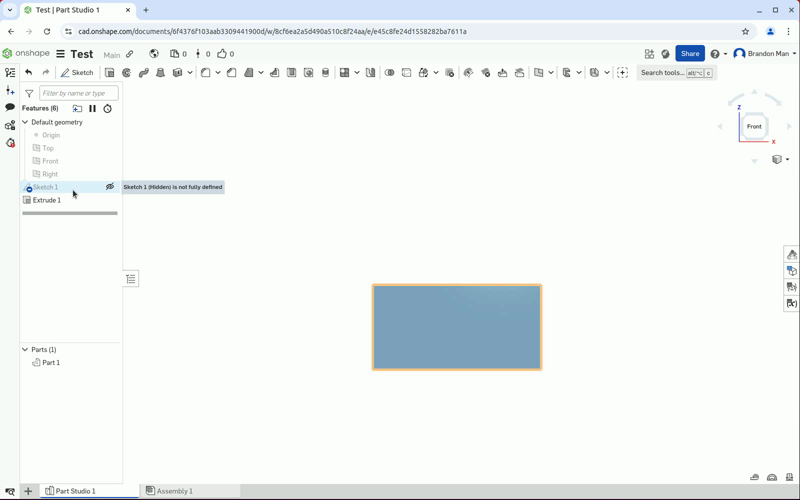
click(73, 189)
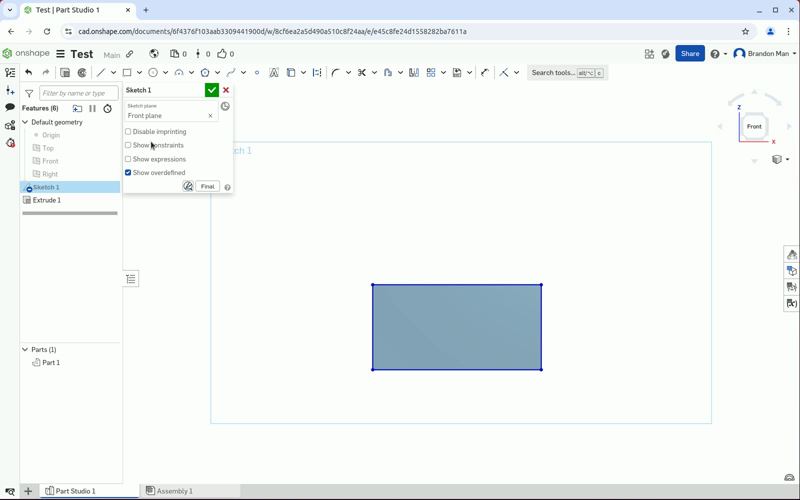
mouse_move(229, 92)
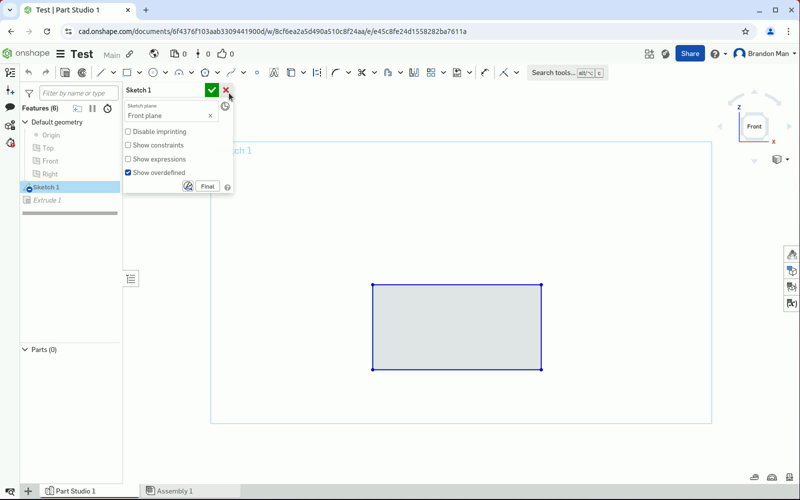
click(229, 92)
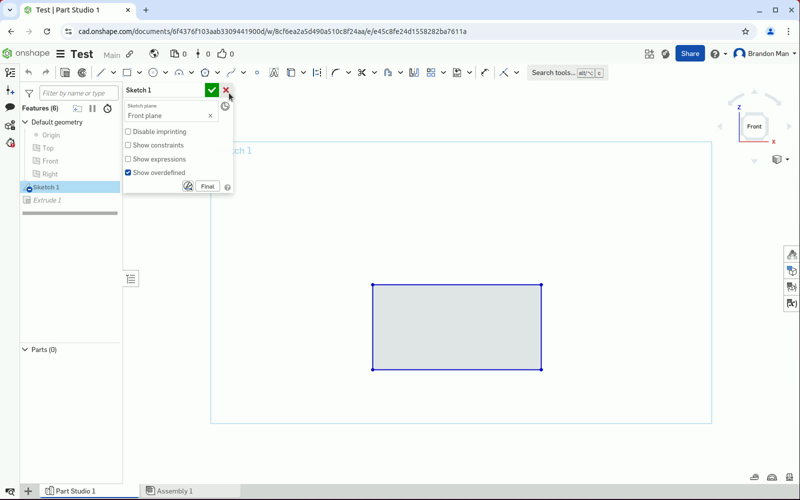
key(shift+s)
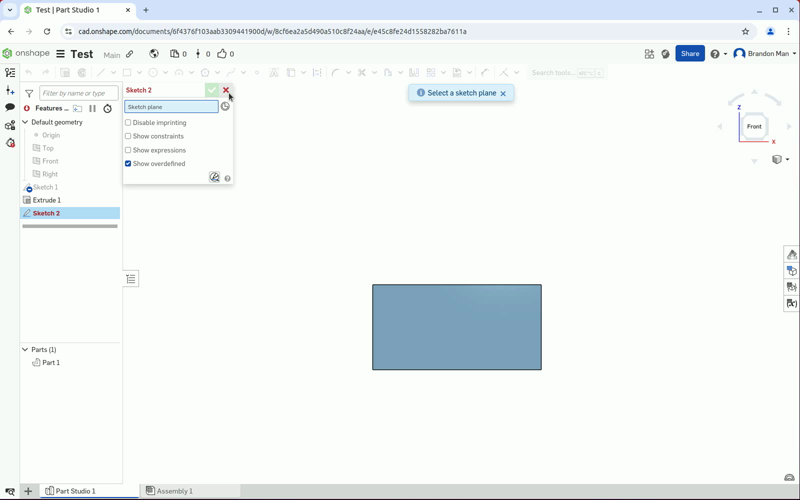
mouse_move(73, 163)
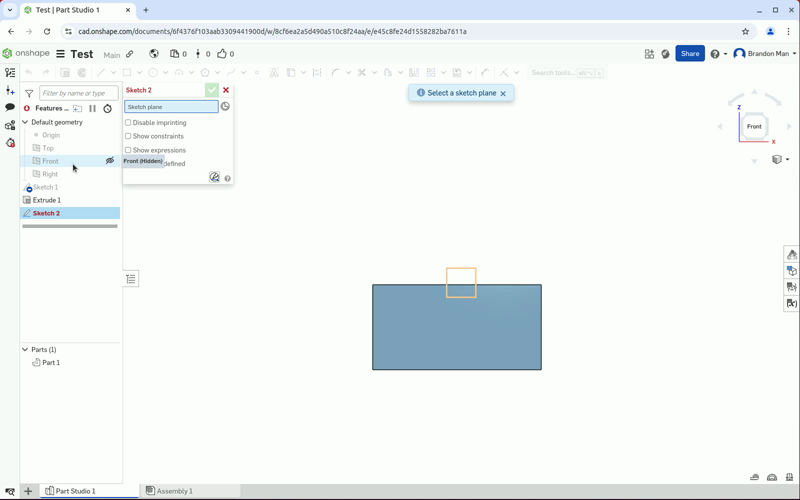
click(73, 163)
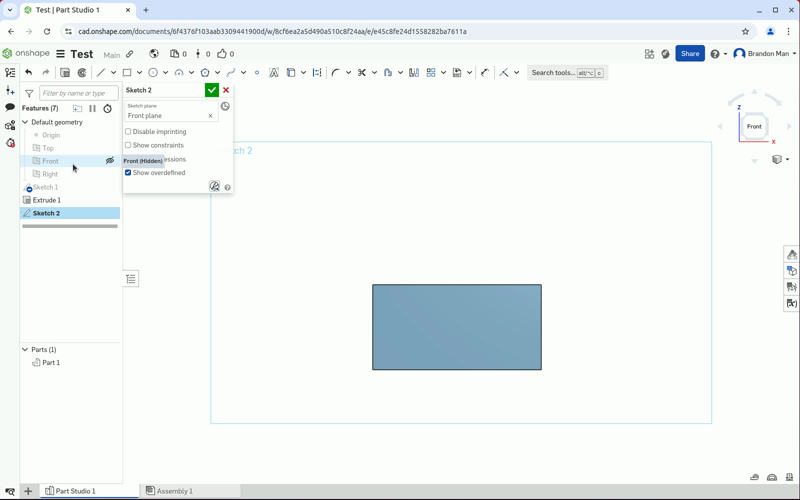
mouse_move(73, 352)
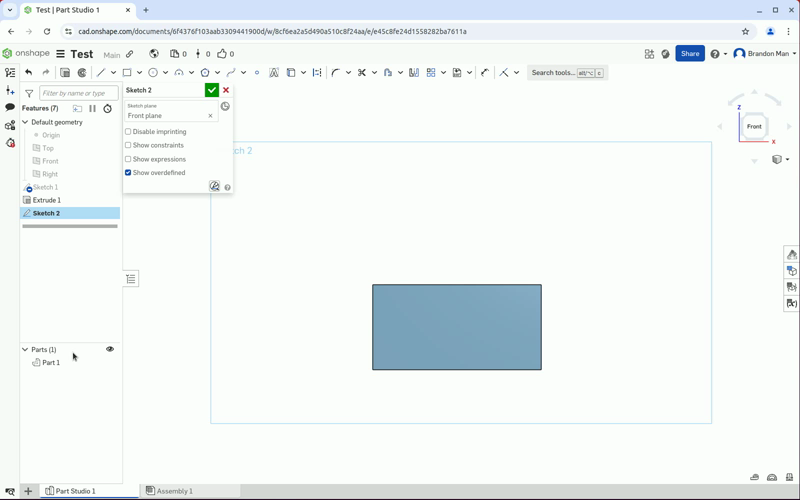
key(y)
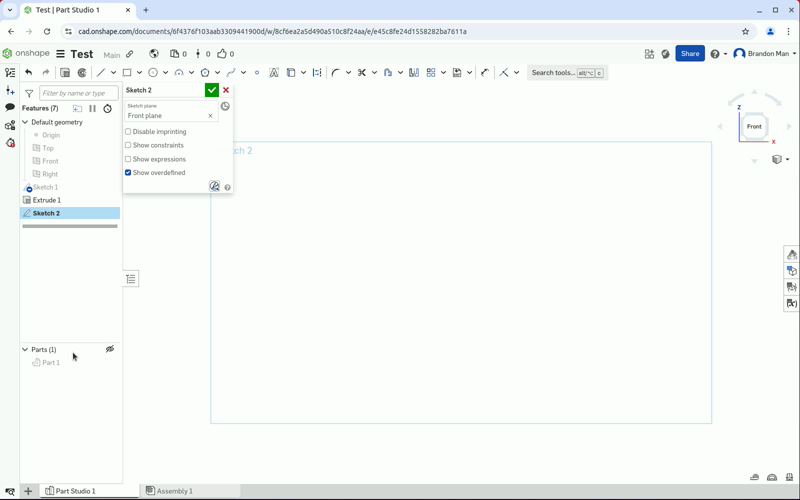
key(l)
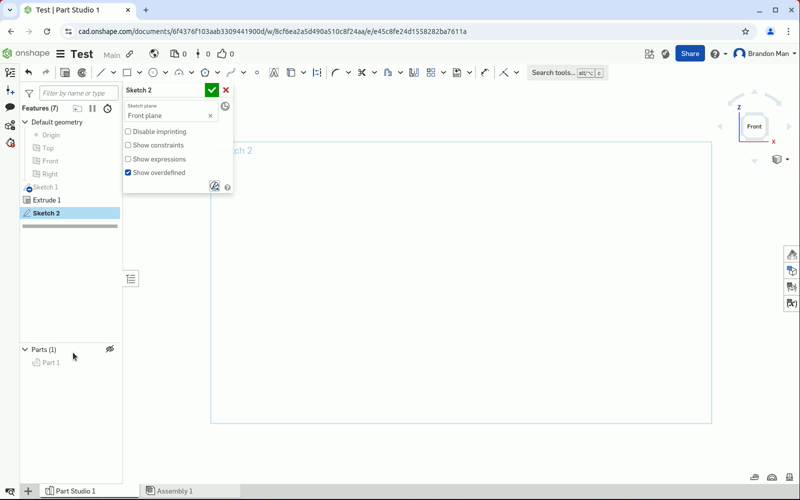
key_down(shift)
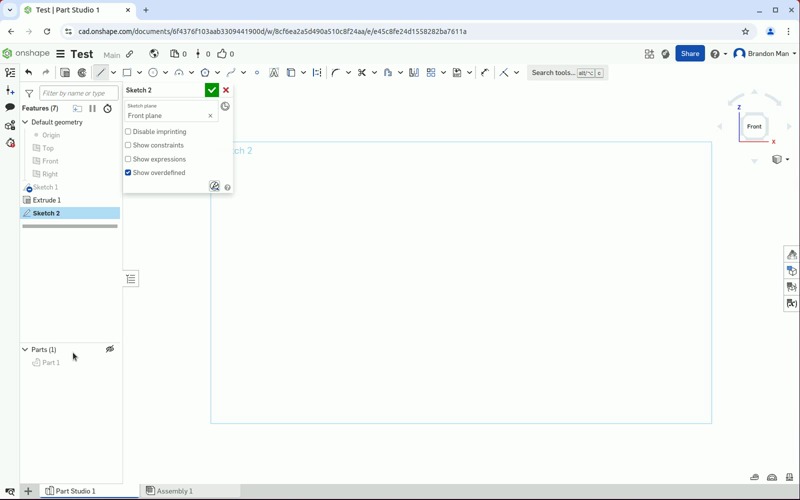
mouse_move(390, 313)
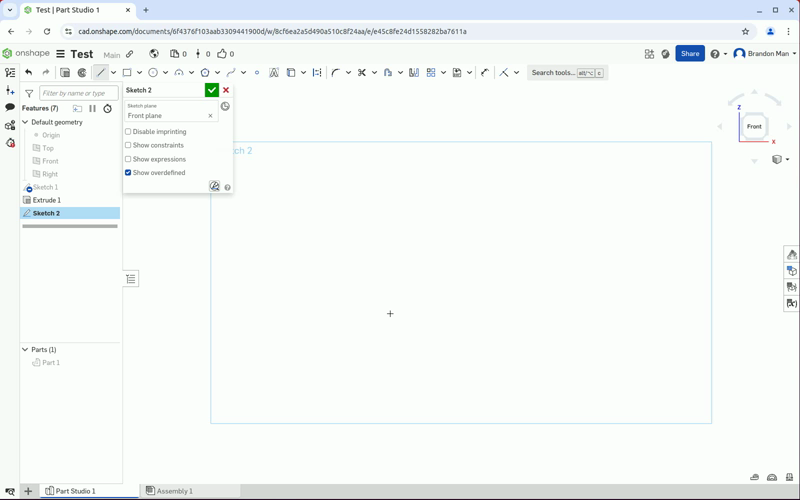
click(390, 313)
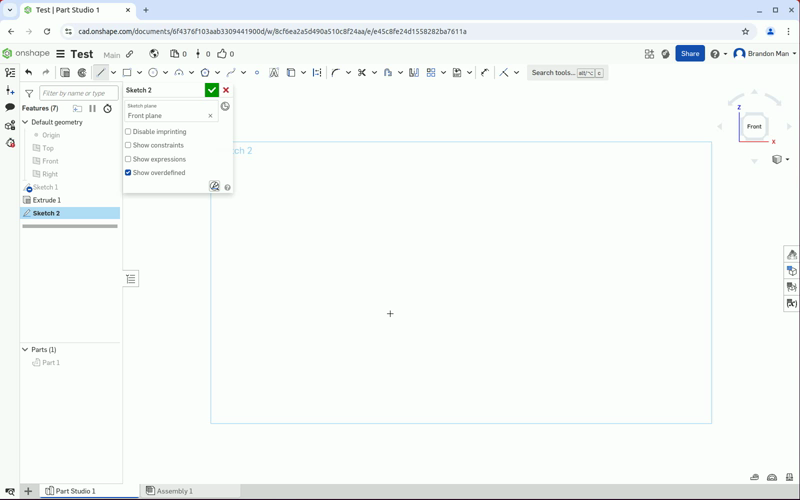
key_up(shift)
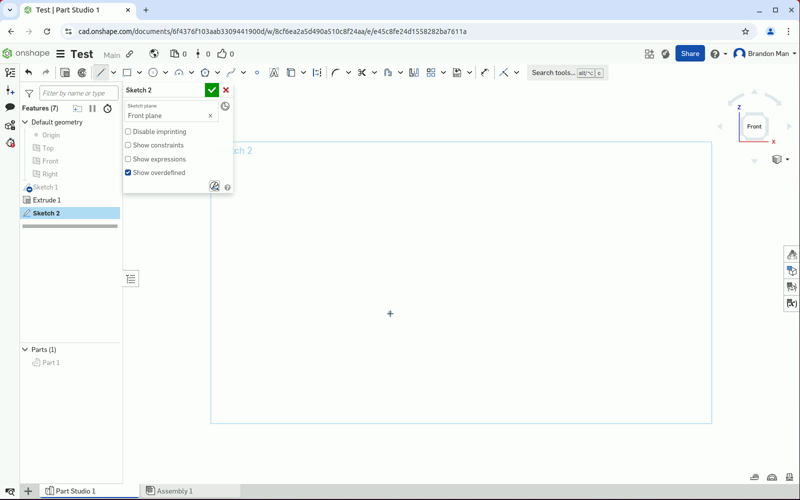
key_down(shift)
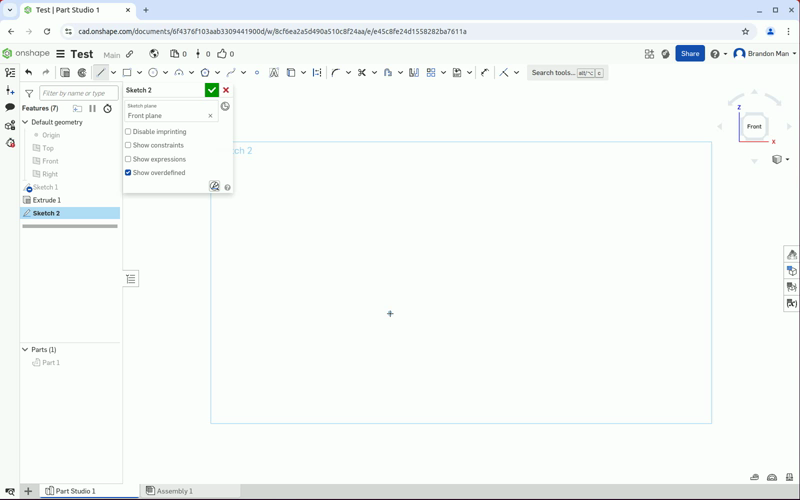
mouse_move(420, 313)
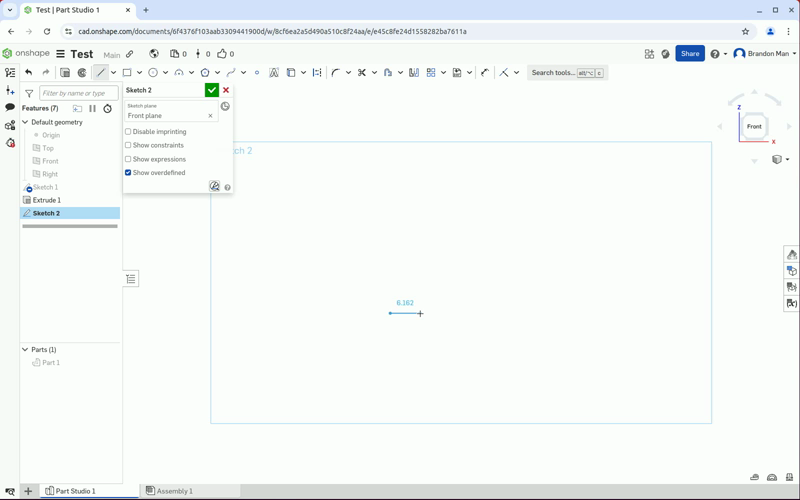
mouse_move(447, 313)
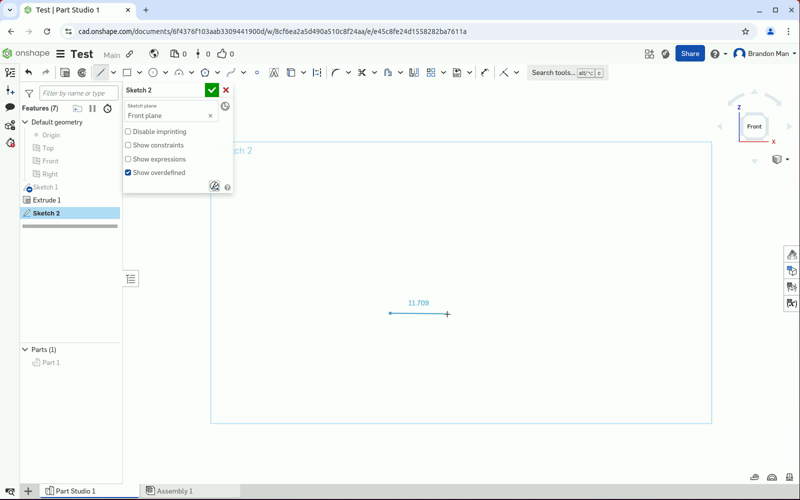
click(447, 313)
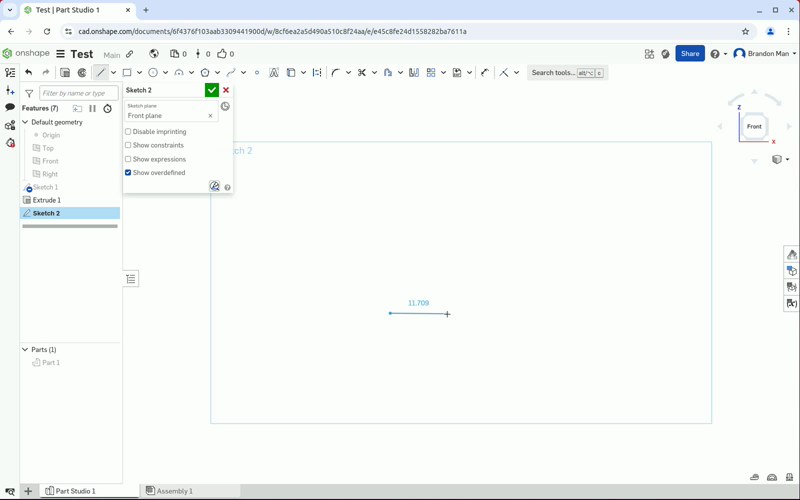
key_up(shift)
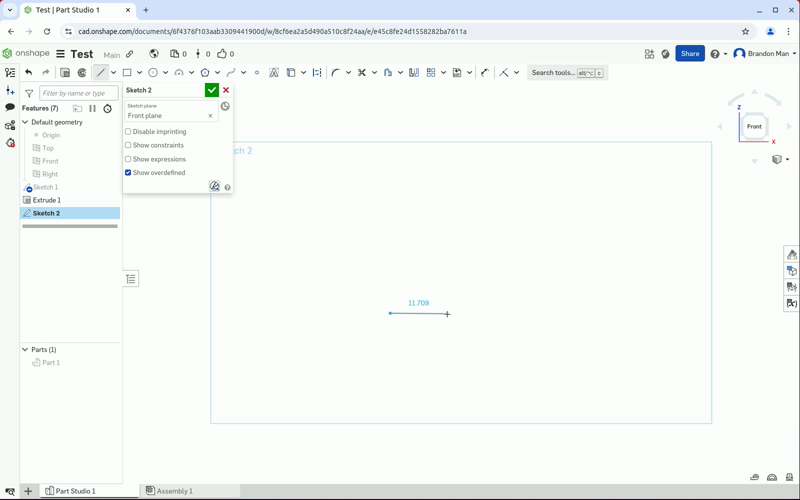
key_down(shift)
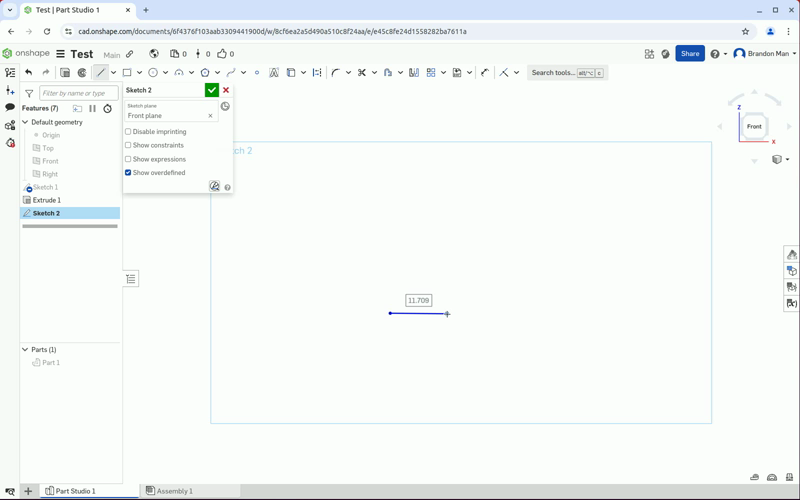
mouse_move(477, 313)
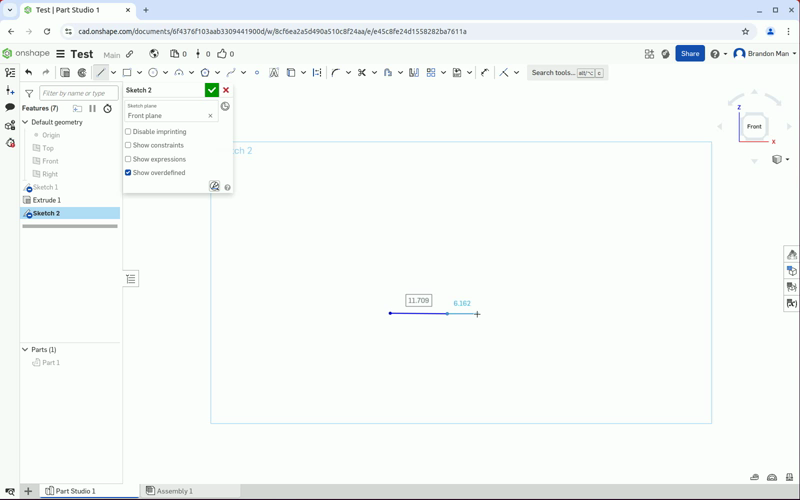
mouse_move(447, 299)
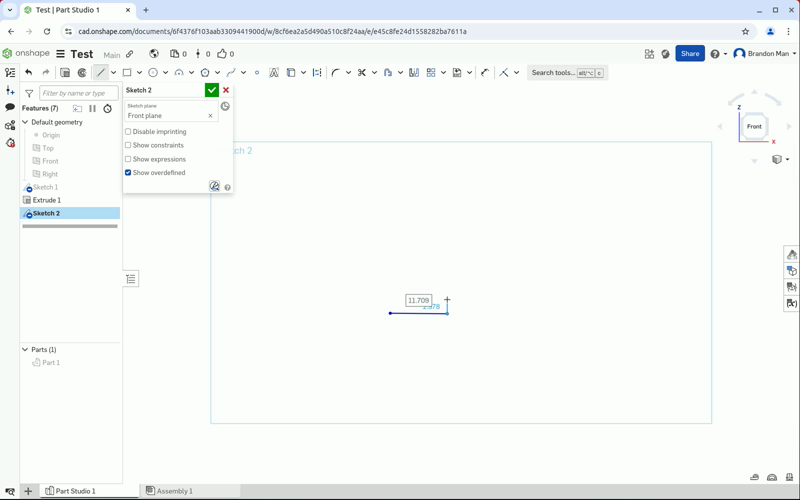
click(447, 299)
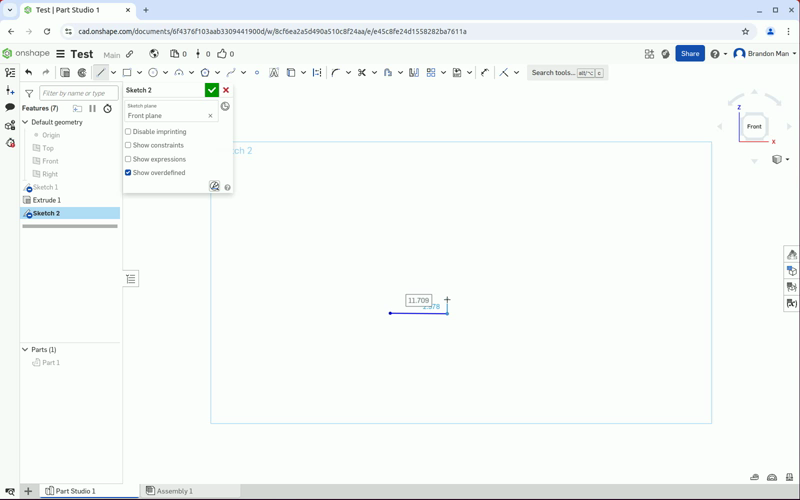
key_up(shift)
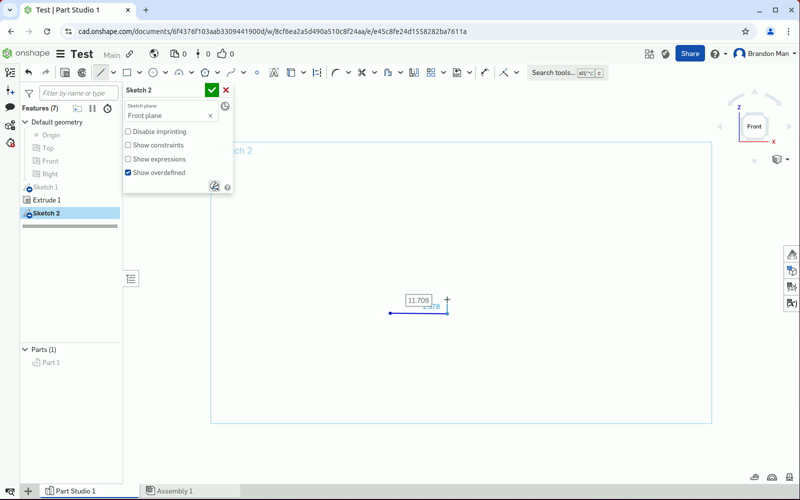
key_down(shift)
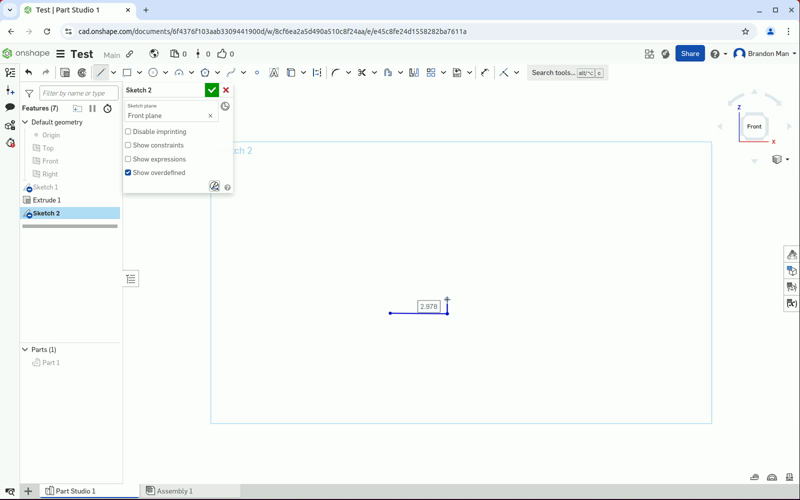
mouse_move(477, 299)
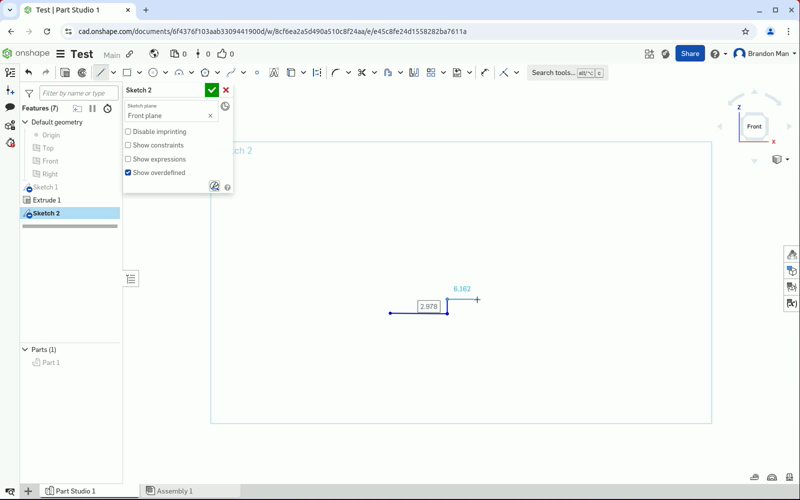
mouse_move(432, 299)
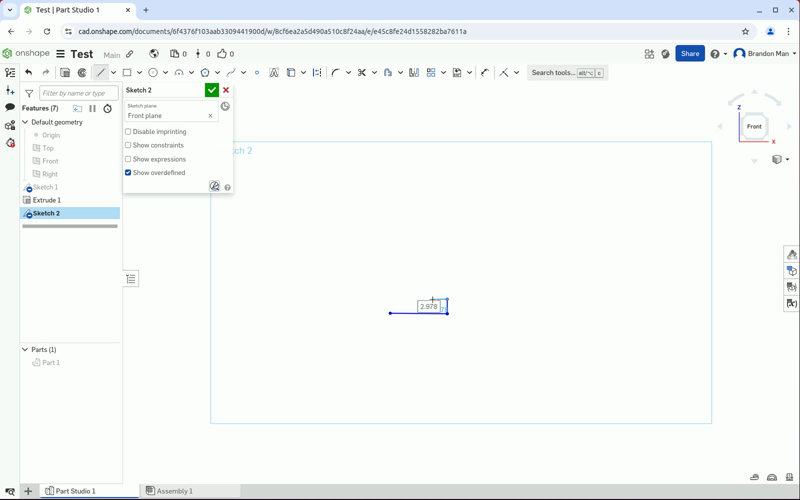
click(432, 299)
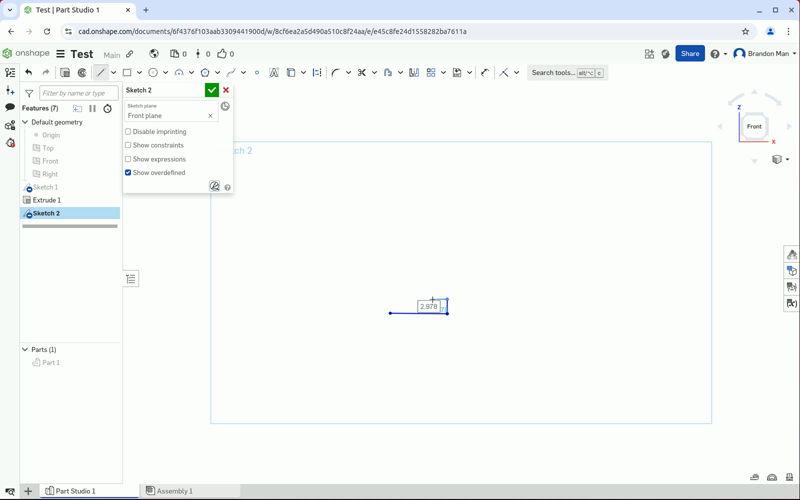
key_up(shift)
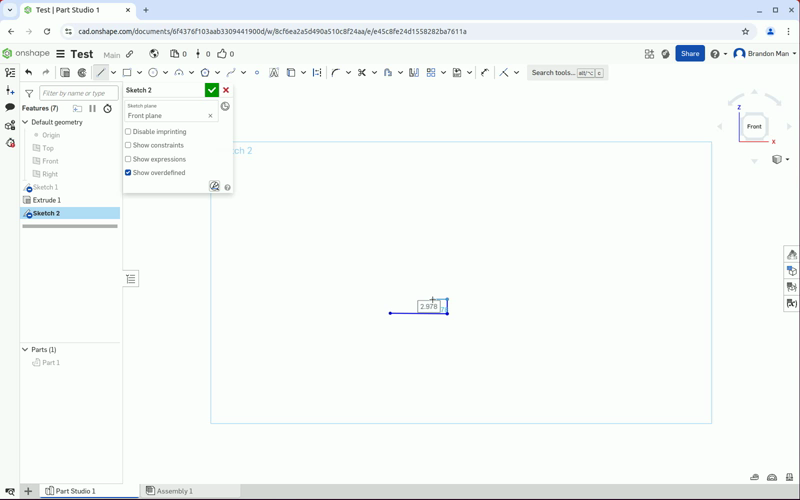
key_down(shift)
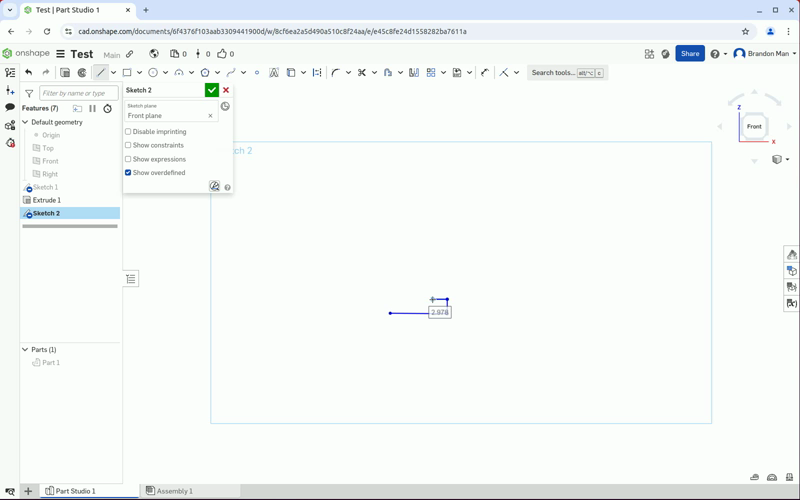
mouse_move(462, 299)
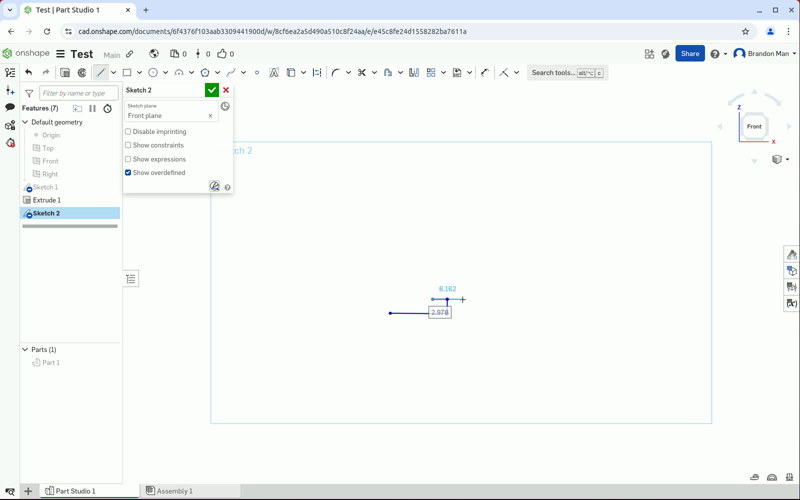
mouse_move(432, 284)
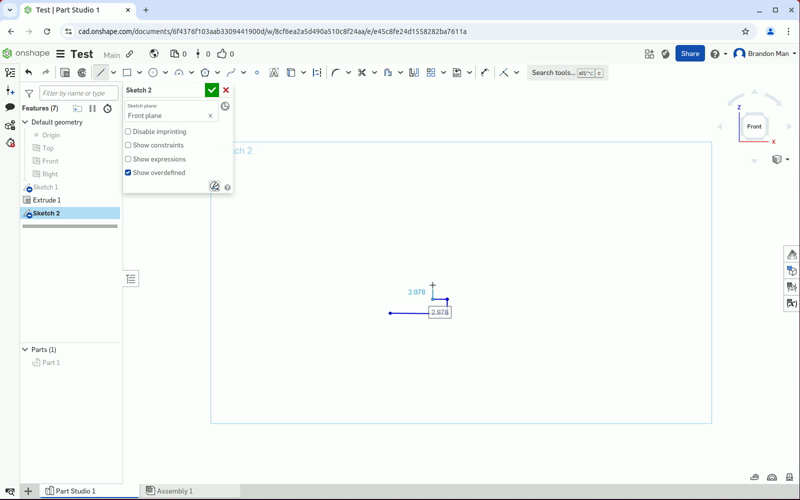
click(432, 284)
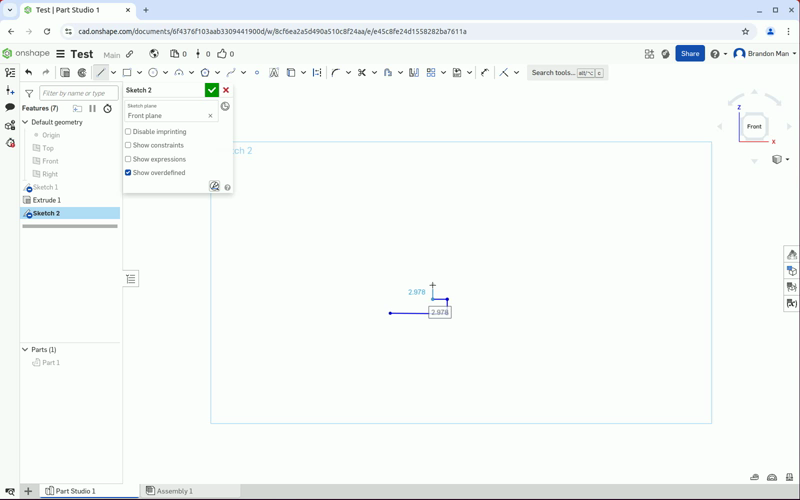
key_up(shift)
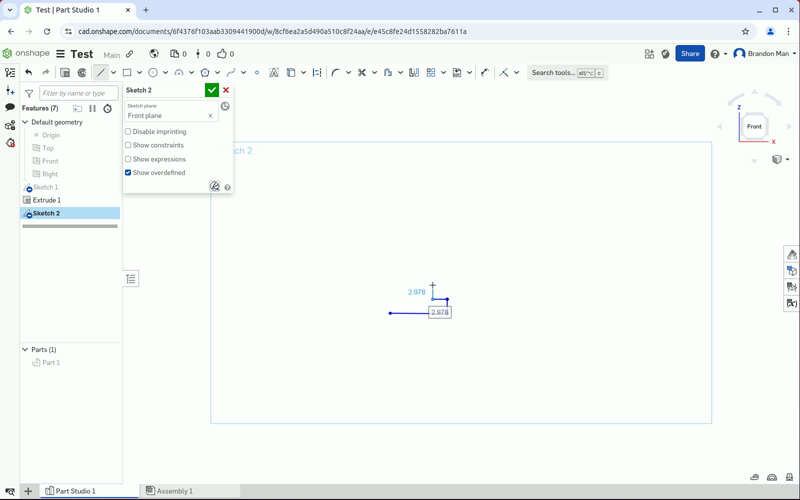
key_down(shift)
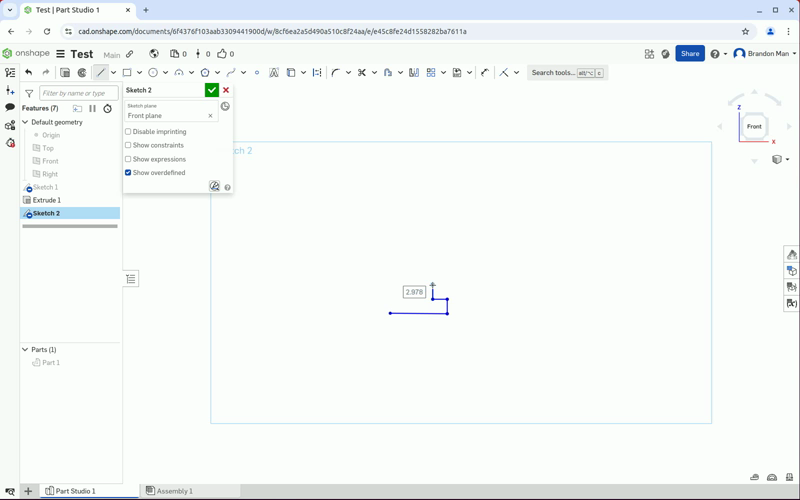
mouse_move(462, 284)
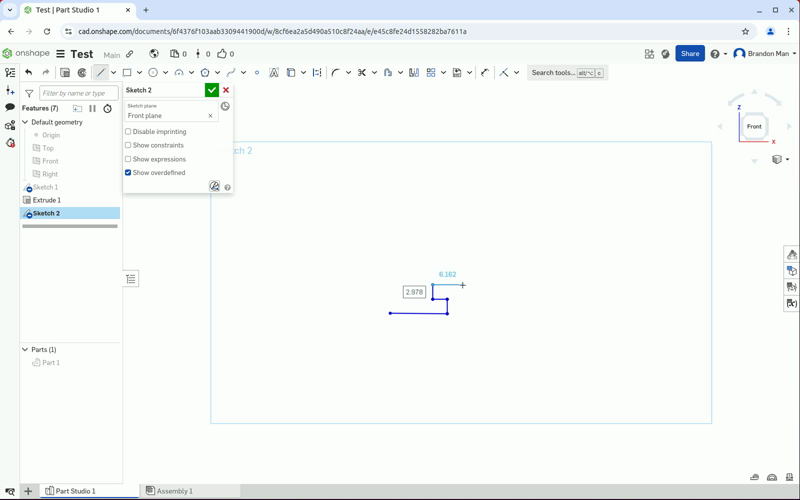
mouse_move(404, 284)
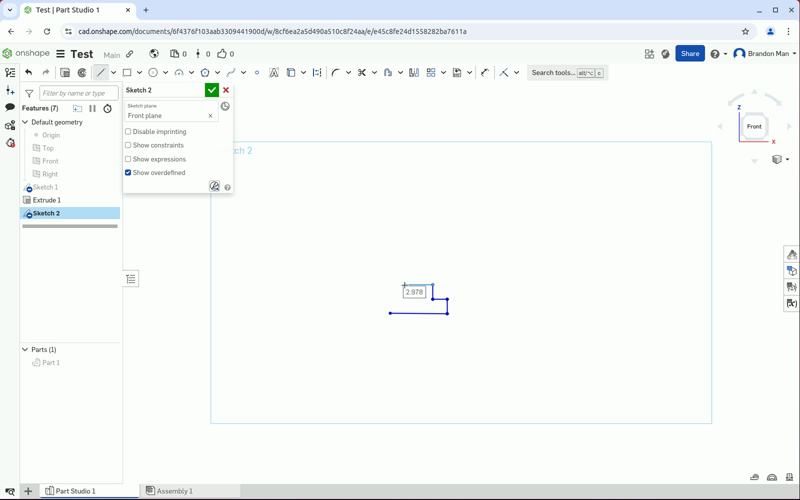
click(404, 284)
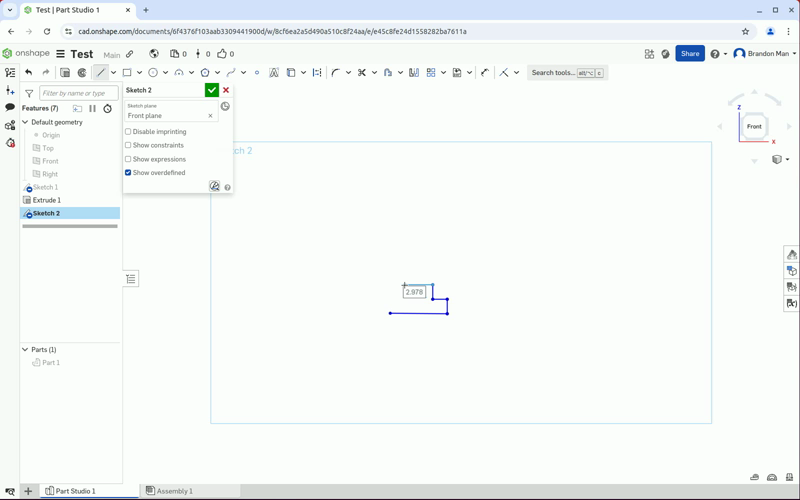
key_up(shift)
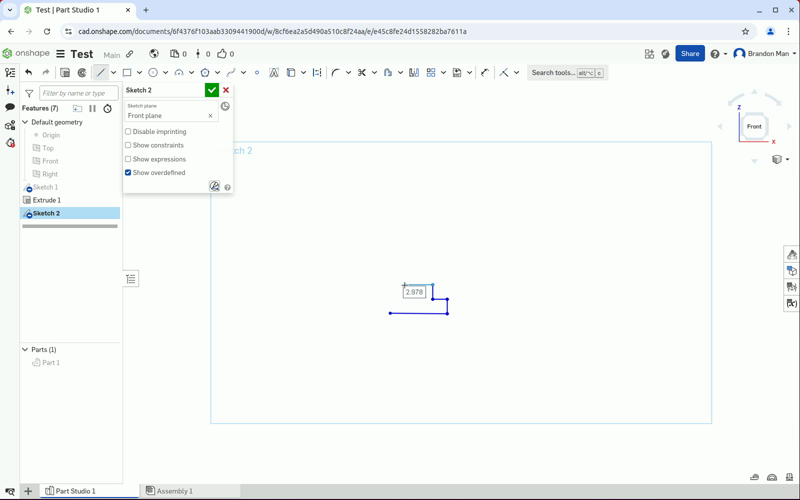
key_down(shift)
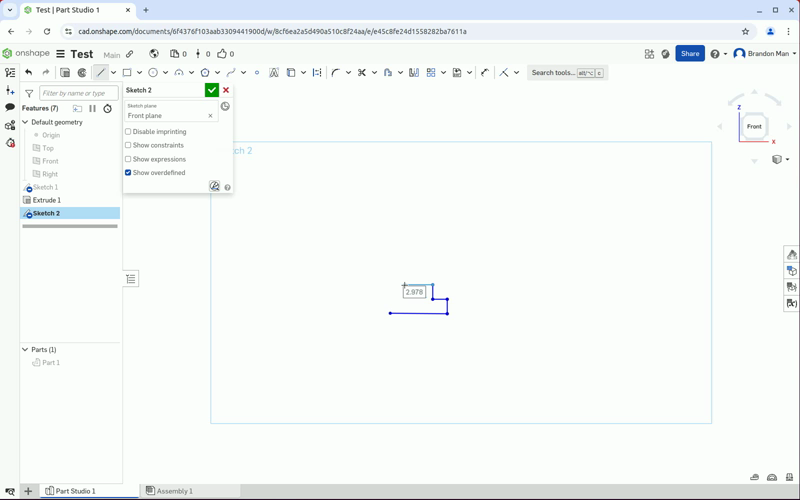
mouse_move(434, 284)
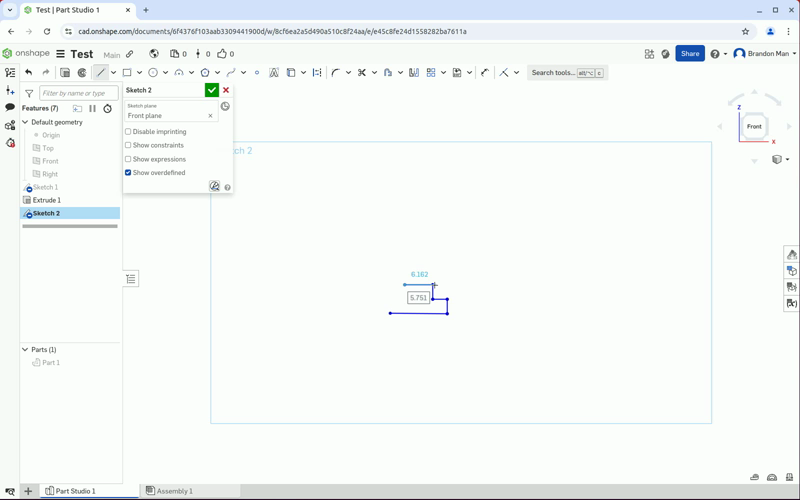
mouse_move(404, 299)
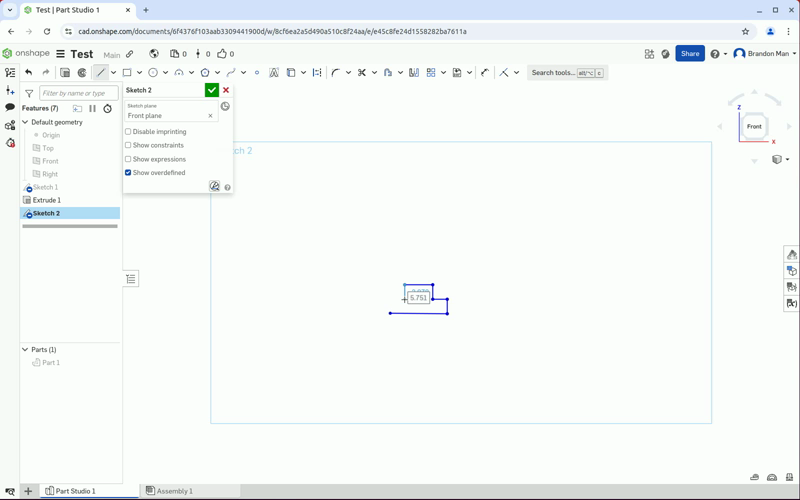
click(404, 299)
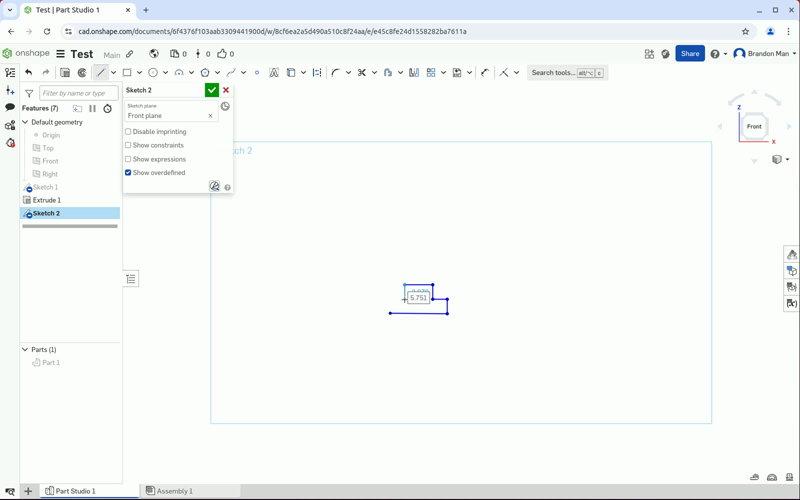
key_up(shift)
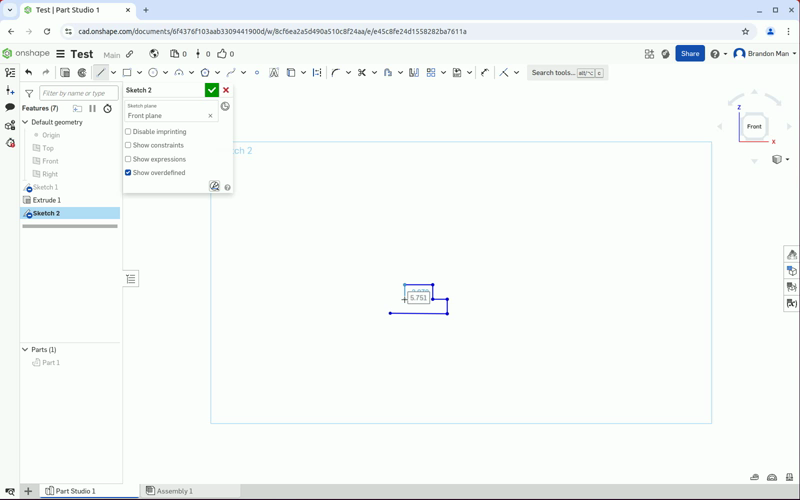
key_down(shift)
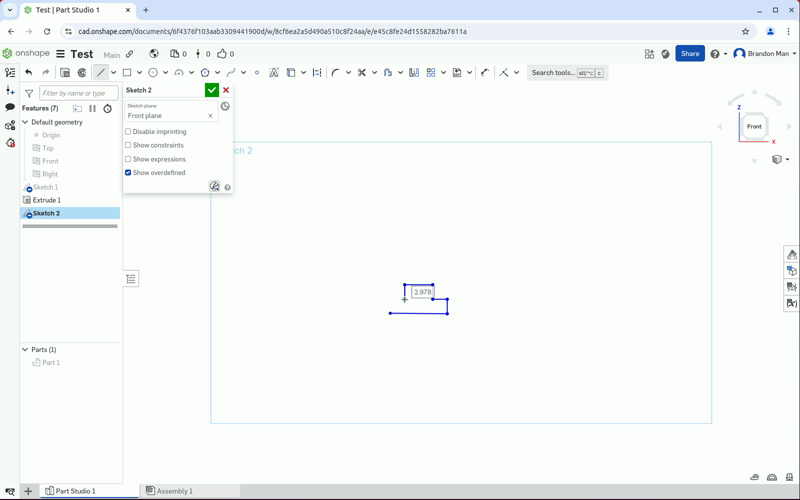
mouse_move(434, 299)
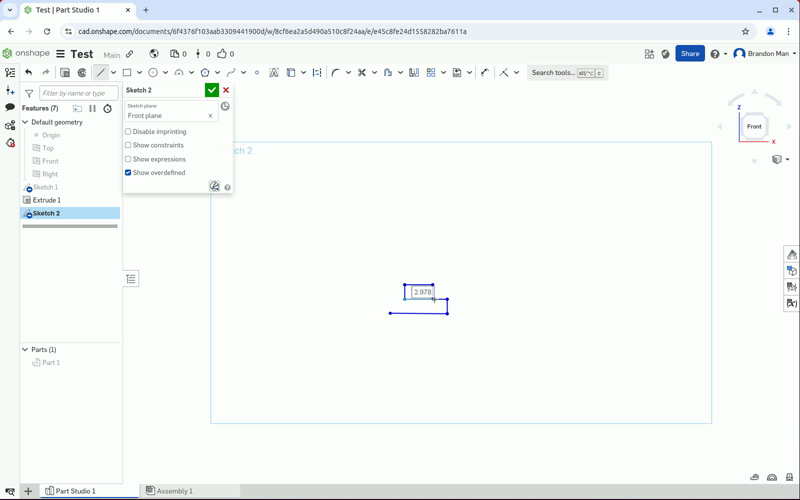
mouse_move(390, 299)
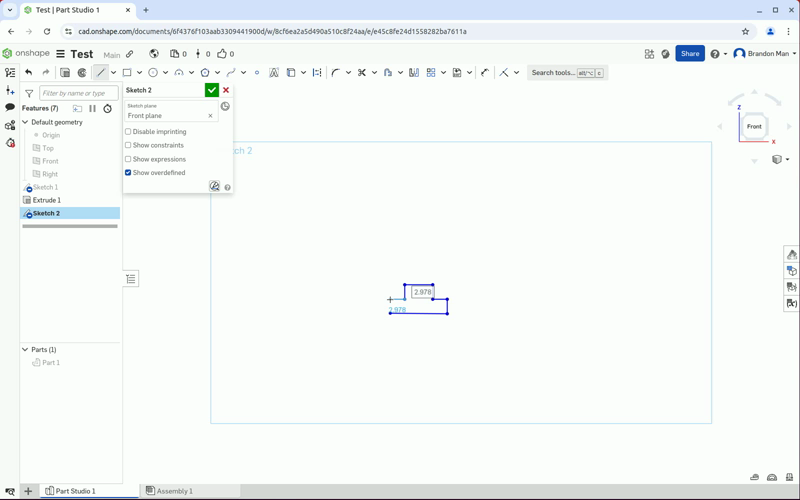
click(390, 299)
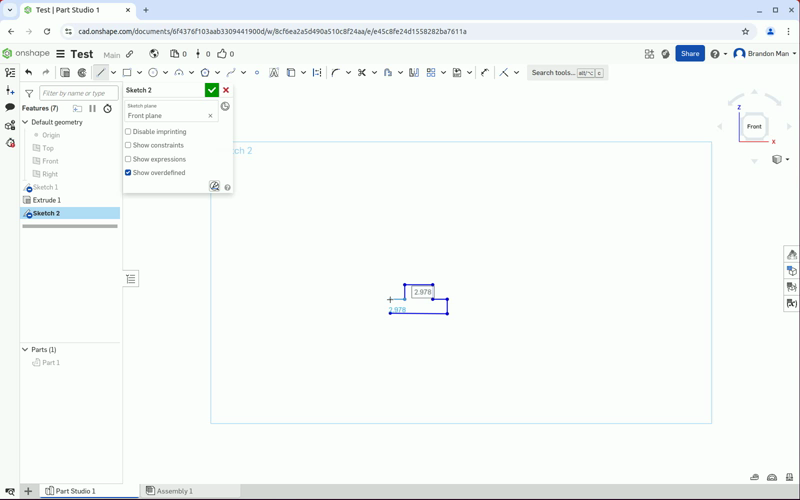
key_up(shift)
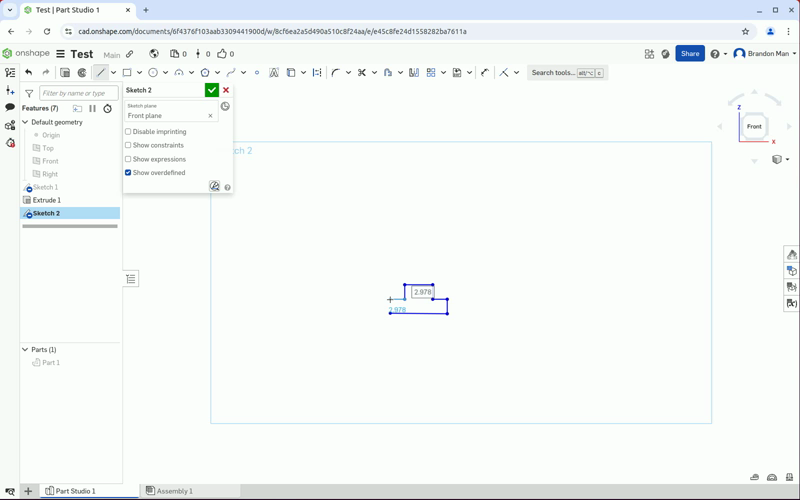
mouse_move(420, 299)
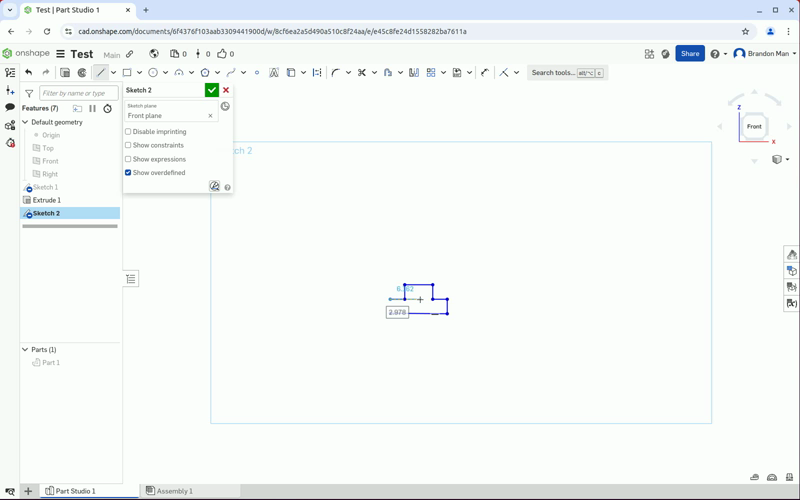
key_down(shift)
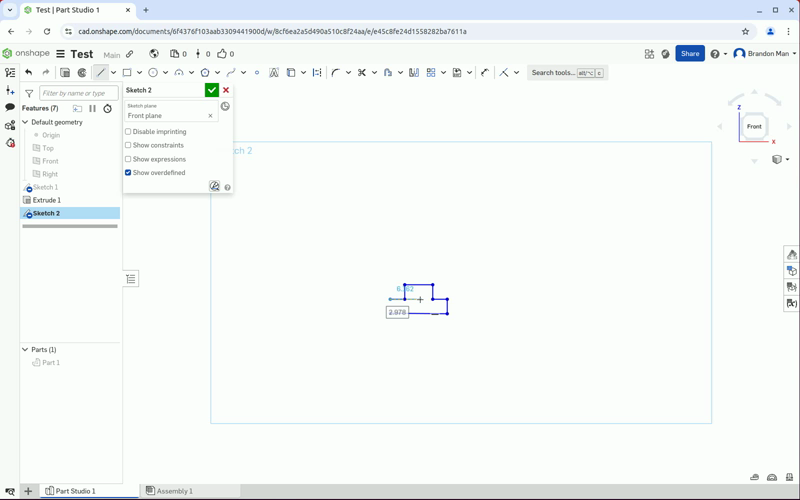
mouse_move(390, 313)
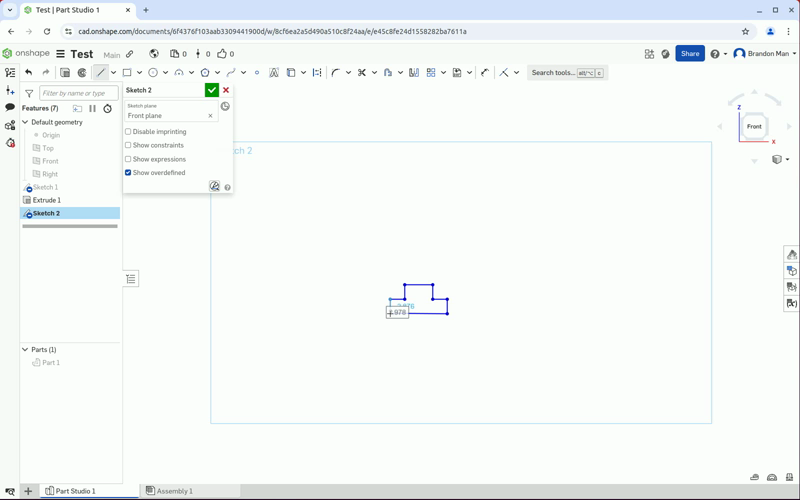
key_up(shift)
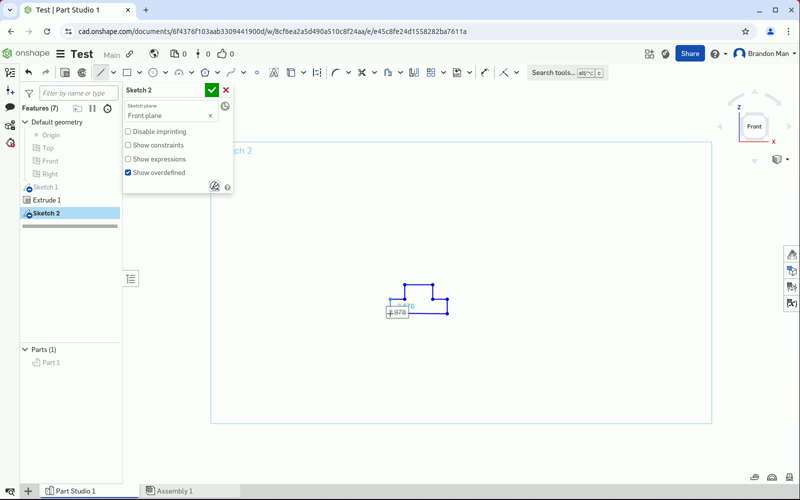
click(390, 313)
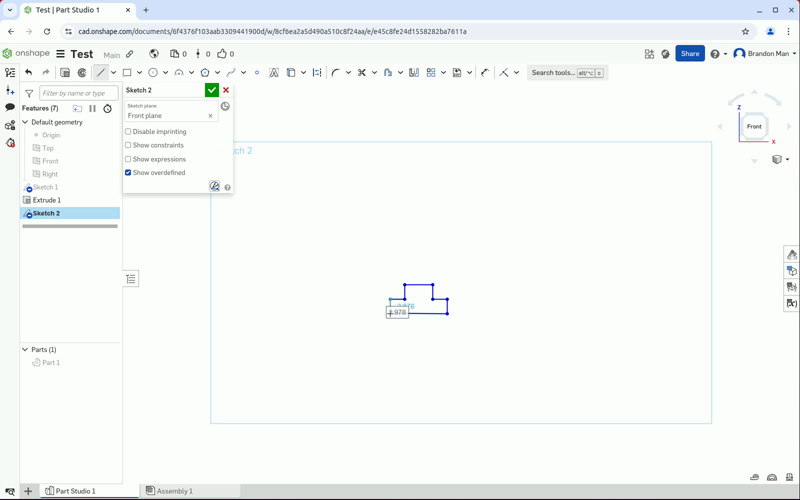
key(esc)
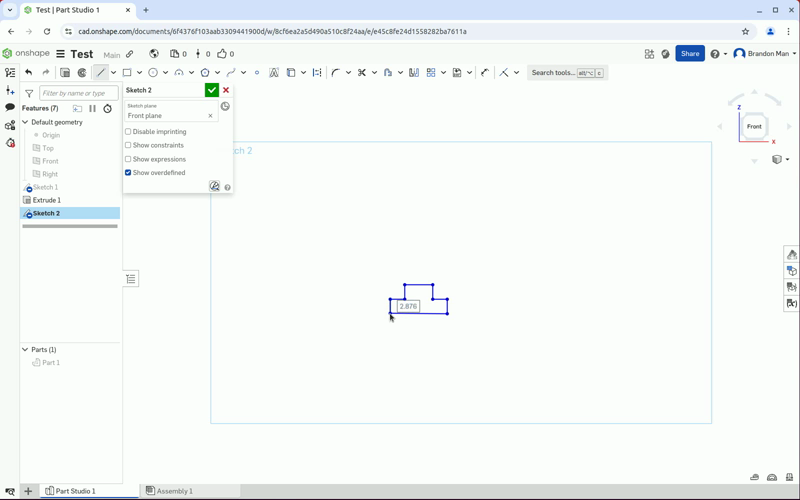
mouse_move(394, 299)
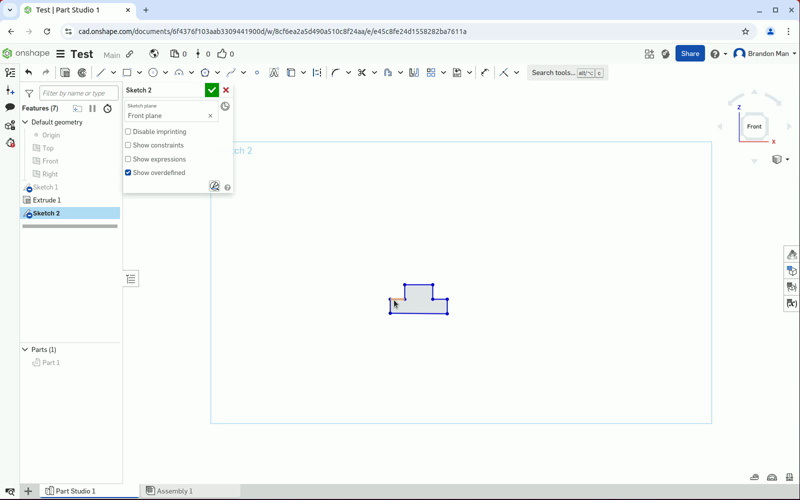
scroll(6)
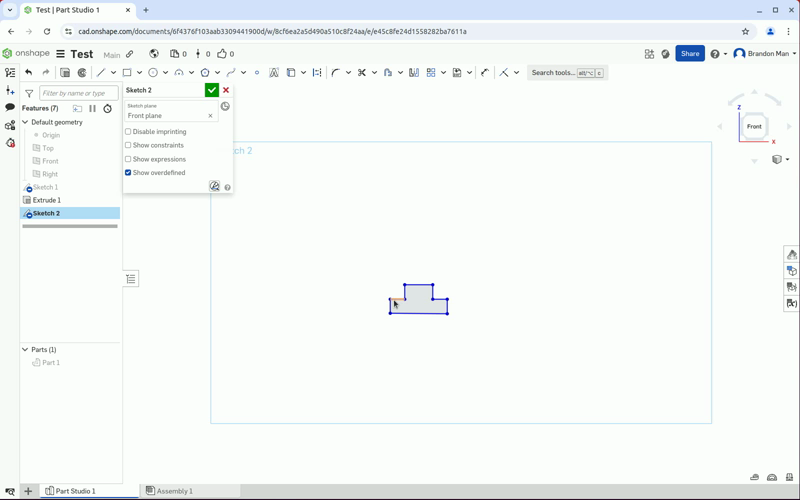
scroll(6)
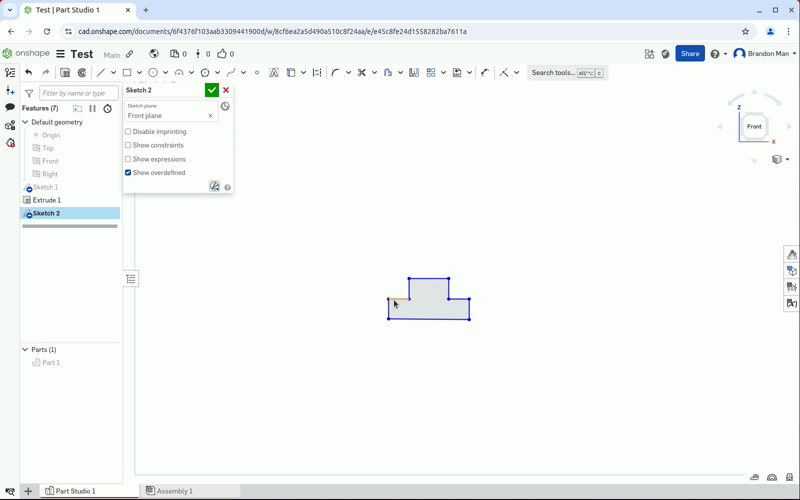
scroll(6)
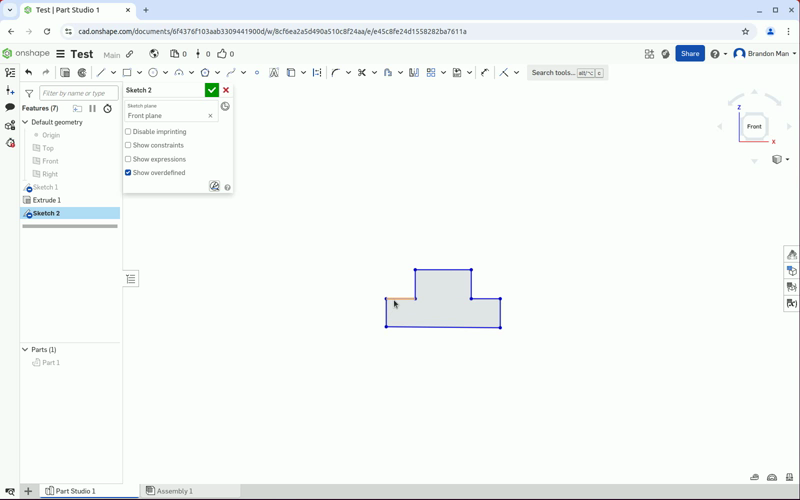
scroll(6)
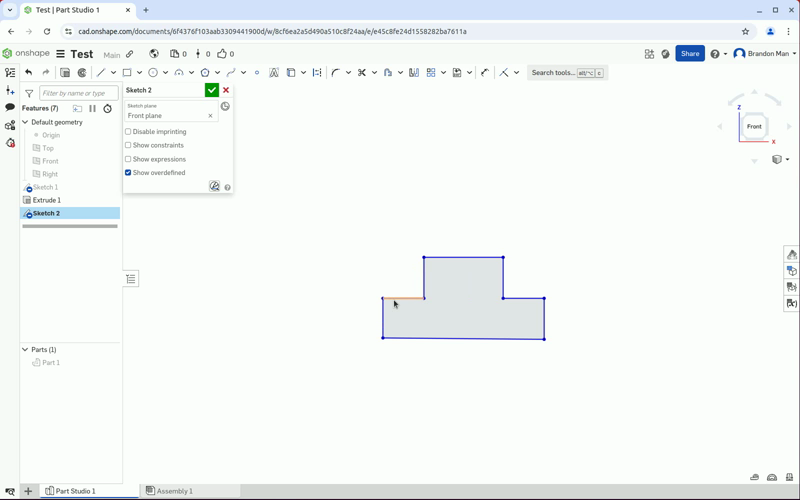
scroll(6)
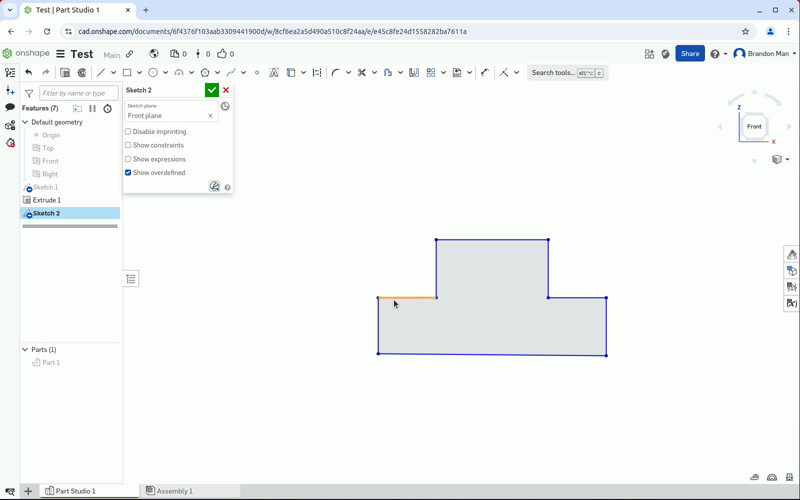
scroll(6)
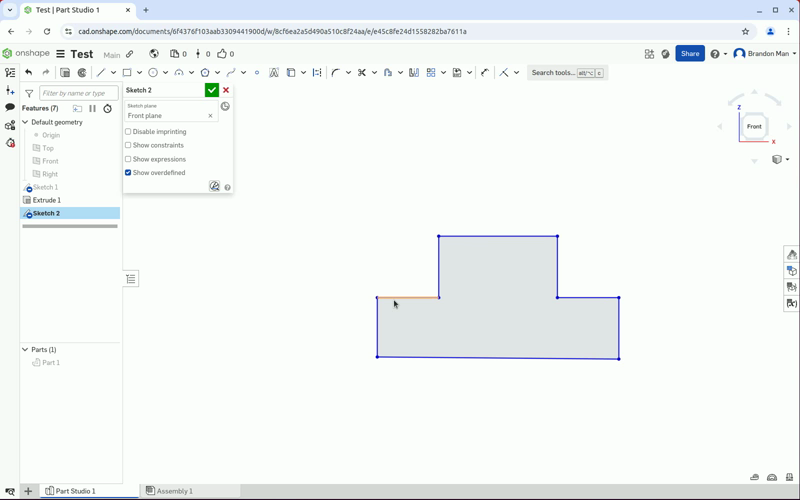
scroll(6)
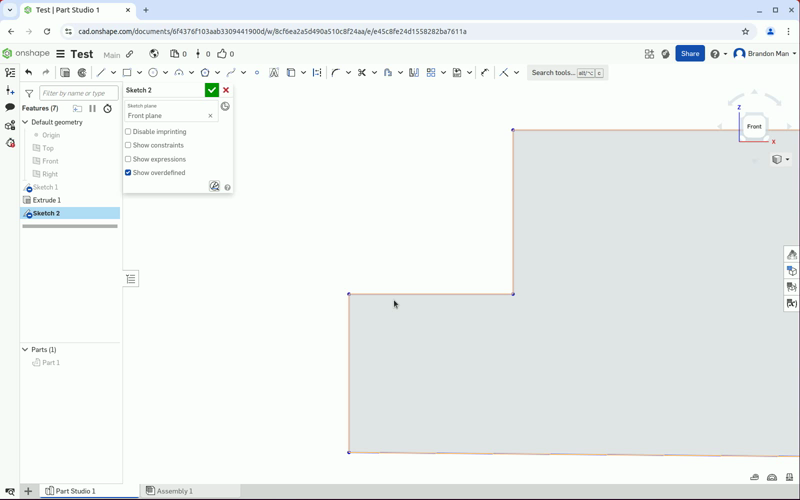
click(394, 299)
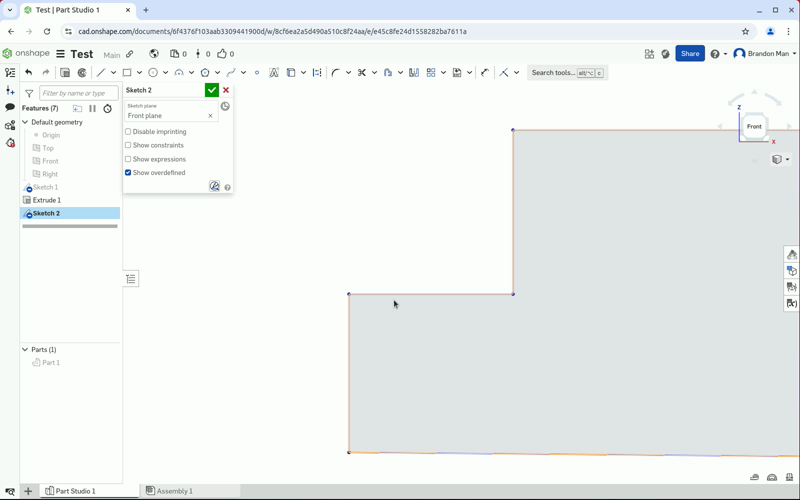
scroll(-6)
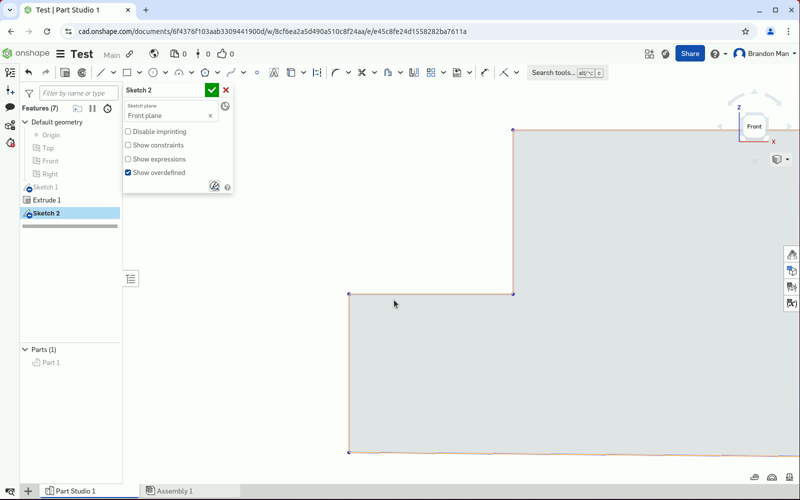
scroll(-6)
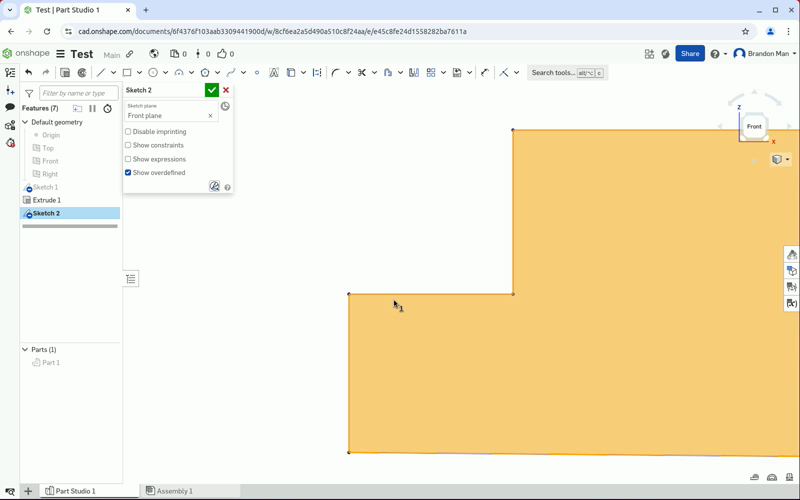
scroll(-6)
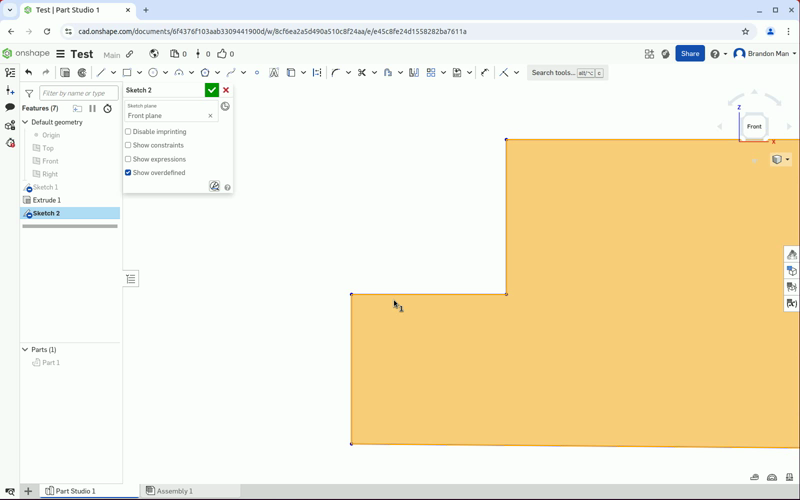
scroll(-6)
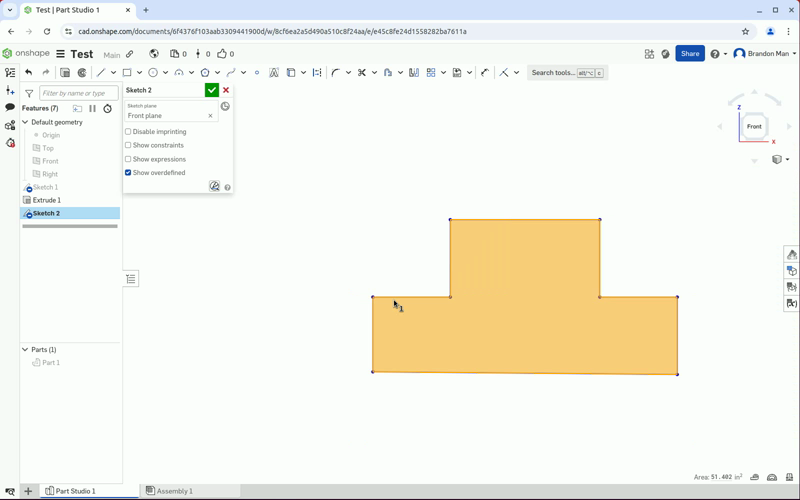
scroll(-6)
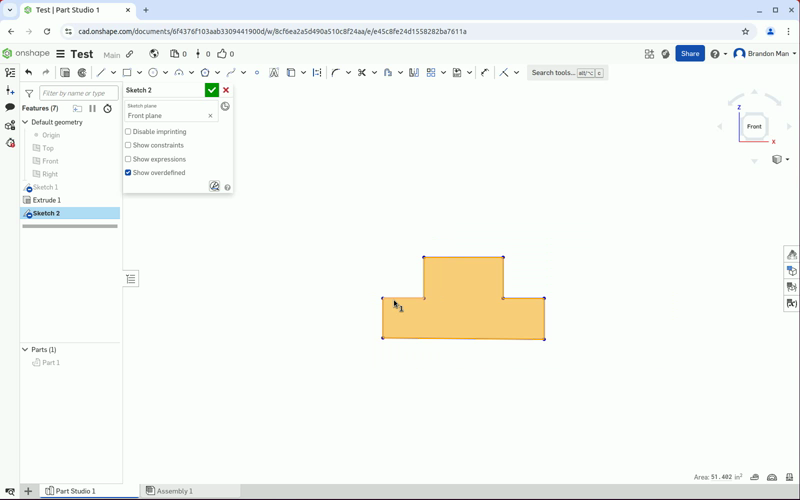
scroll(-6)
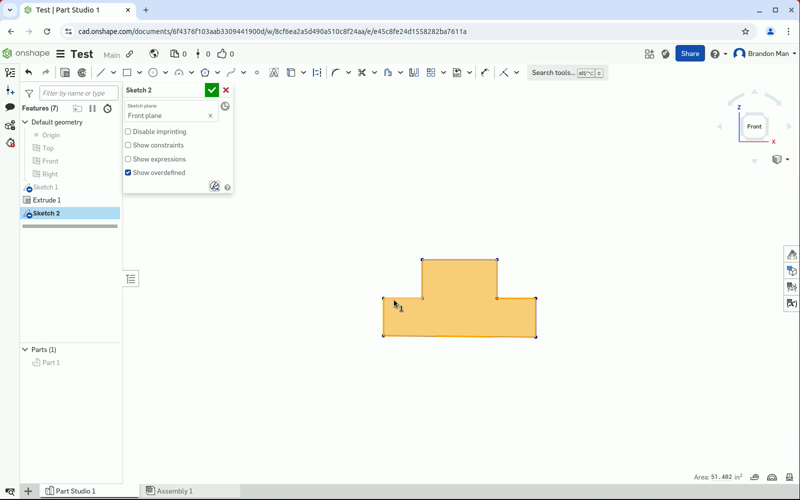
scroll(-6)
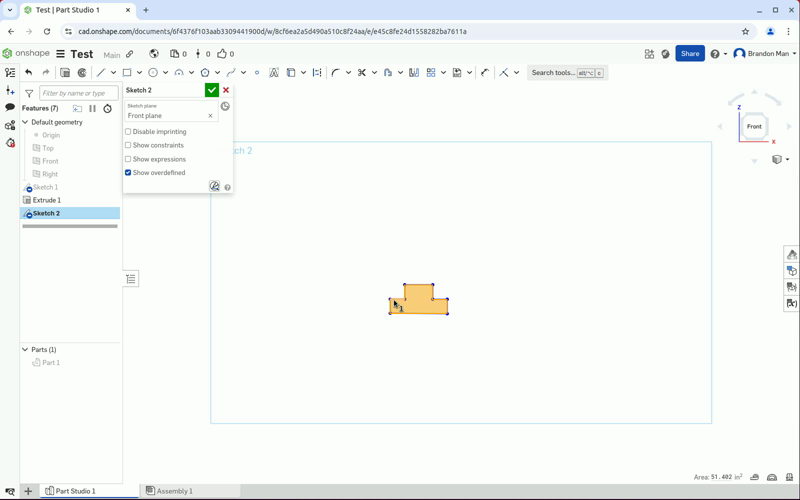
mouse_move(73, 352)
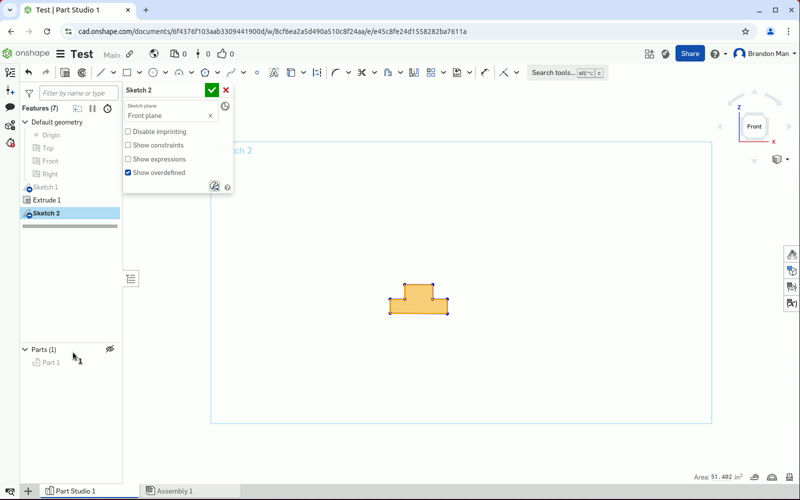
key(shift+y)
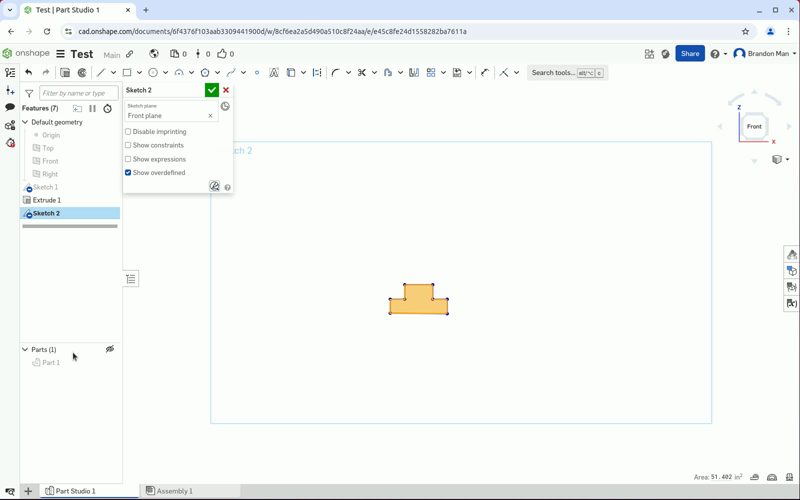
key(shift+e)
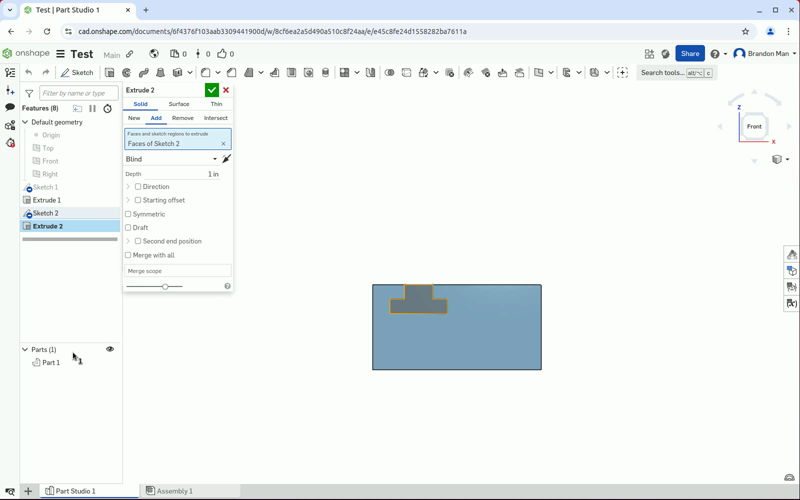
mouse_move(143, 106)
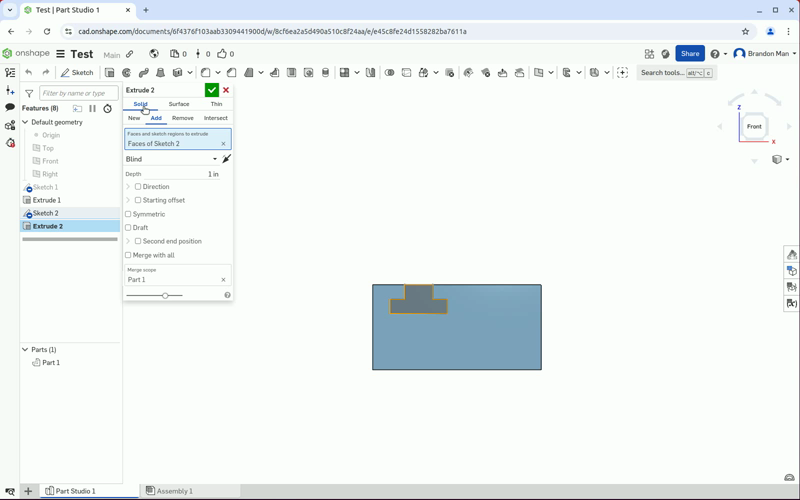
click(143, 106)
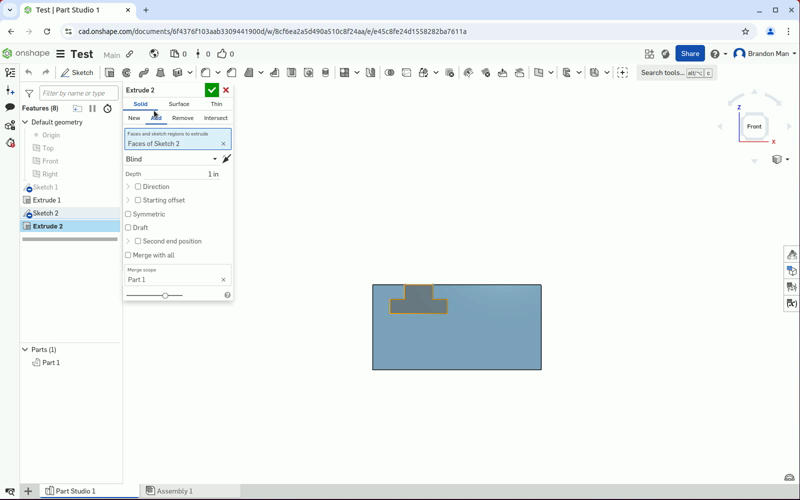
mouse_move(186, 120)
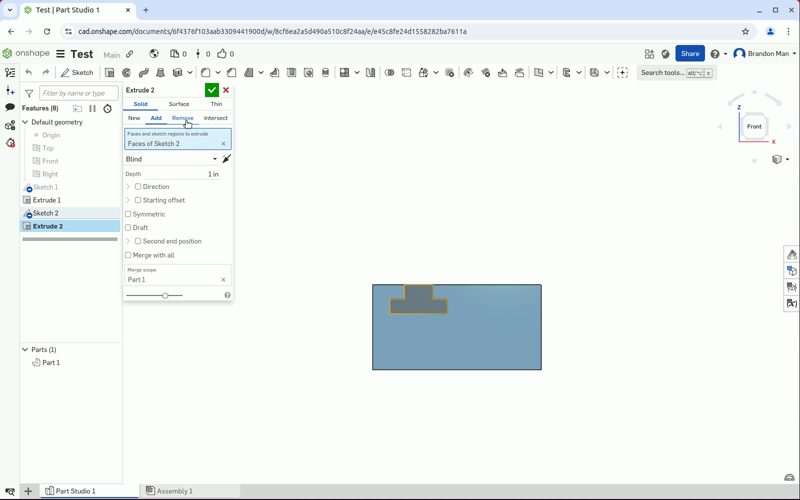
click(186, 120)
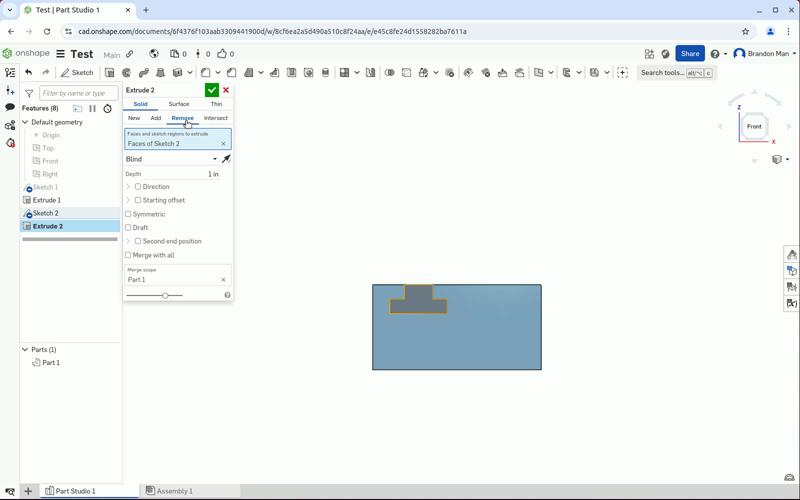
key(tab, 4)
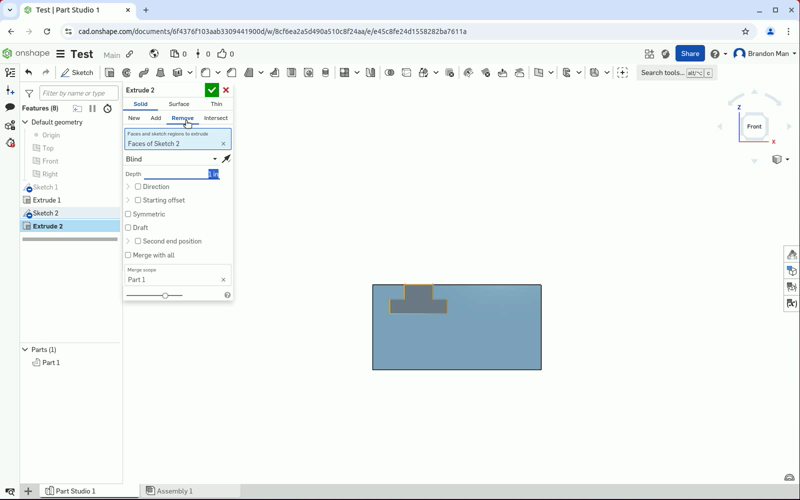
text(23.108)
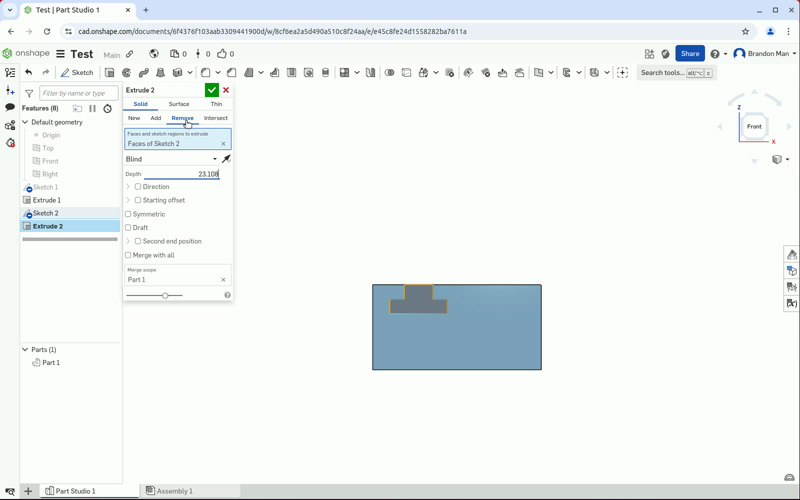
key(tab, 6)
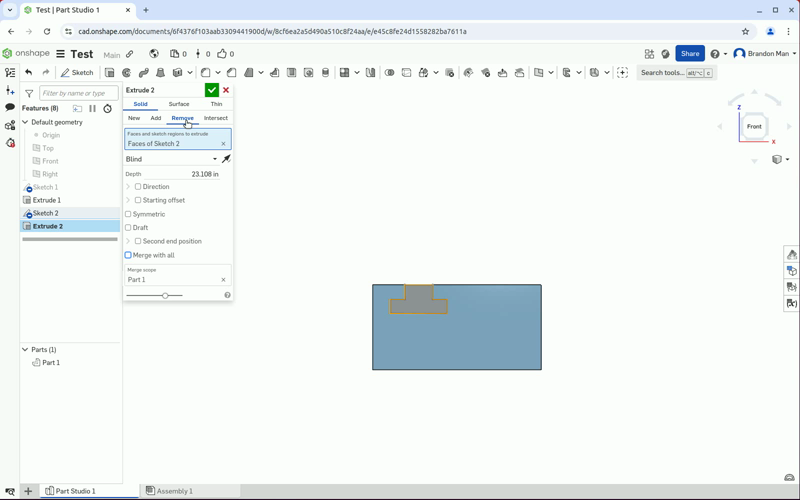
key(space)
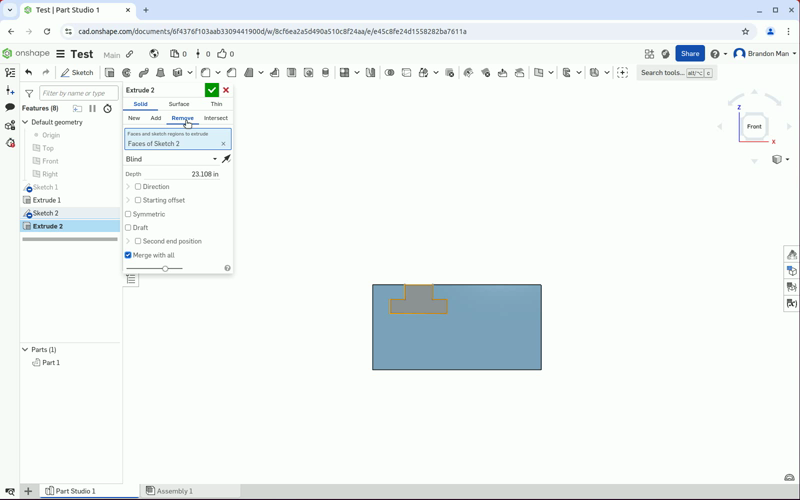
key(enter)
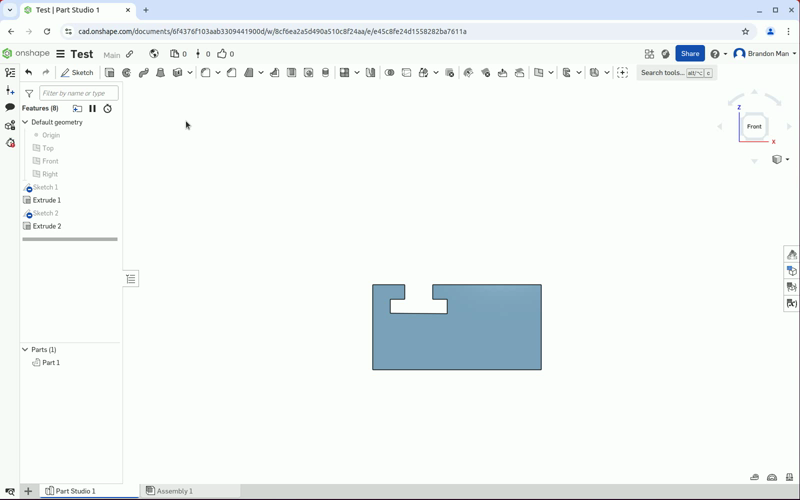
key(shift+h)
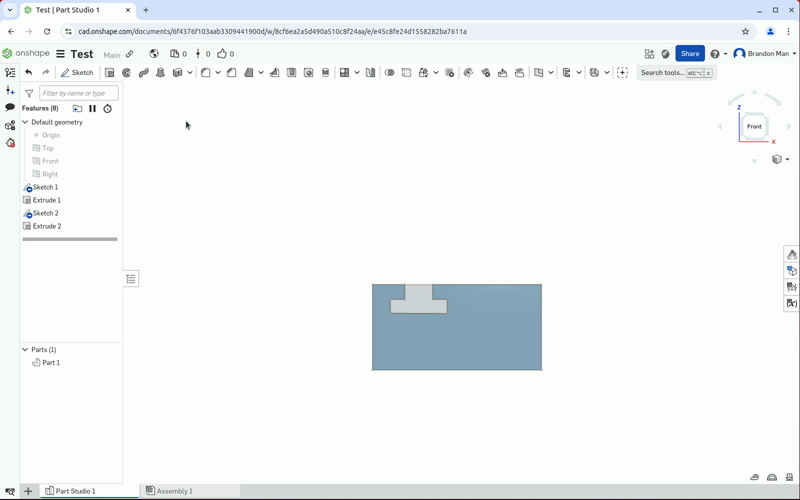
key(shift+h)
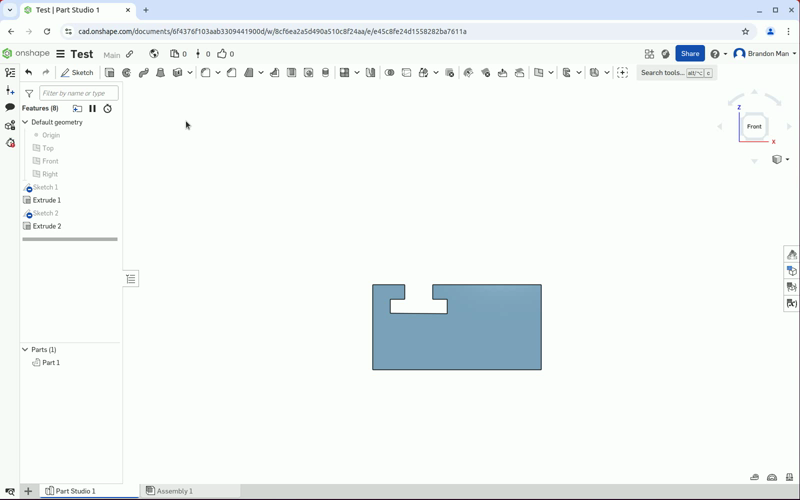
mouse_move(73, 189)
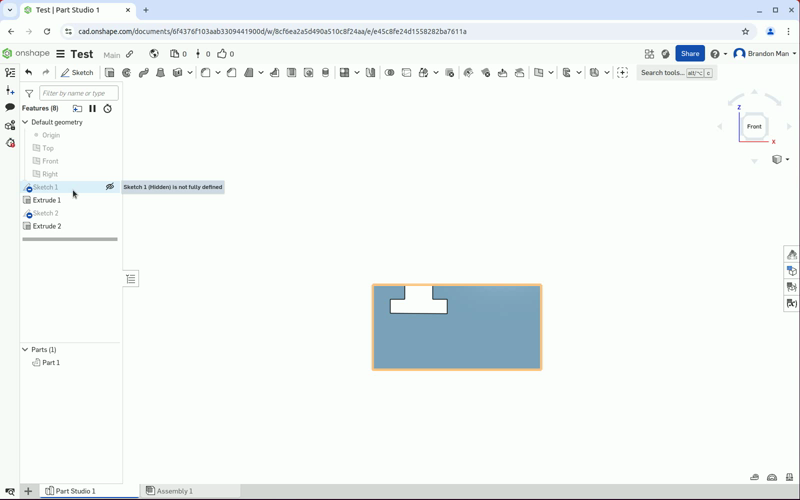
click(73, 189)
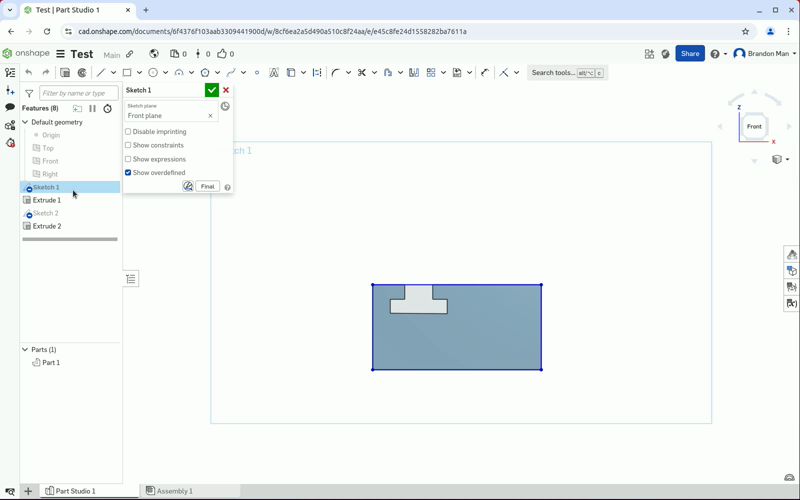
mouse_move(229, 92)
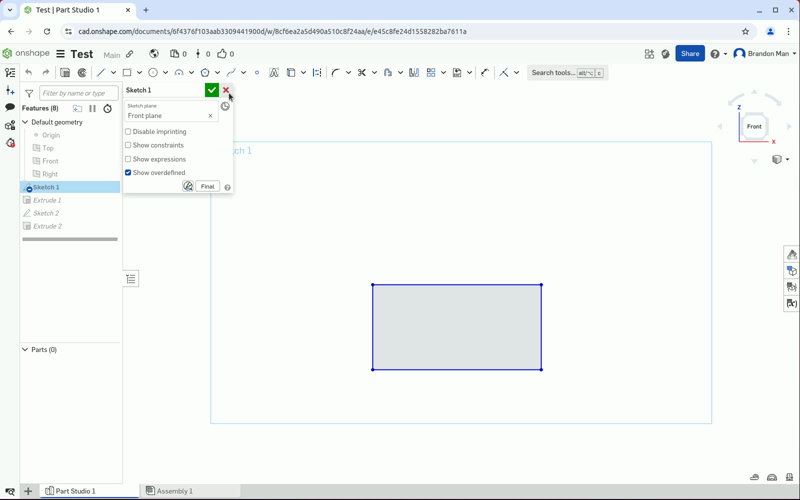
click(229, 92)
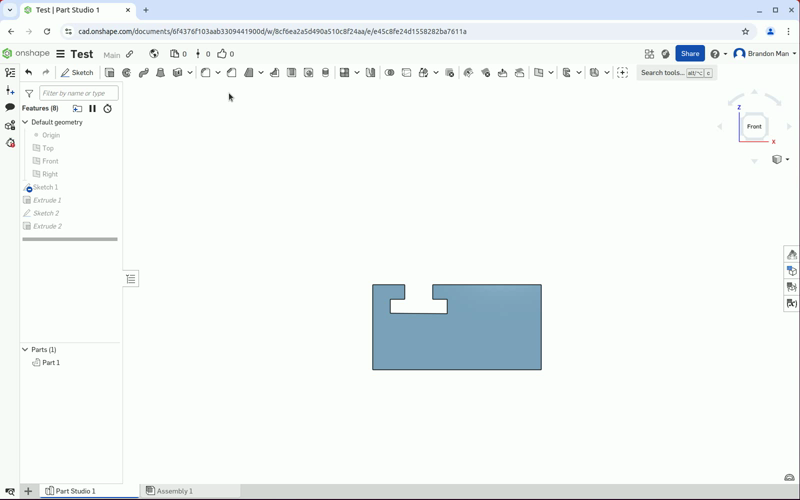
mouse_move(73, 352)
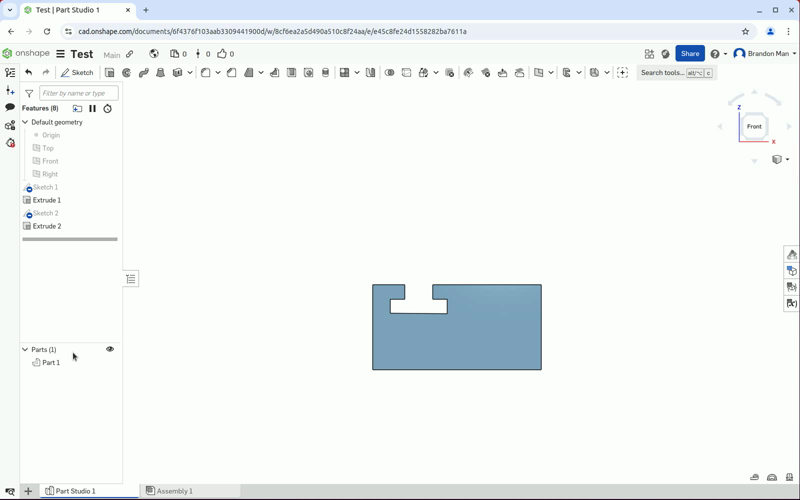
key(y)
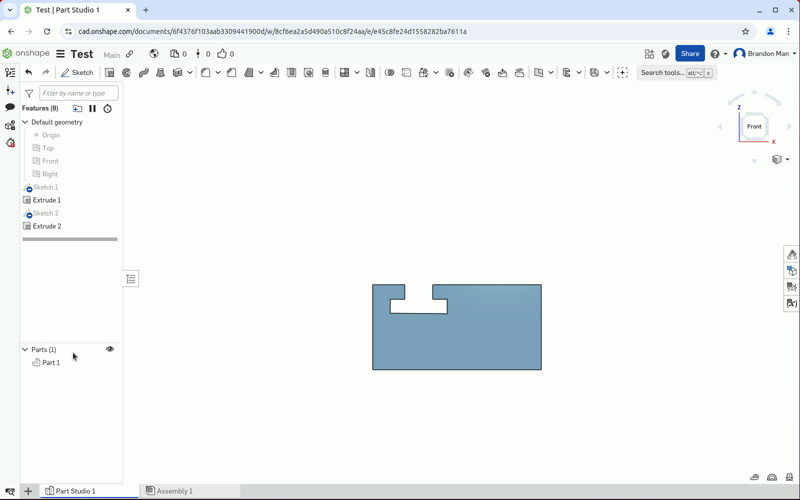
key(shift+p)
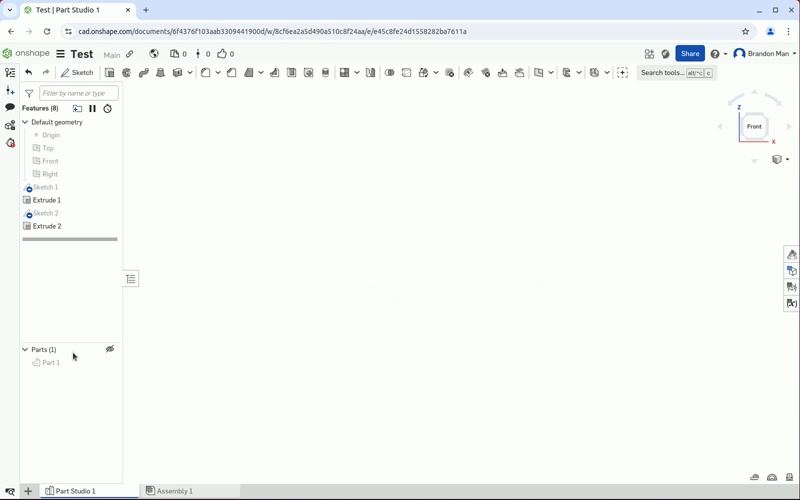
key(space)
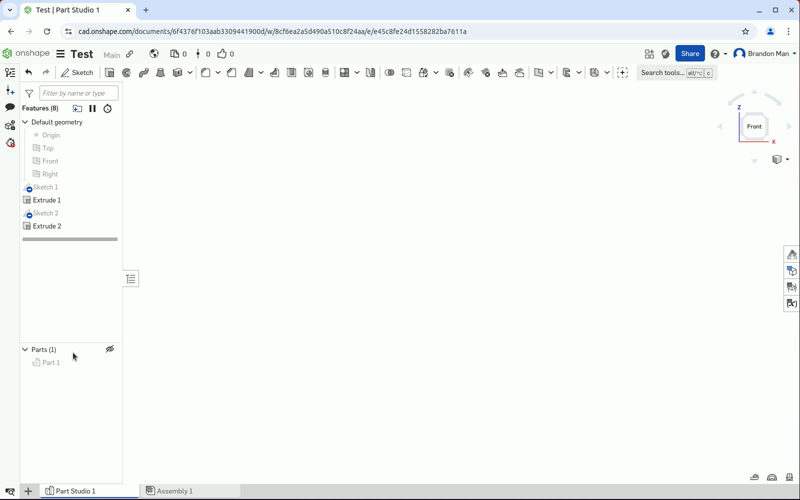
key_down(shift)
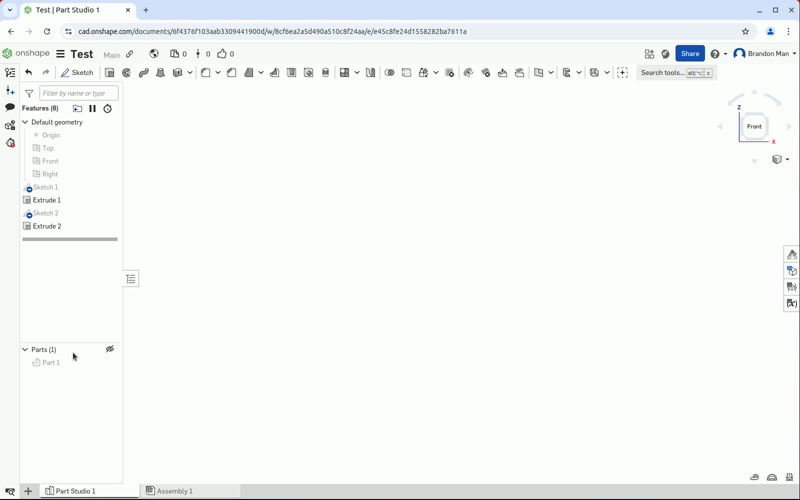
key(left)
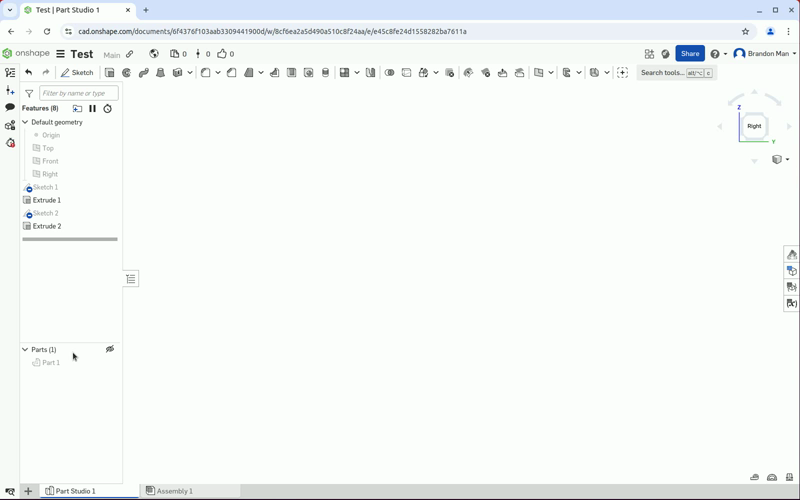
key_up(shift)
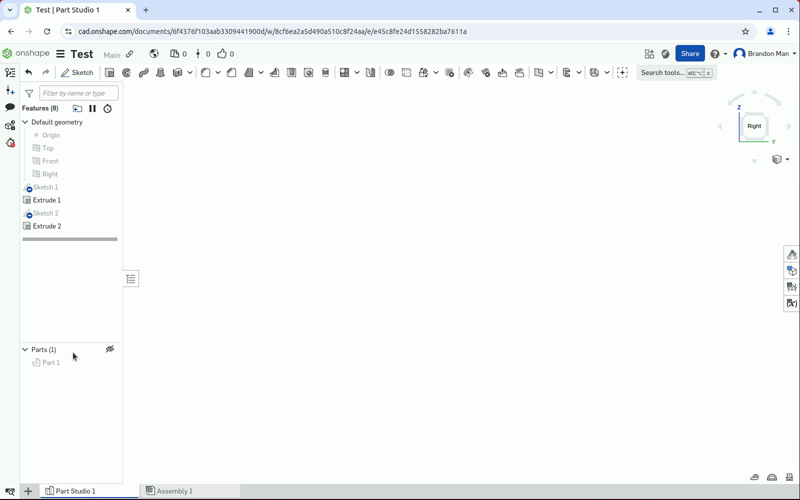
mouse_move(73, 352)
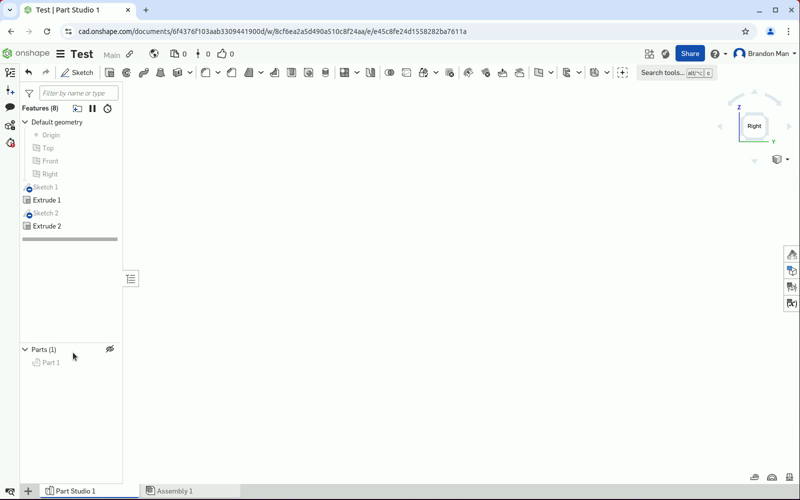
key(shift+y)
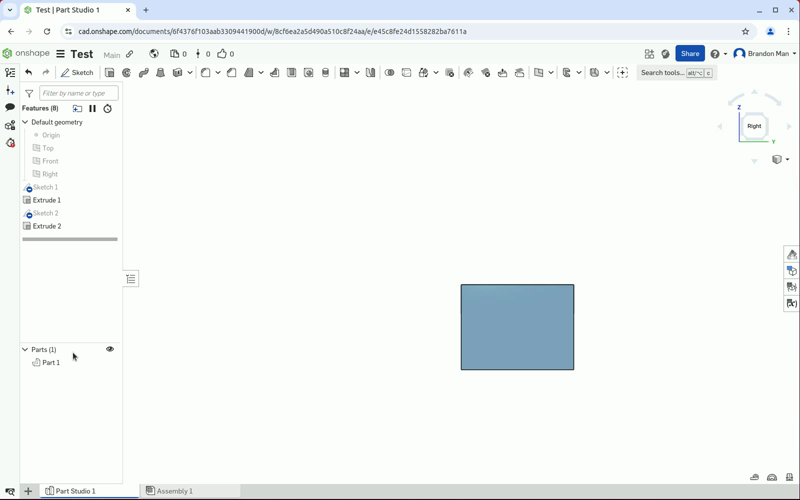
mouse_move(541, 75)
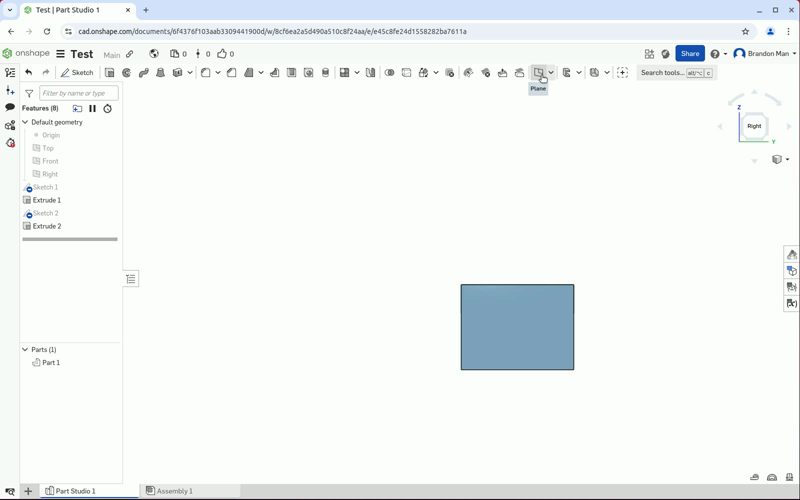
click(541, 75)
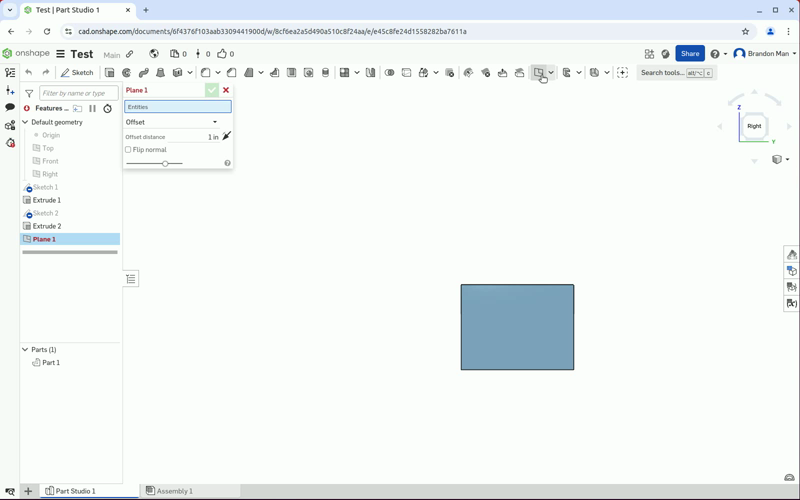
mouse_move(73, 176)
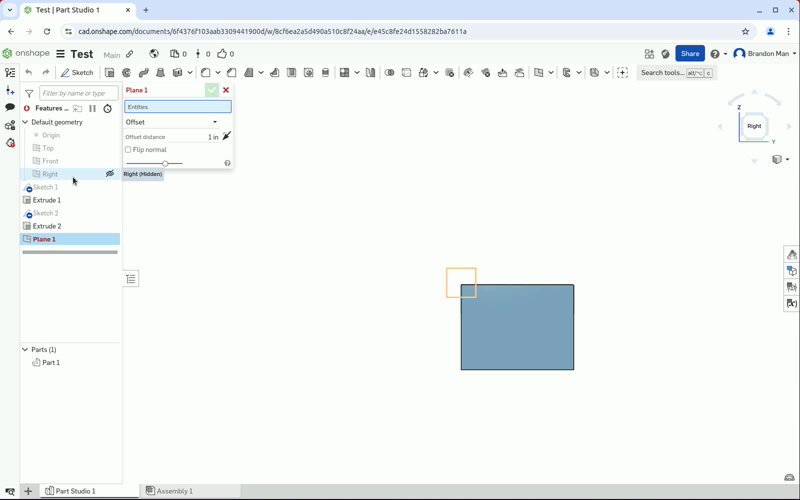
click(73, 176)
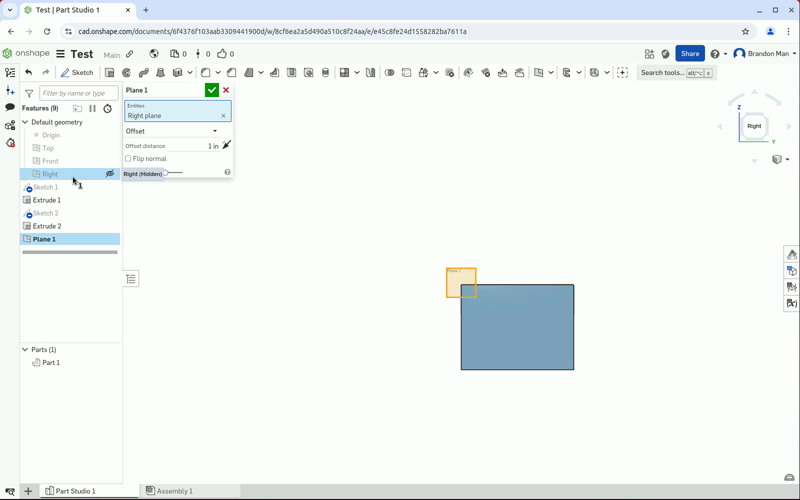
key(tab, 2)
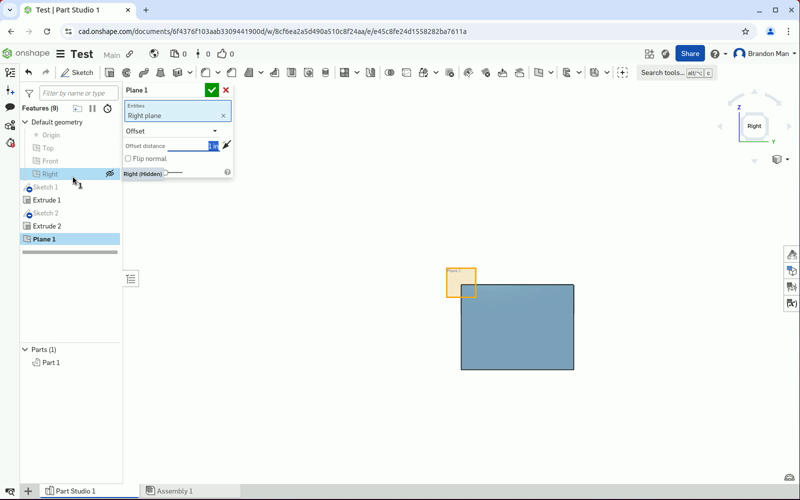
text(16.607)
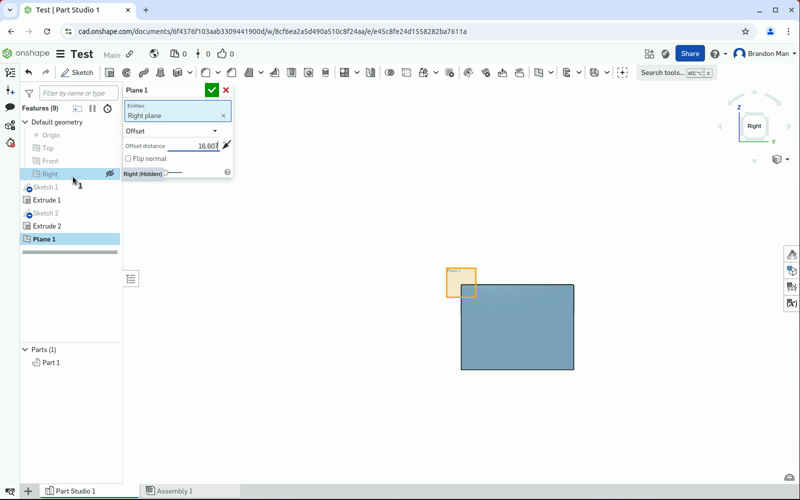
key(enter, 2)
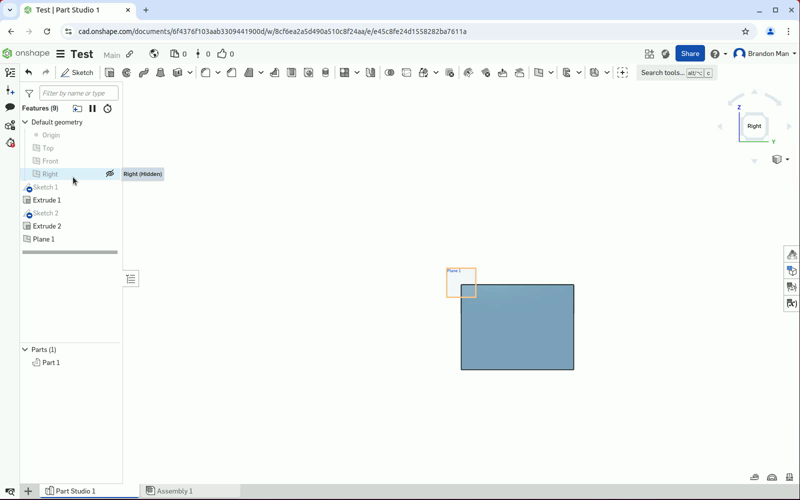
key(shift+s)
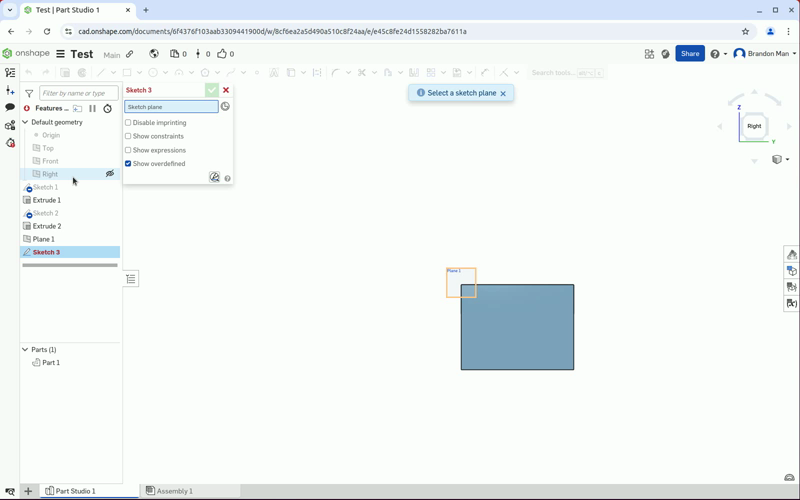
mouse_move(73, 241)
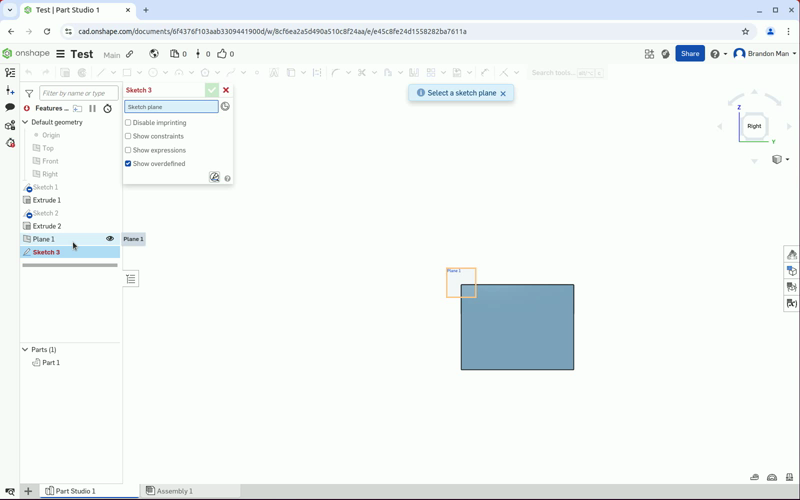
click(73, 241)
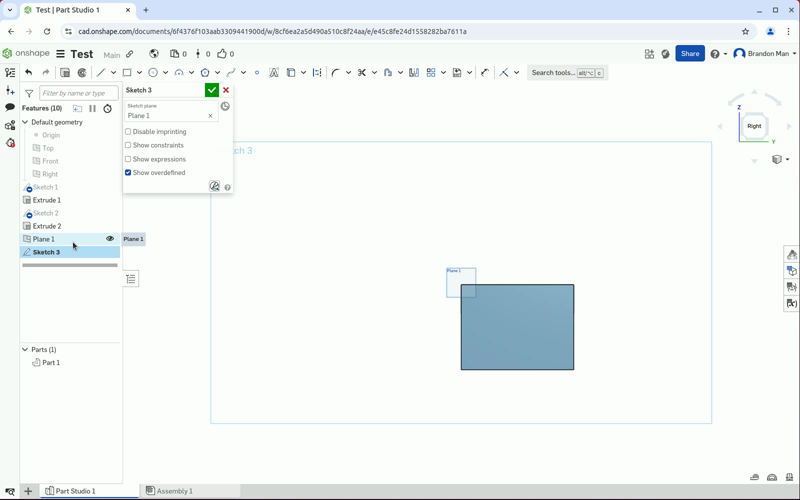
mouse_move(73, 352)
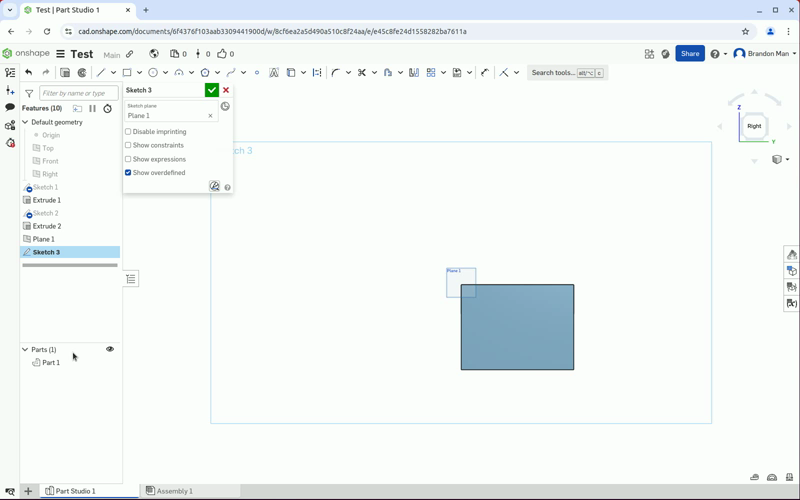
key(y)
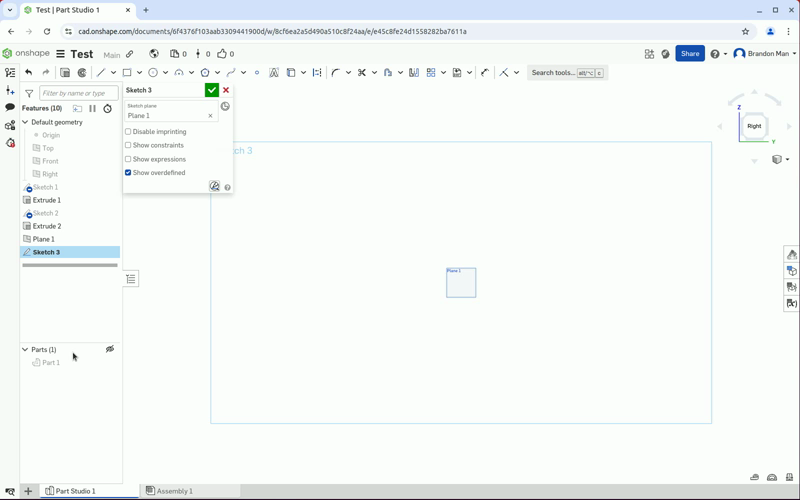
key(l)
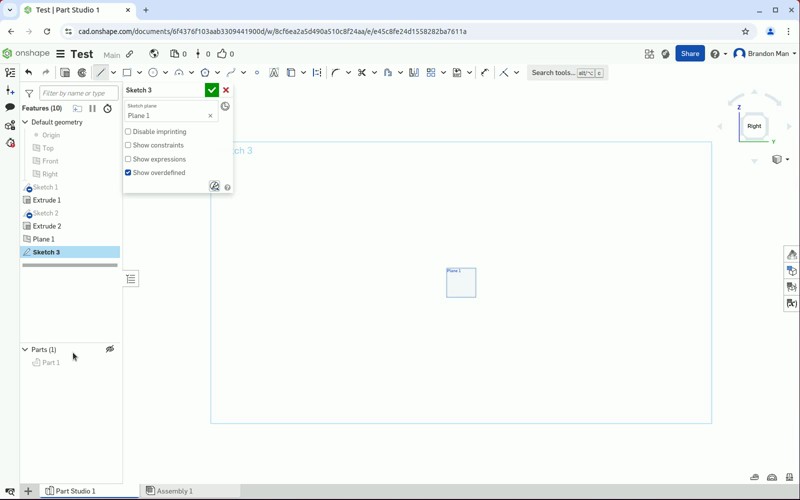
key_down(shift)
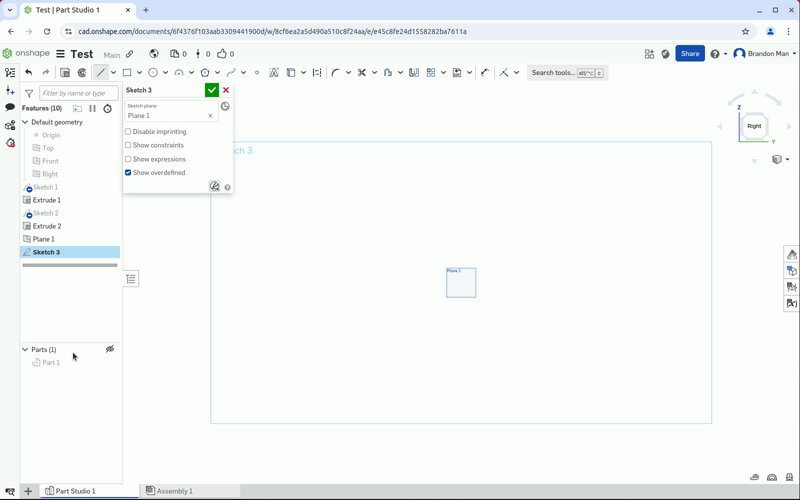
mouse_move(485, 337)
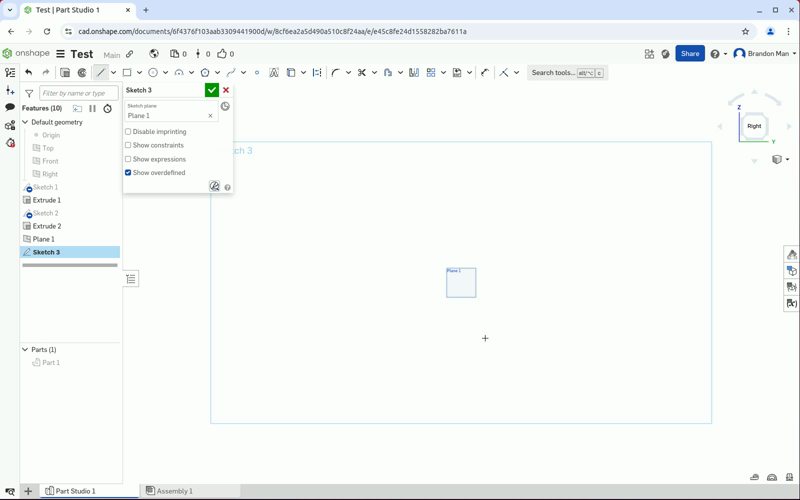
click(485, 337)
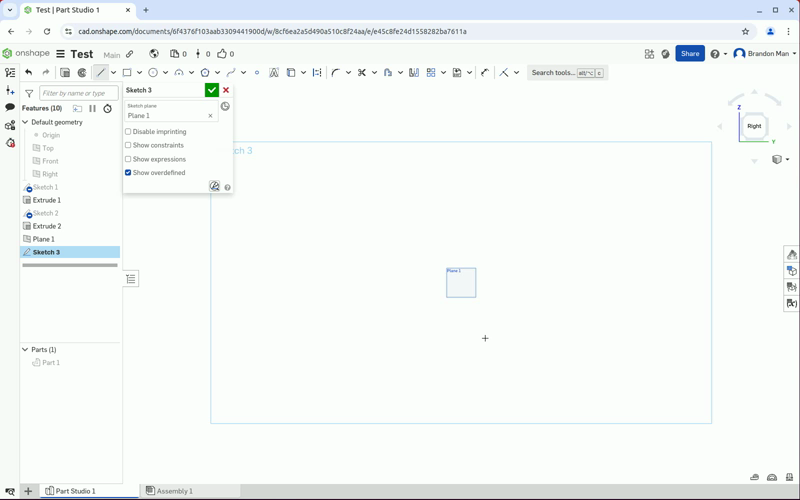
key_up(shift)
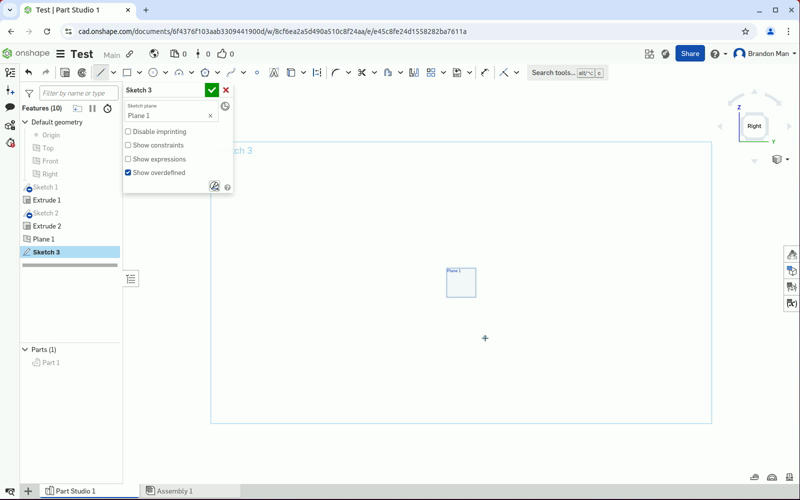
key_down(shift)
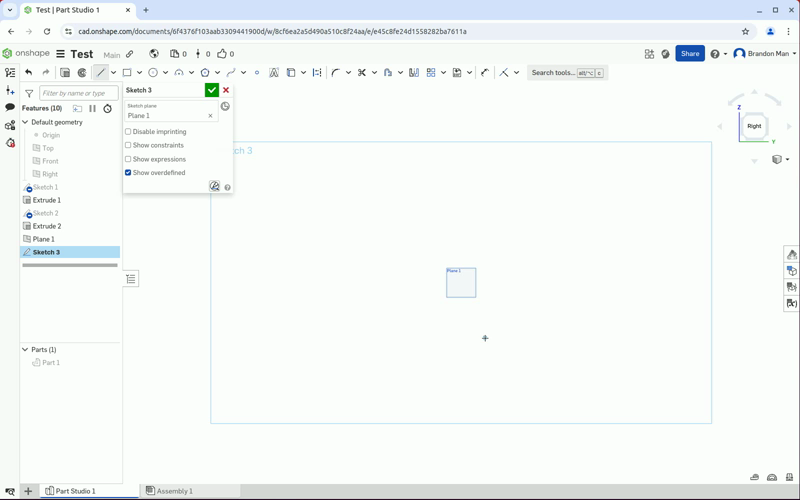
mouse_move(515, 337)
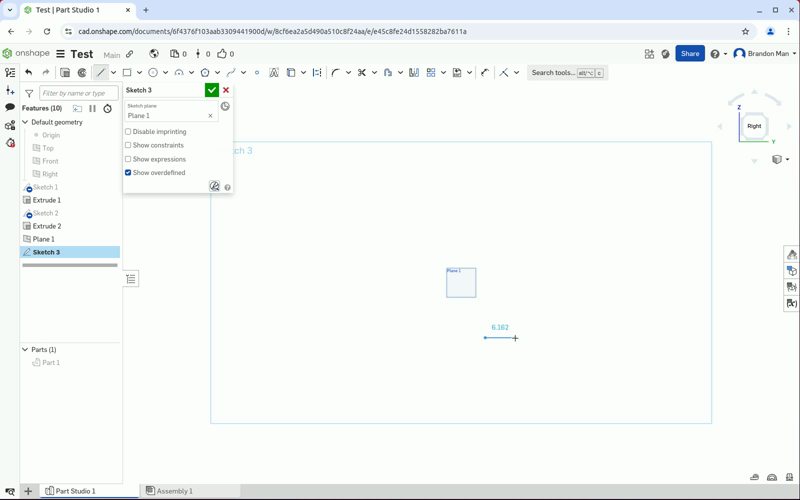
mouse_move(498, 370)
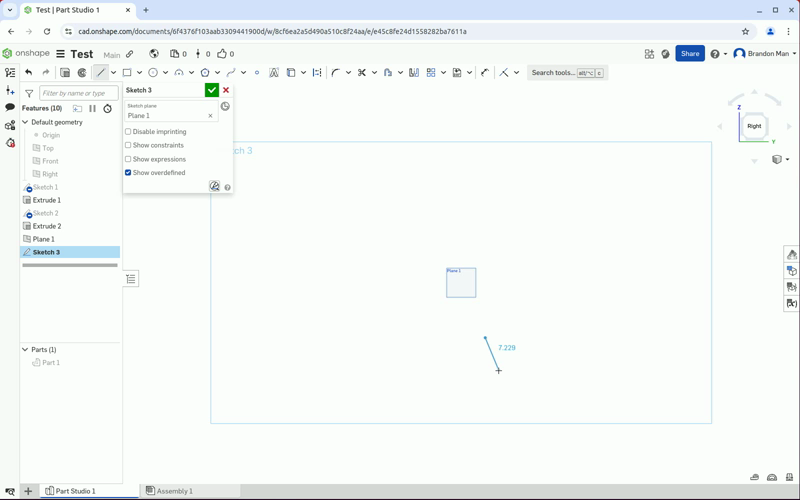
click(498, 370)
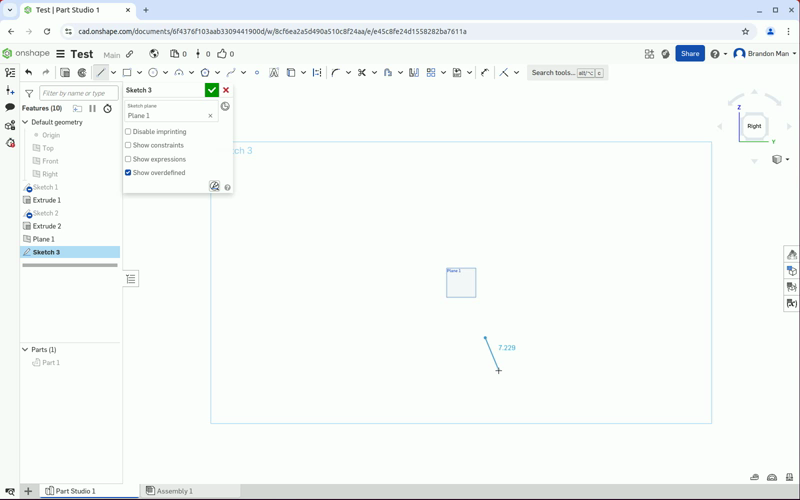
key_up(shift)
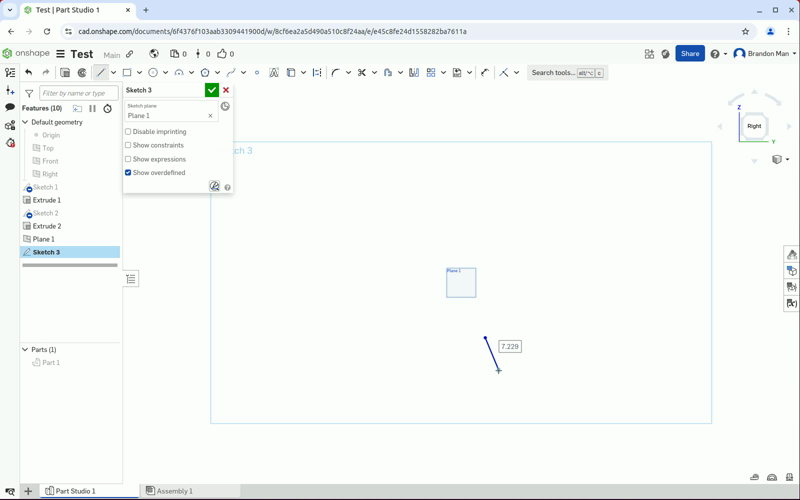
key_down(shift)
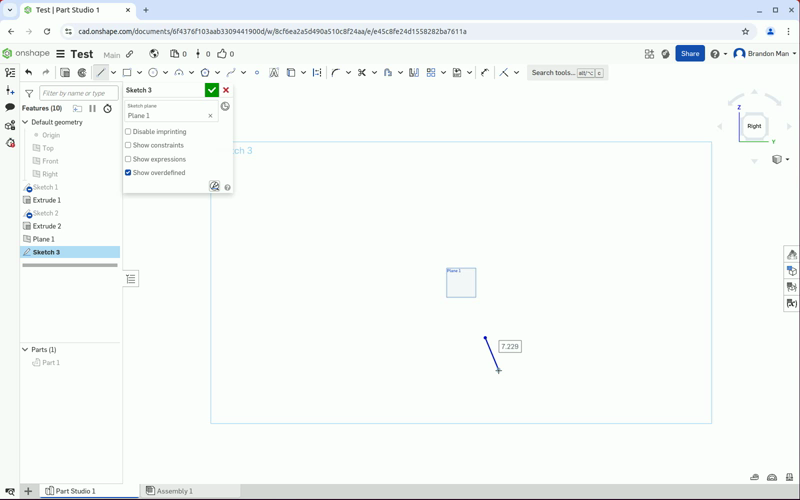
mouse_move(528, 370)
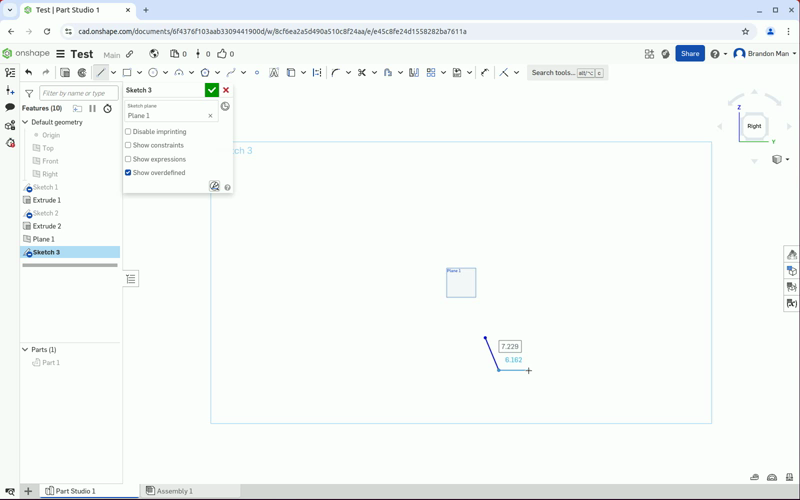
mouse_move(527, 370)
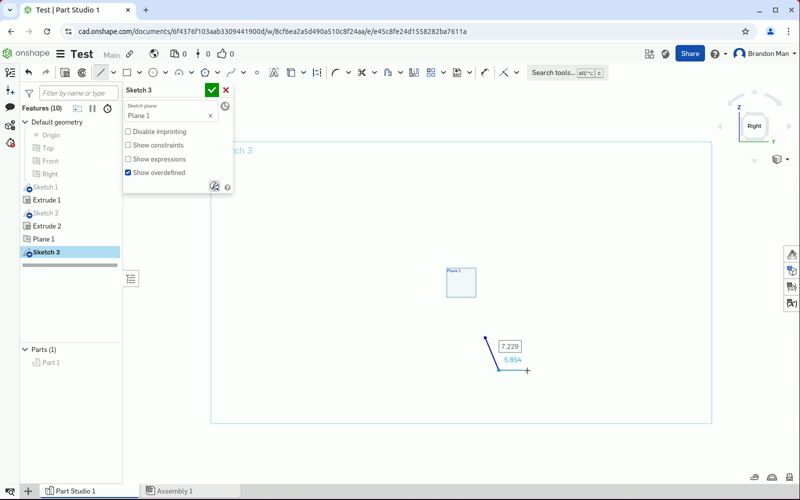
click(527, 370)
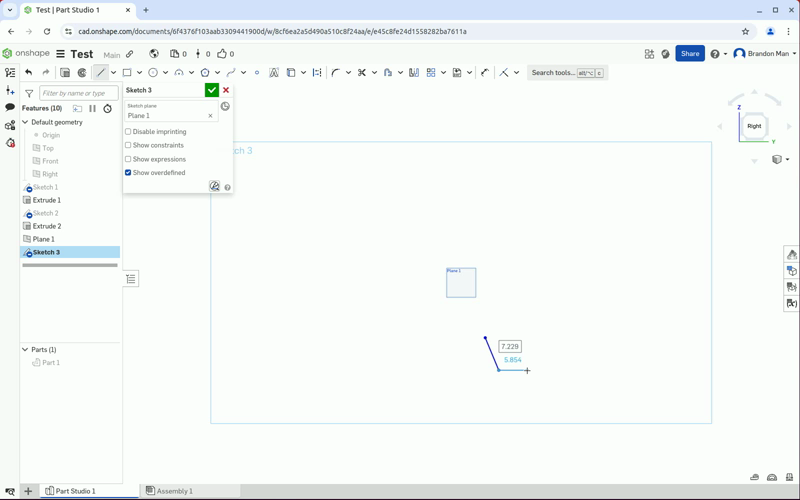
key_up(shift)
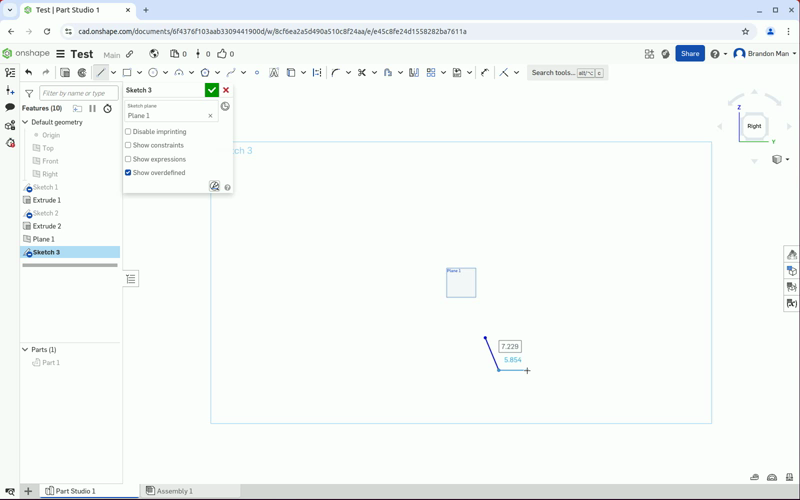
key_down(shift)
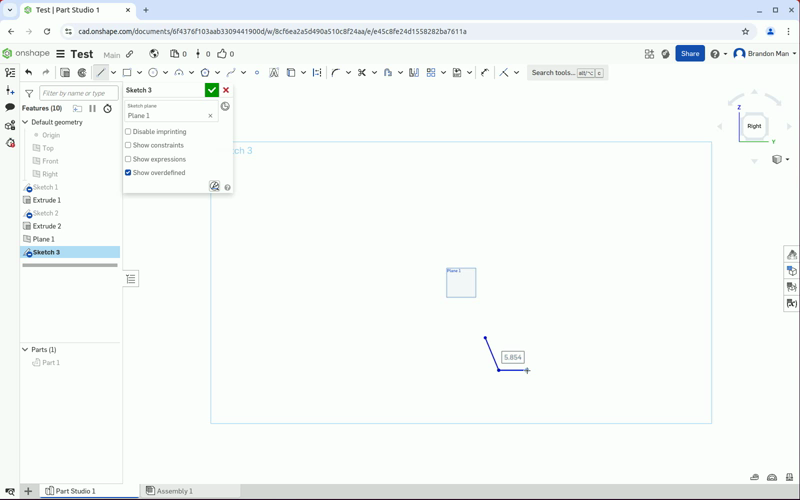
mouse_move(557, 370)
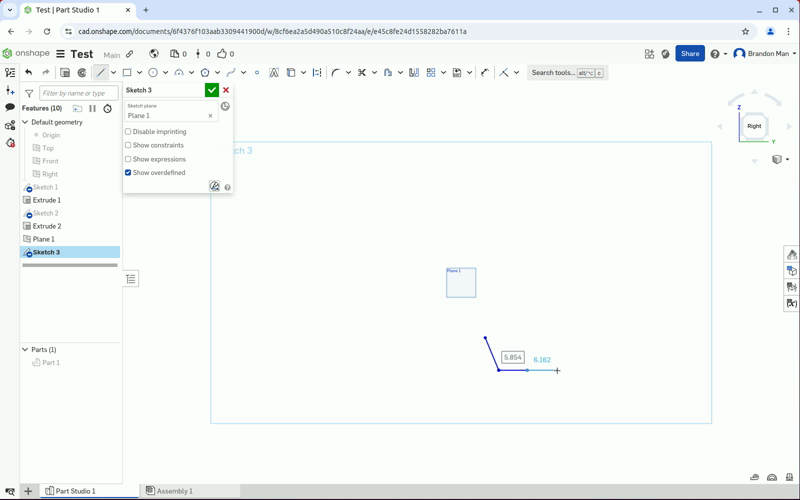
mouse_move(542, 337)
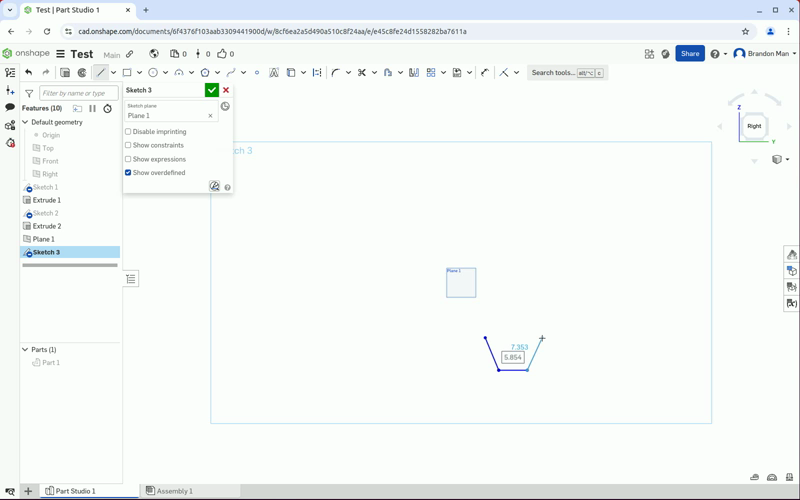
click(542, 337)
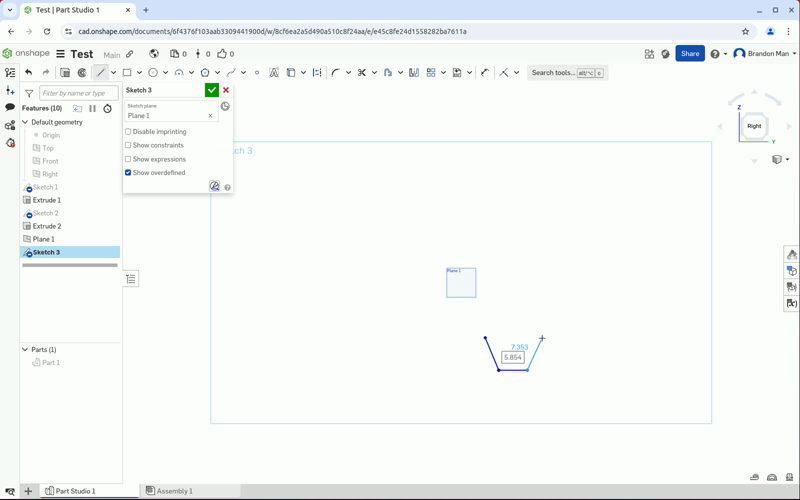
key_up(shift)
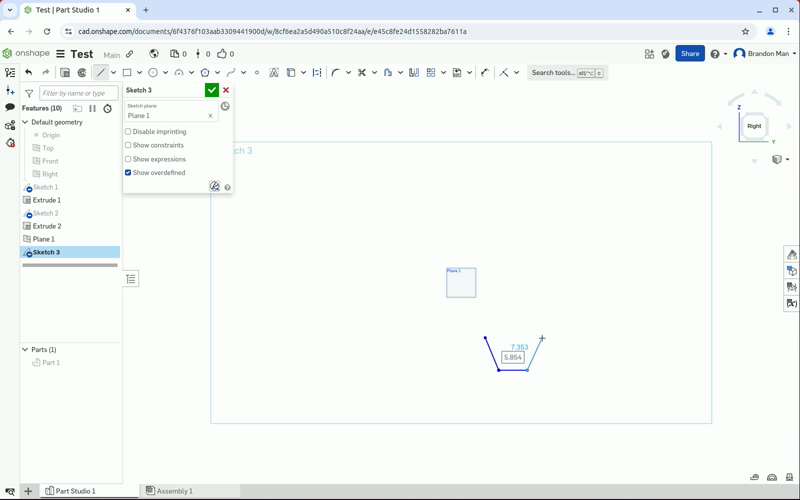
mouse_move(572, 337)
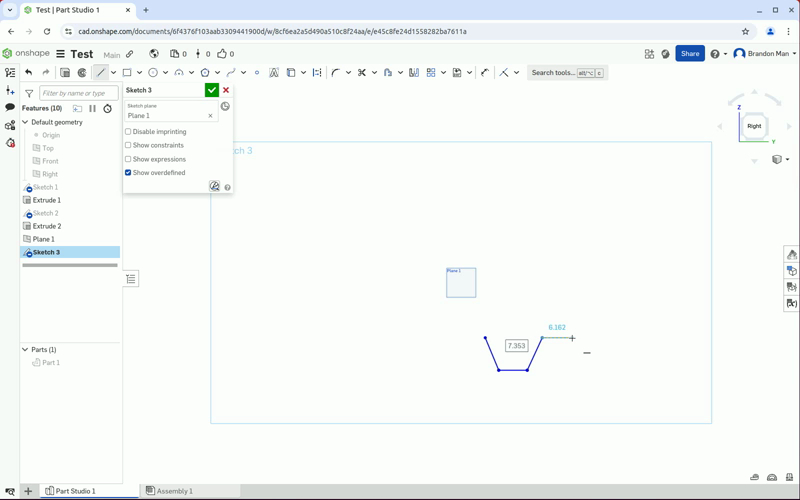
key_down(shift)
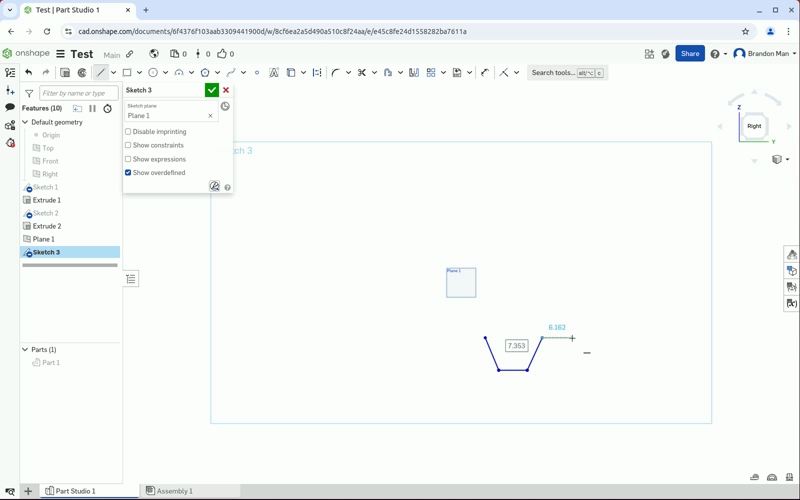
mouse_move(485, 337)
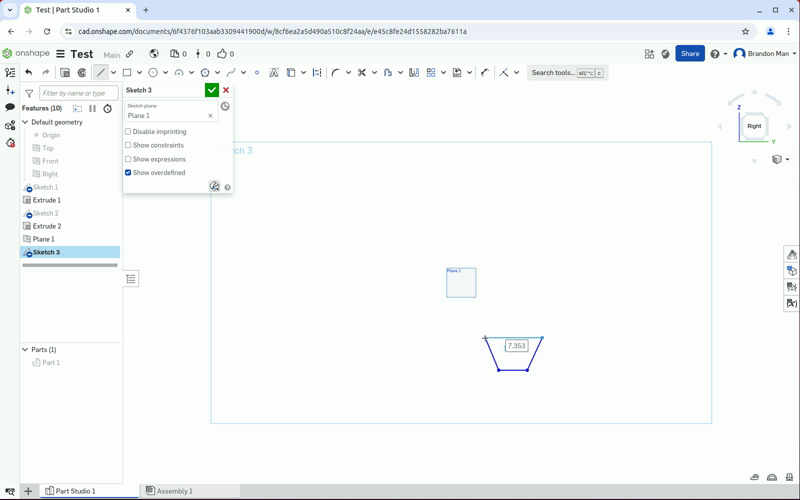
key_up(shift)
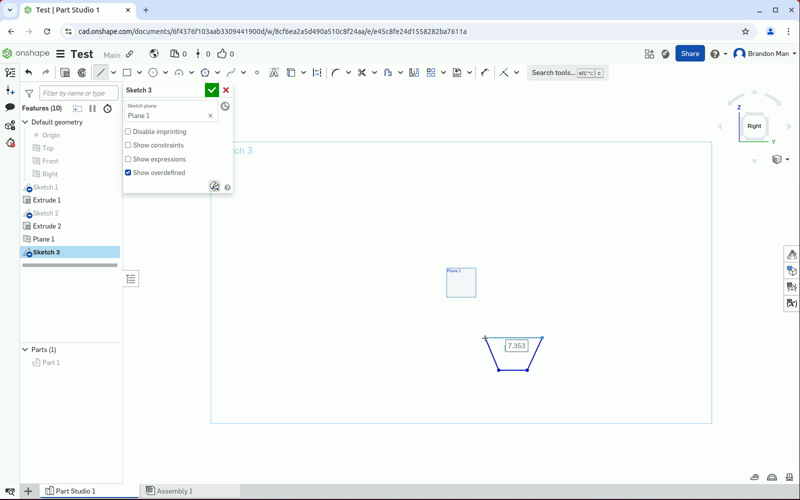
click(485, 337)
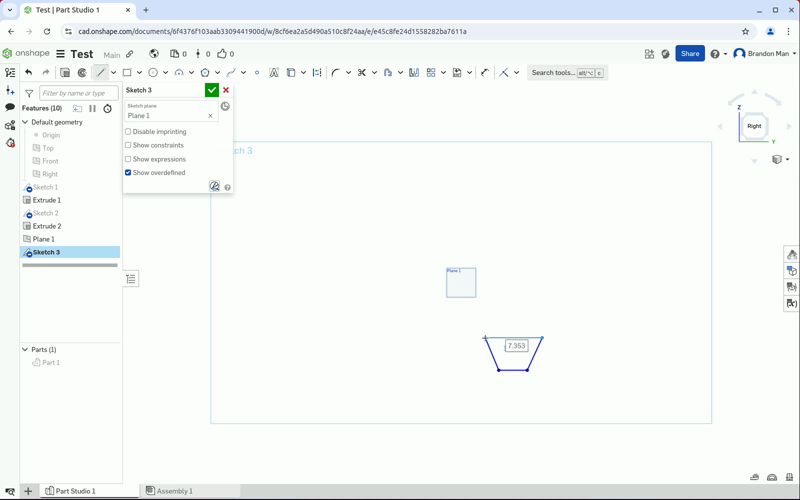
key(esc)
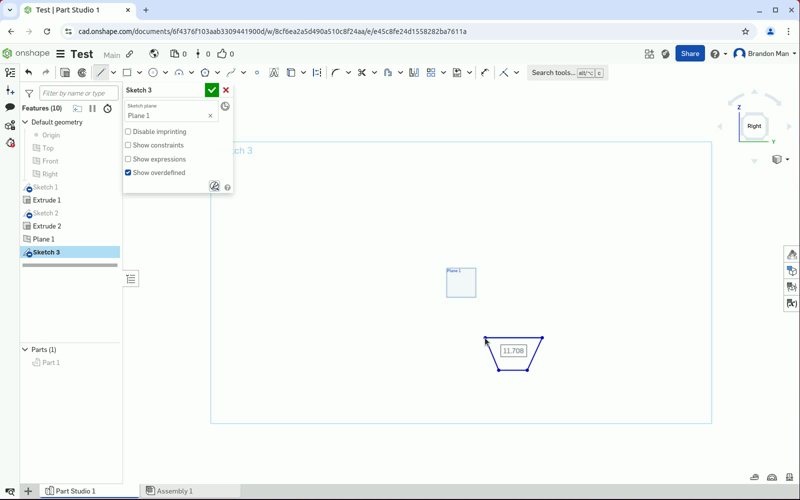
mouse_move(508, 354)
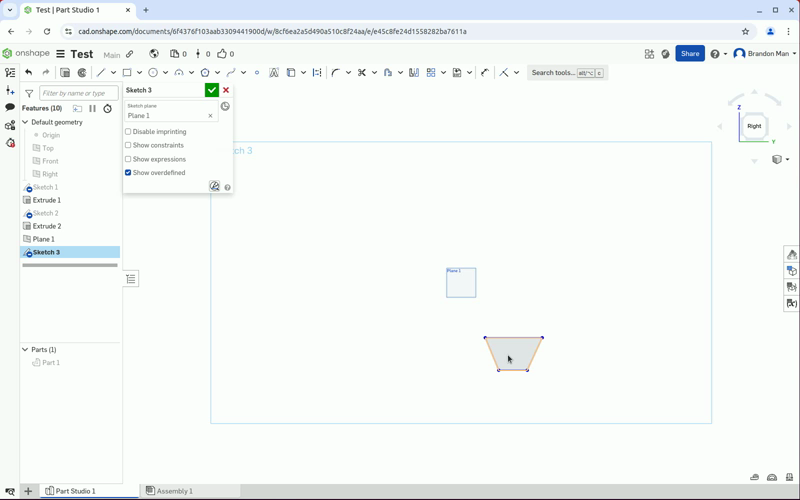
scroll(6)
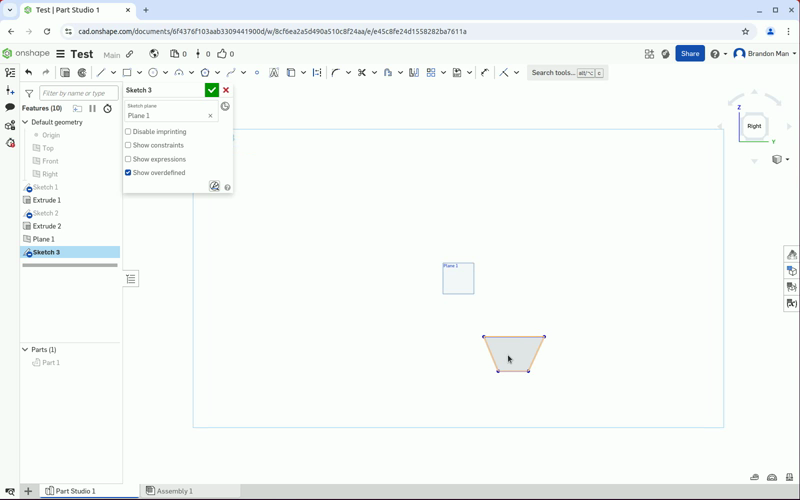
scroll(6)
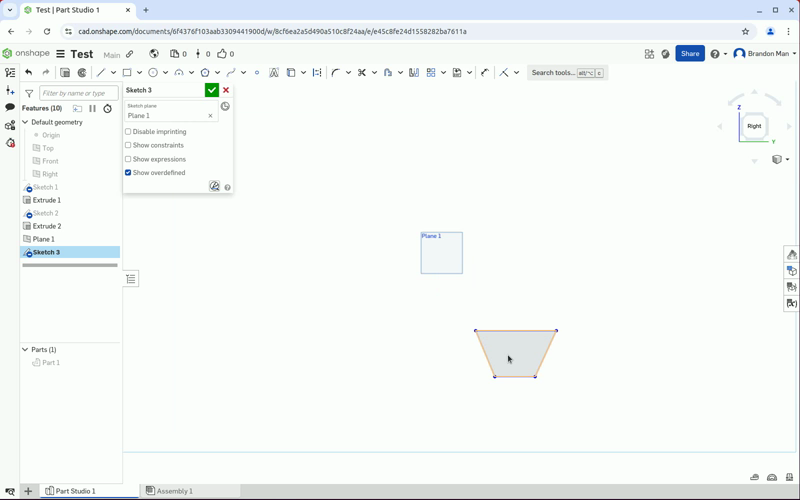
scroll(6)
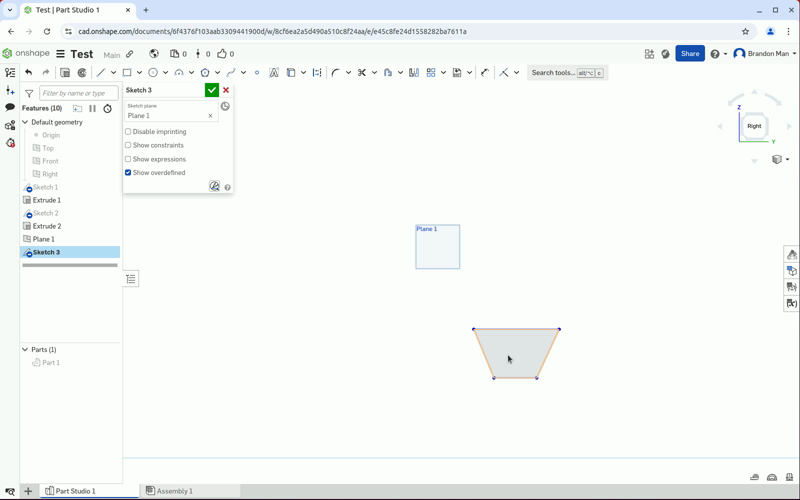
scroll(6)
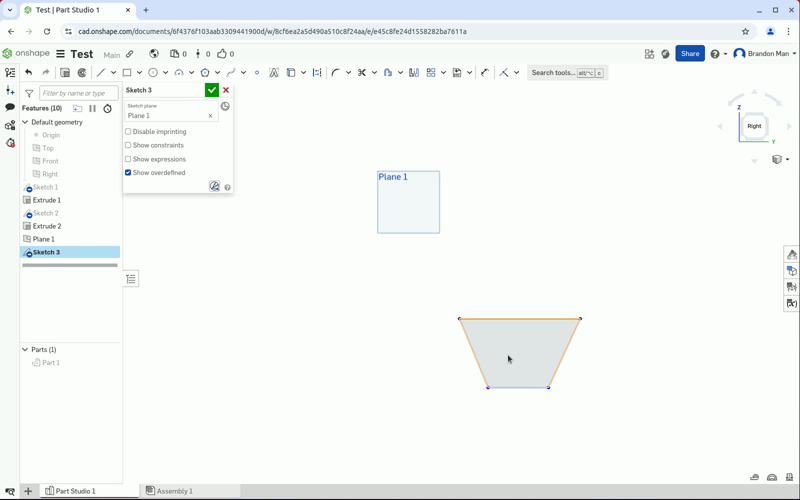
scroll(6)
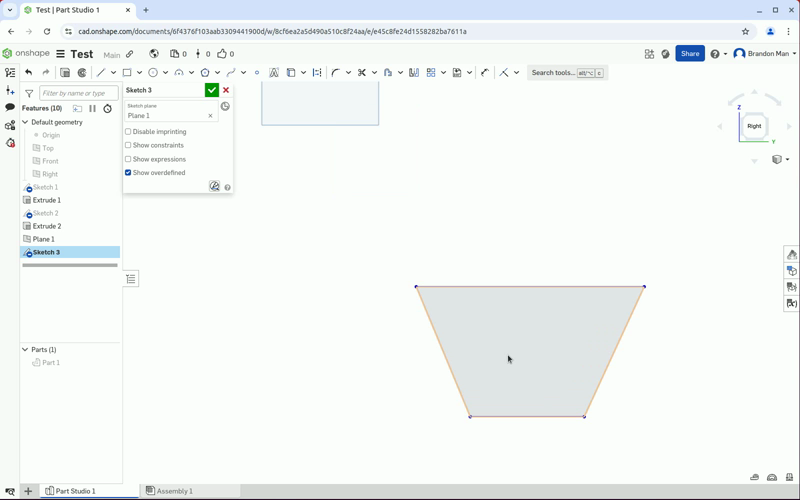
scroll(6)
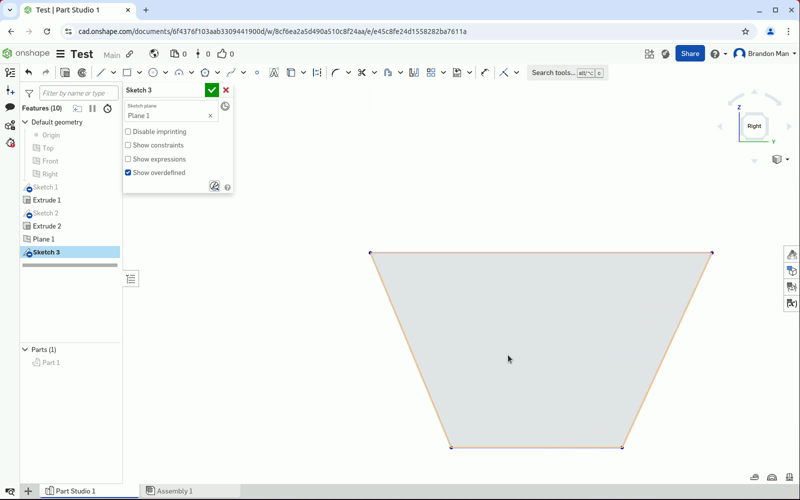
scroll(6)
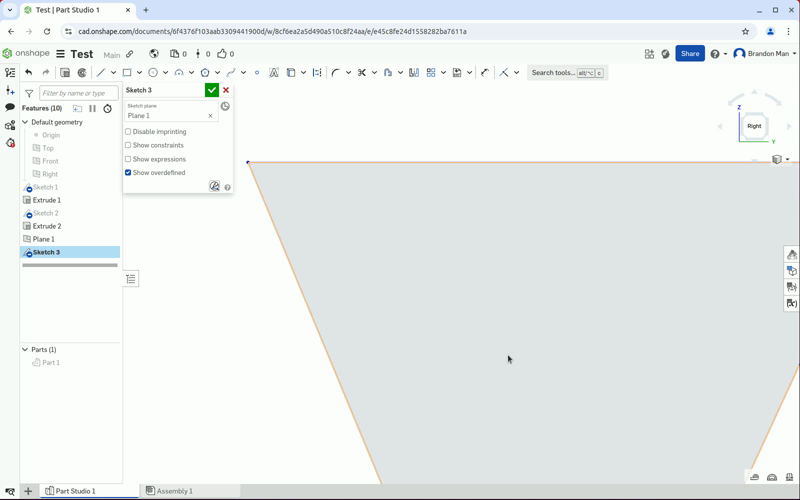
click(508, 354)
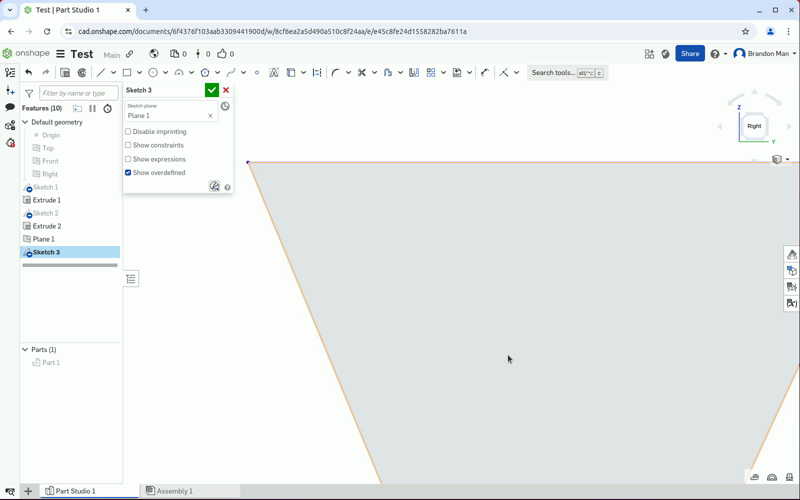
scroll(-6)
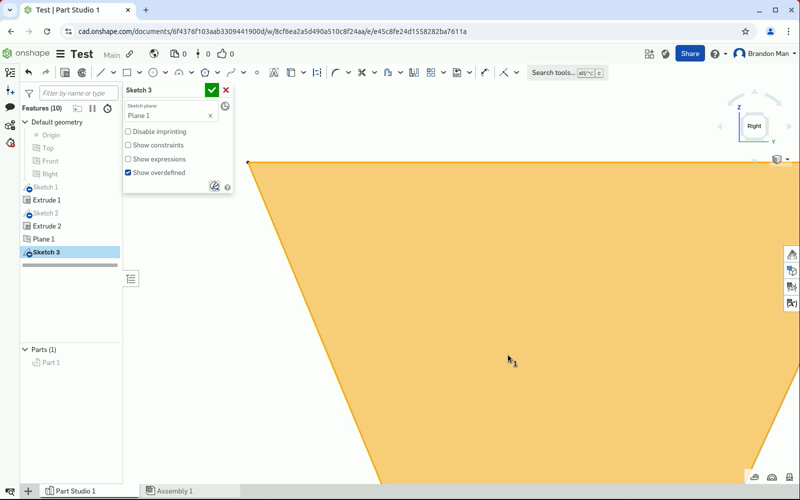
scroll(-6)
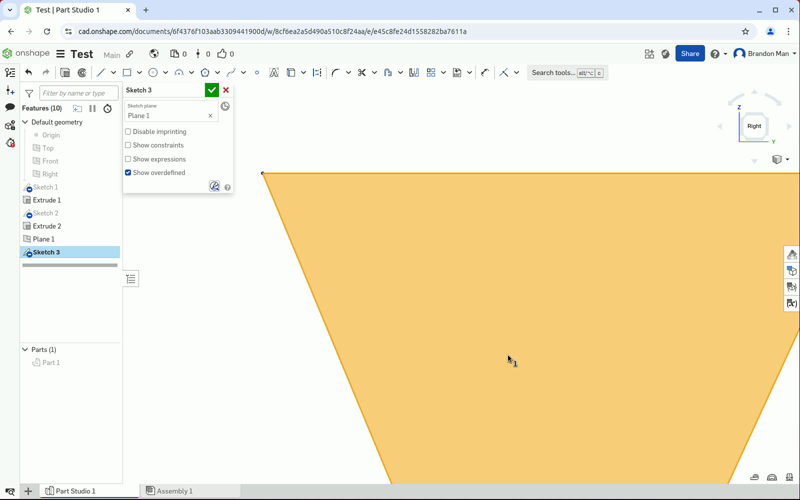
scroll(-6)
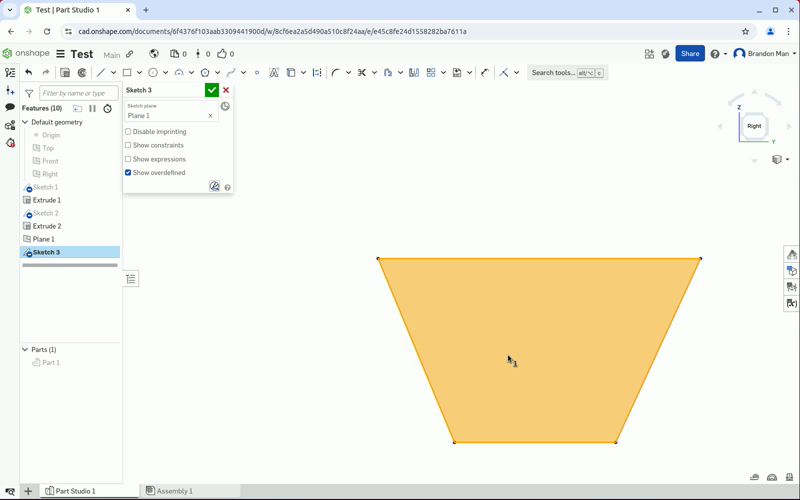
scroll(-6)
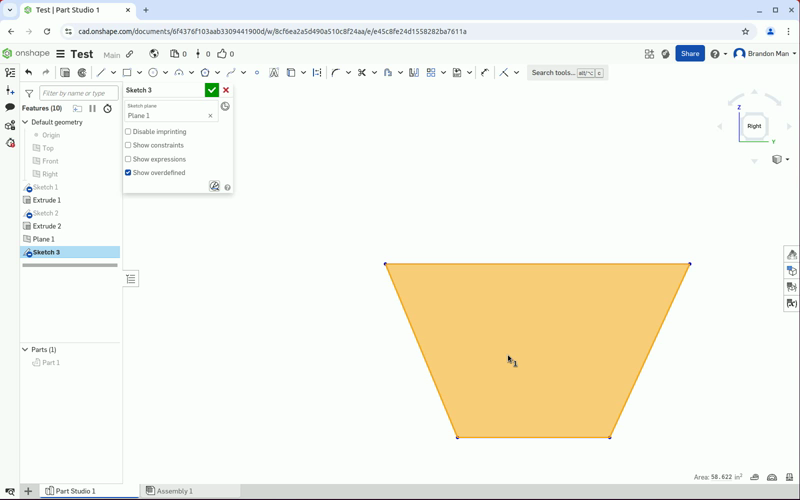
scroll(-6)
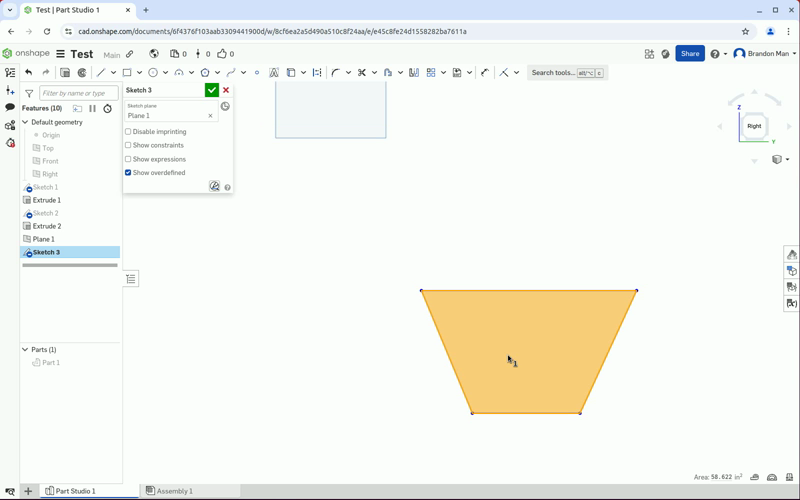
scroll(-6)
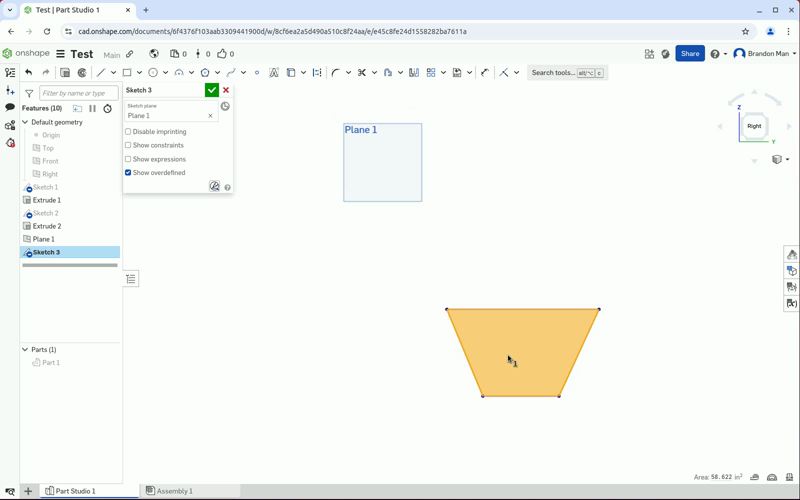
scroll(-6)
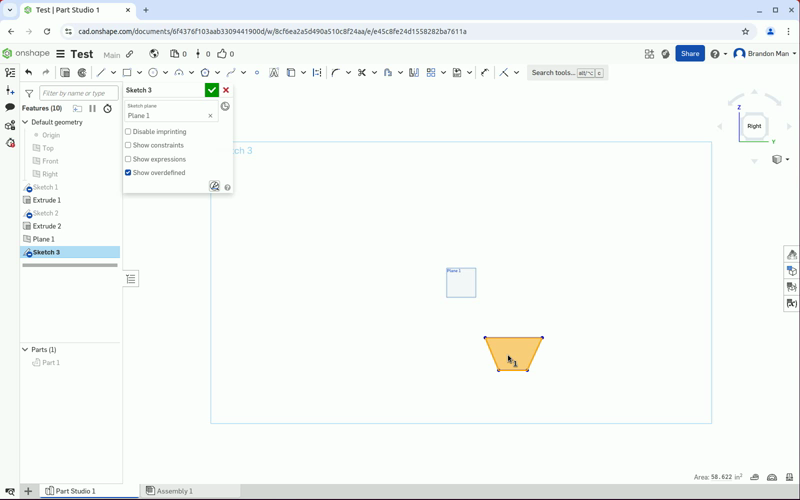
mouse_move(73, 352)
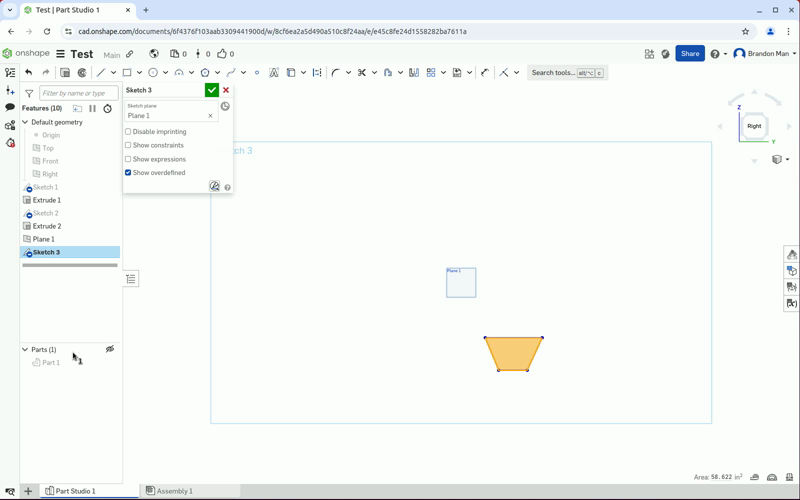
key(shift+y)
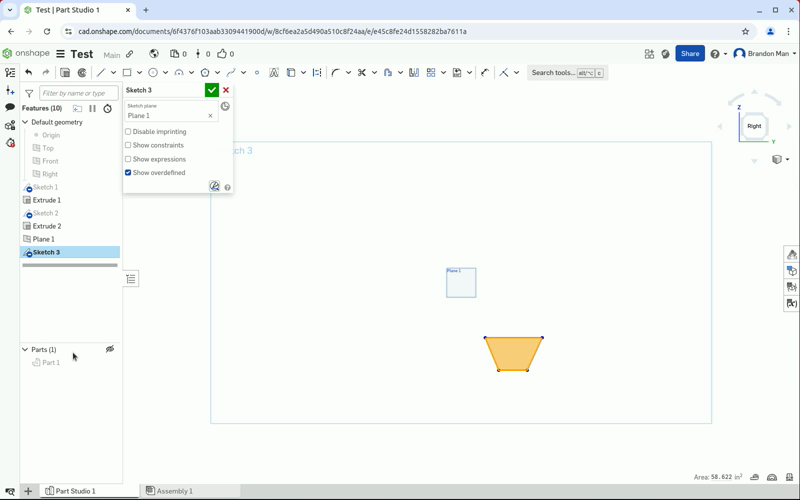
key(shift+e)
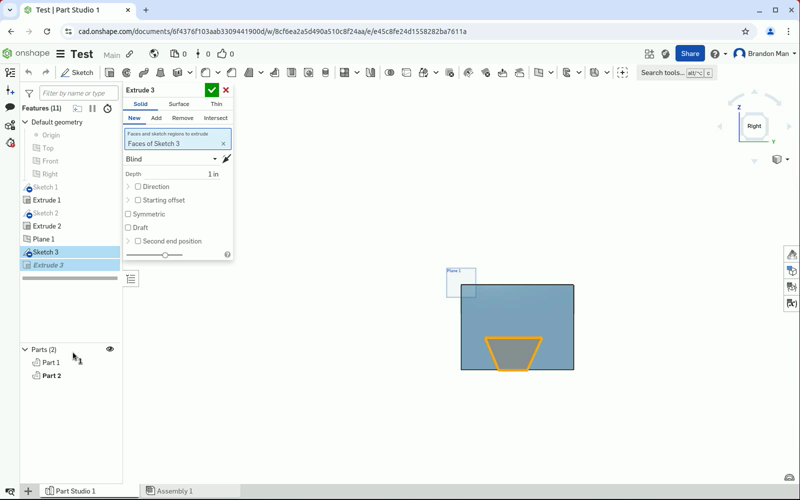
mouse_move(143, 106)
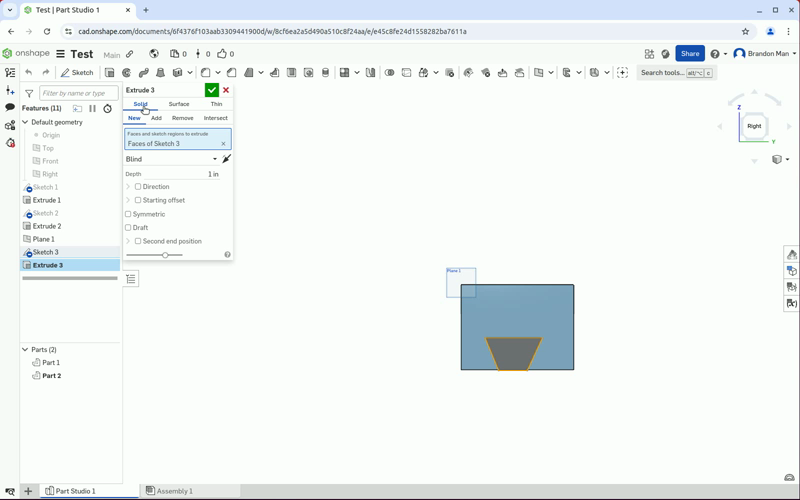
click(143, 106)
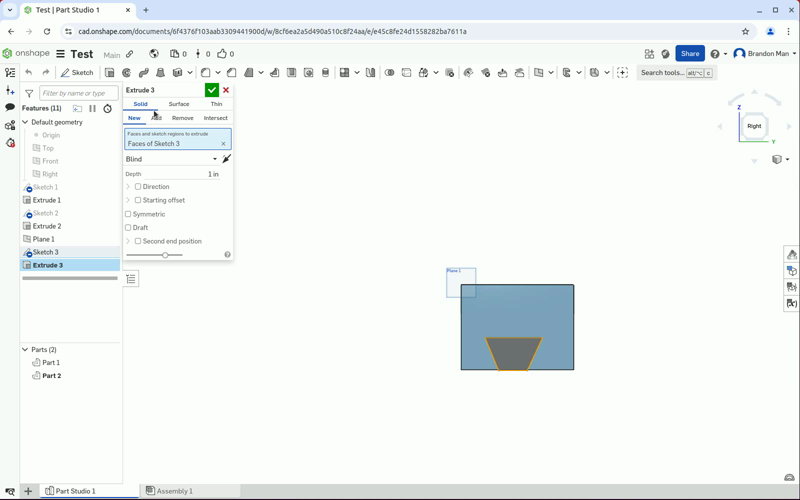
mouse_move(186, 120)
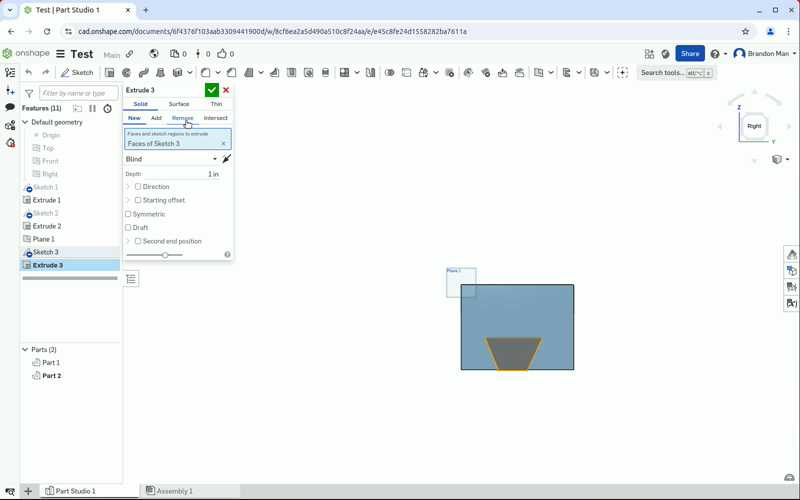
click(186, 120)
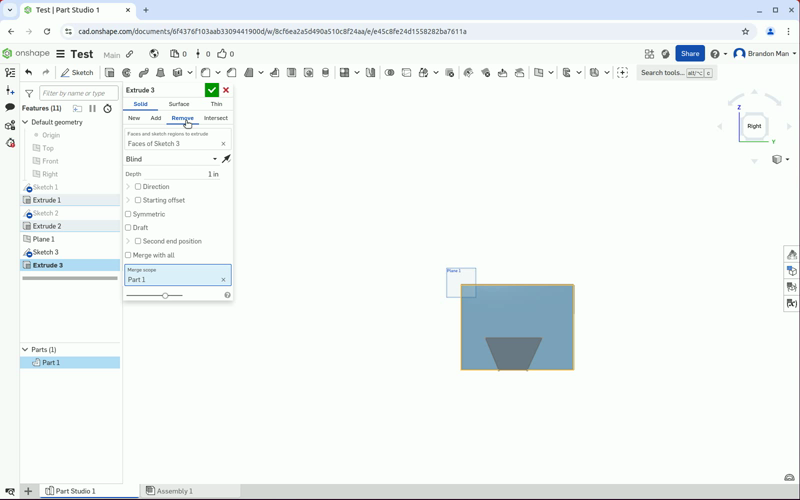
key(tab, 4)
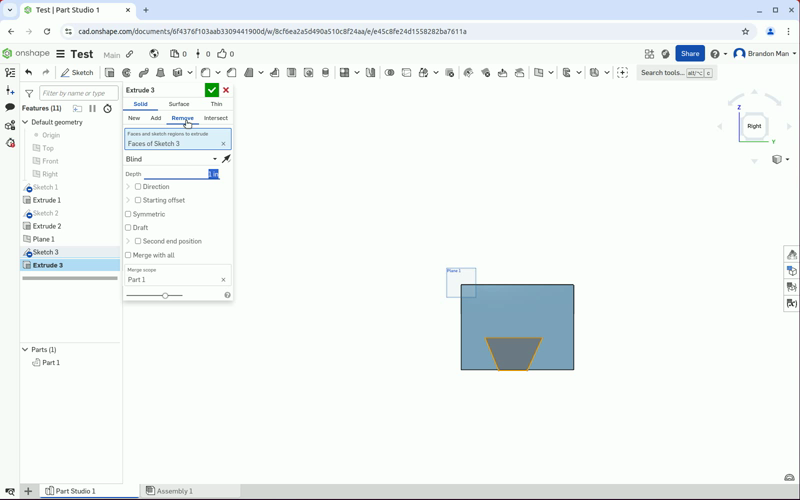
text(23.108)
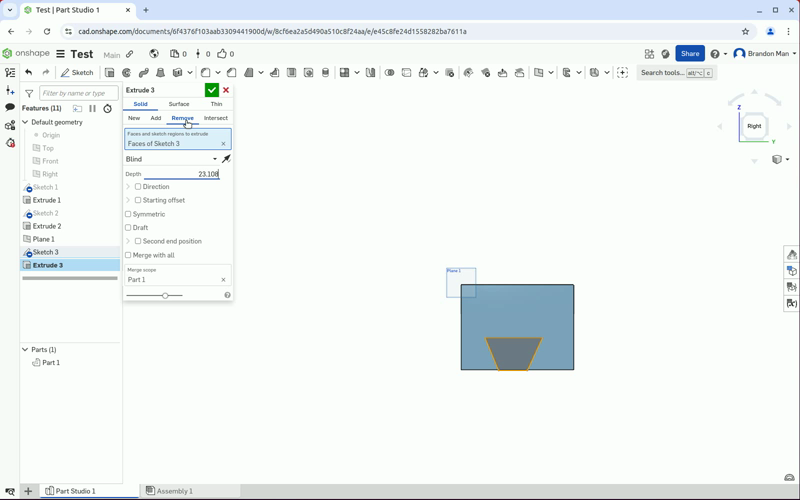
key(tab, 6)
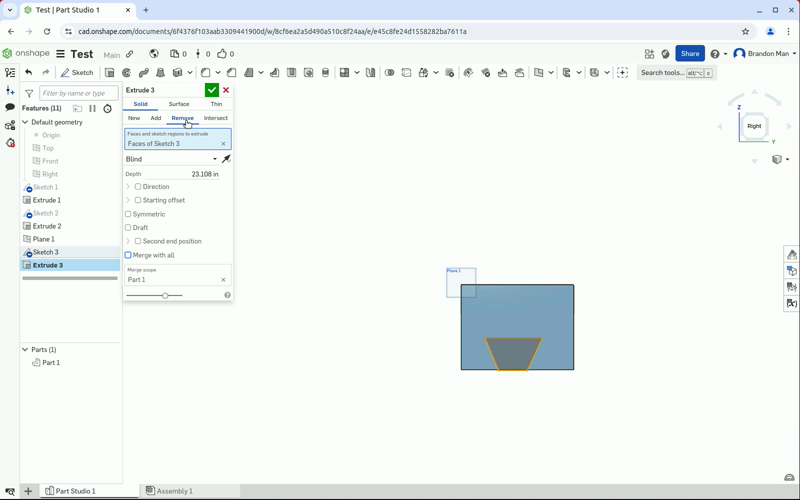
key(space)
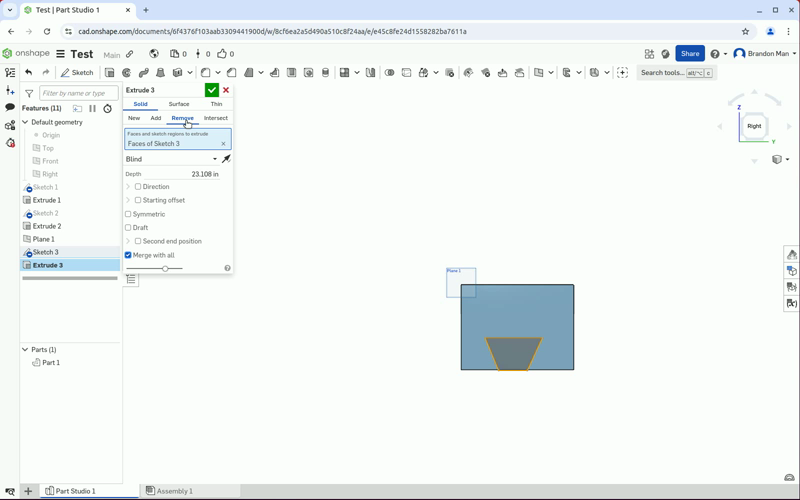
key(enter)
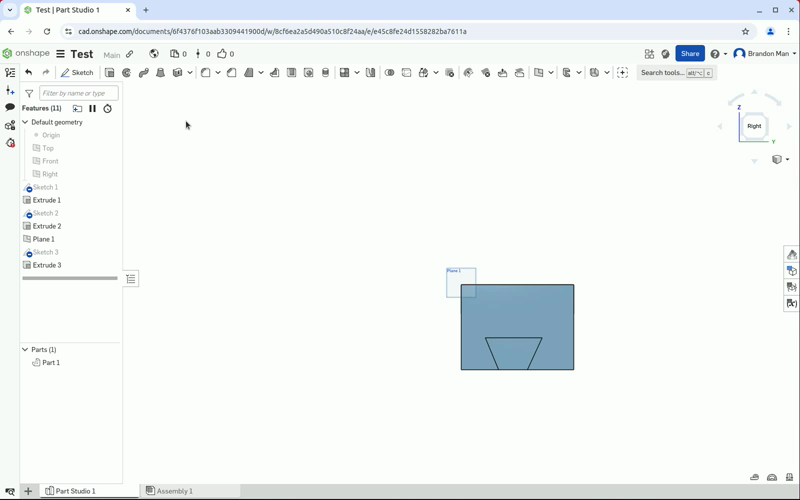
key(shift+h)
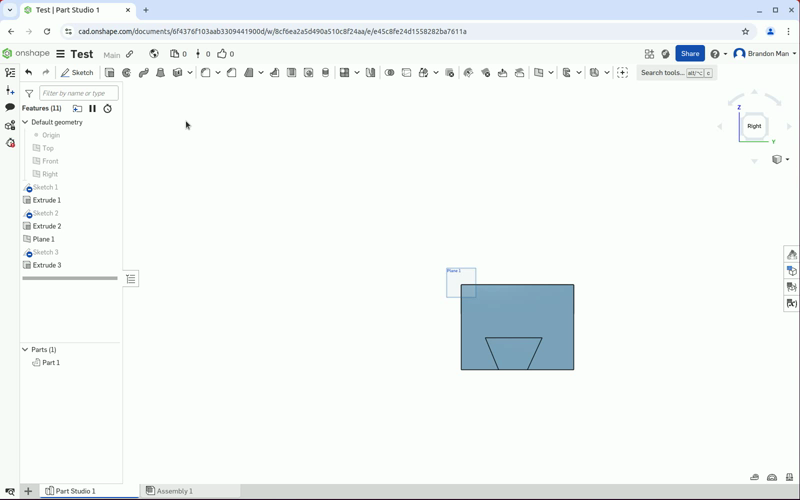
key(shift+h)
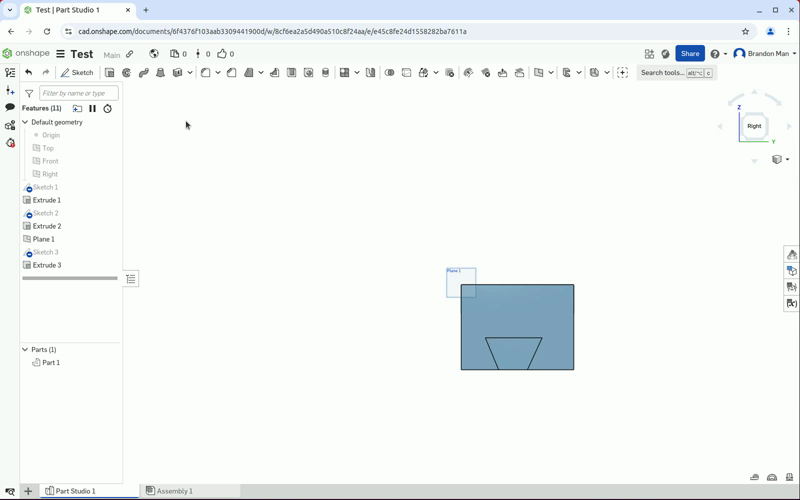
mouse_move(73, 189)
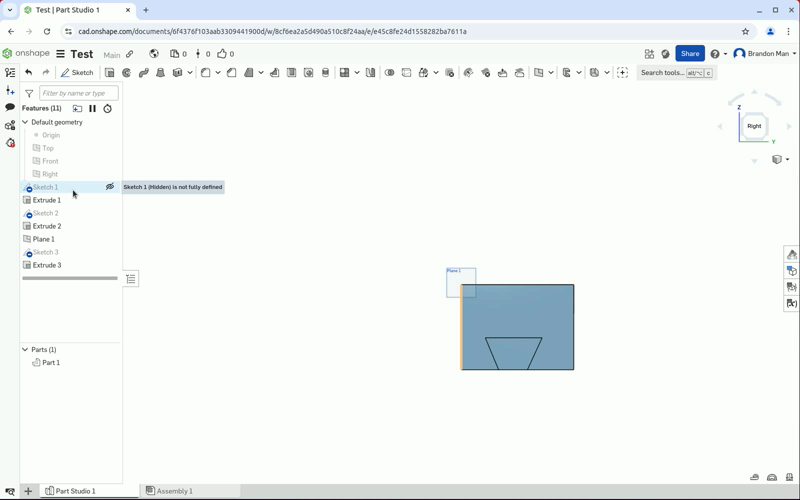
click(73, 189)
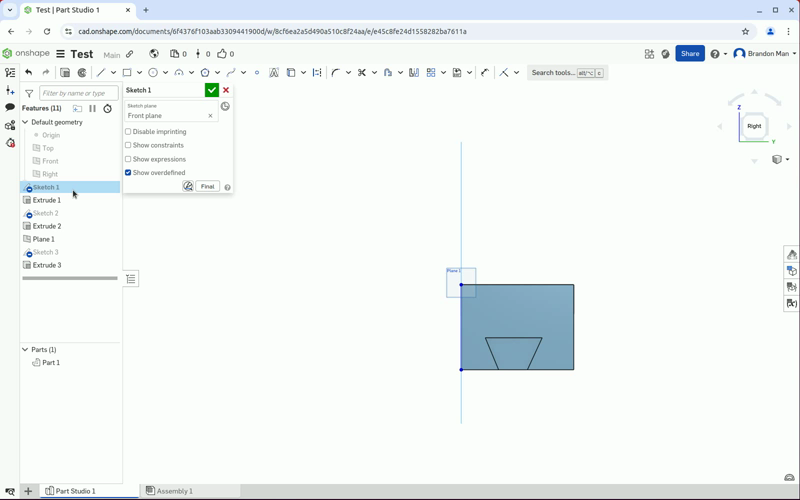
mouse_move(229, 92)
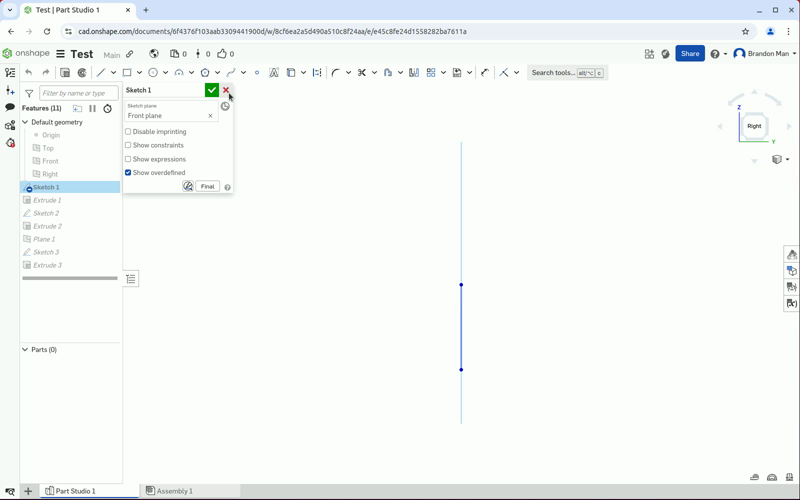
click(229, 92)
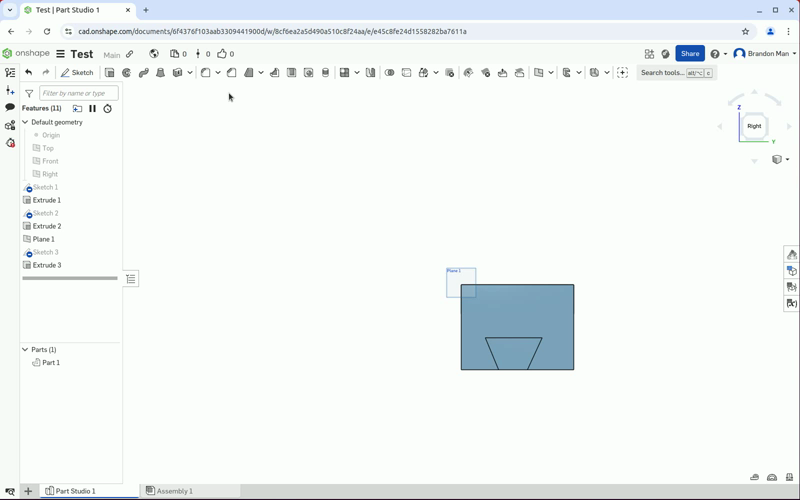
mouse_move(73, 352)
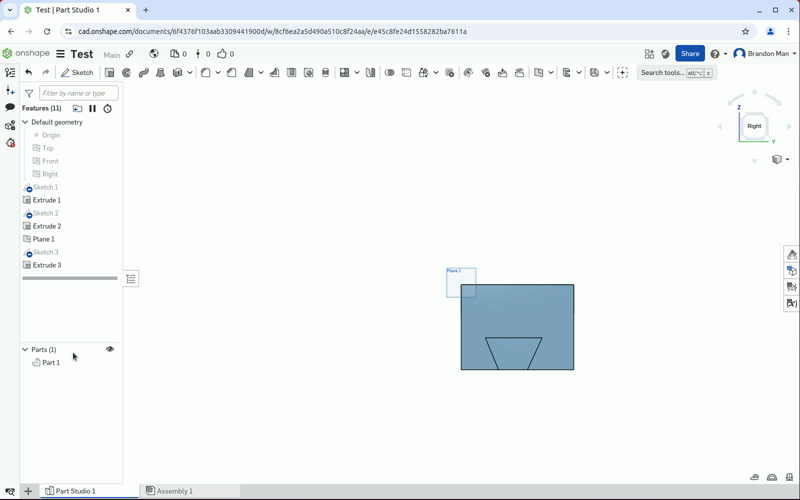
key(y)
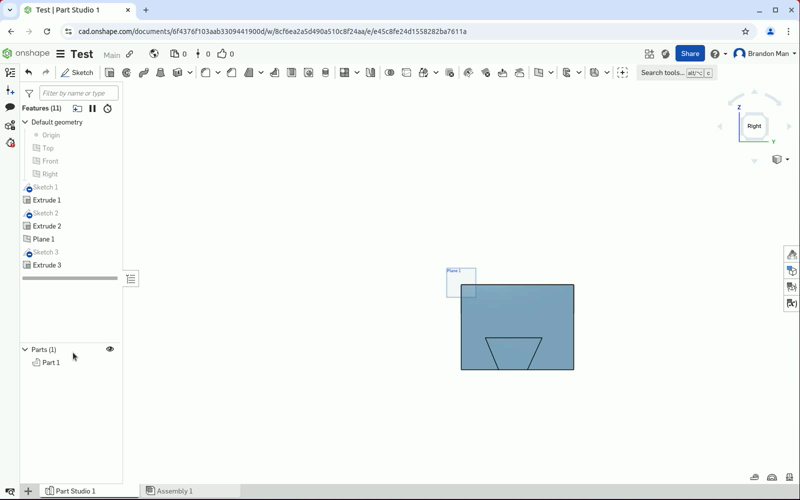
key(shift+p)
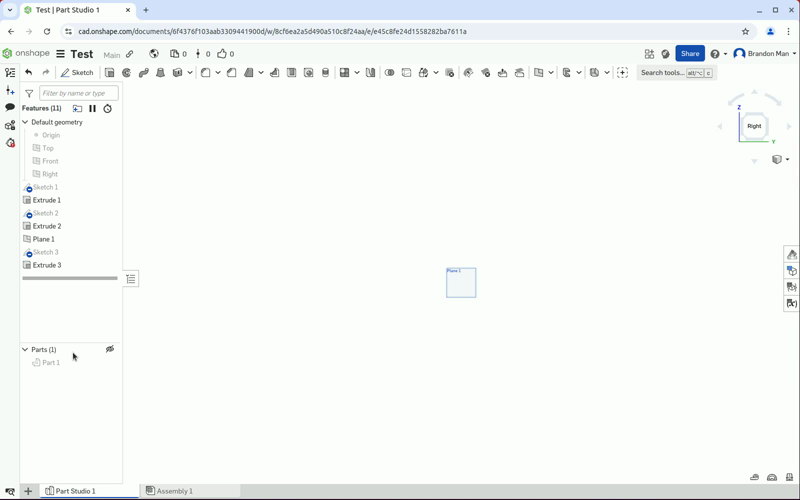
key(space)
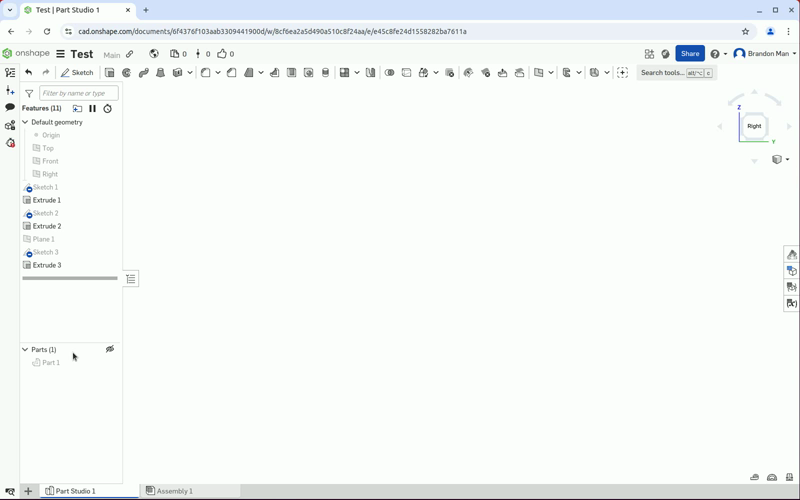
key_down(shift)
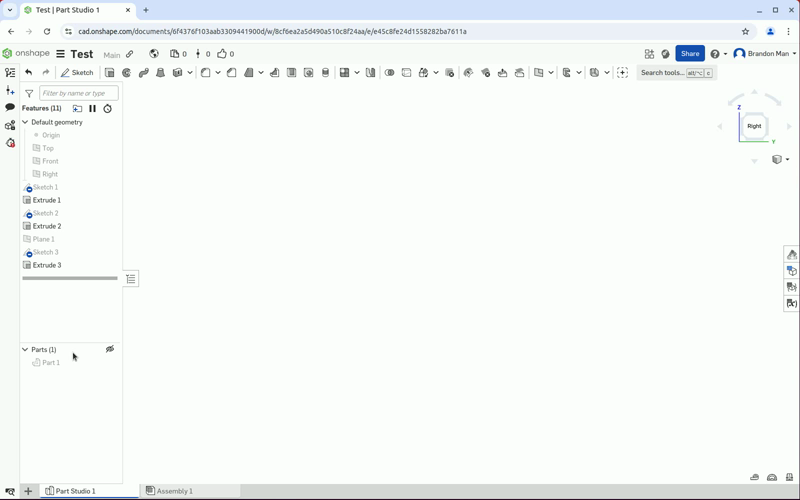
key(right)
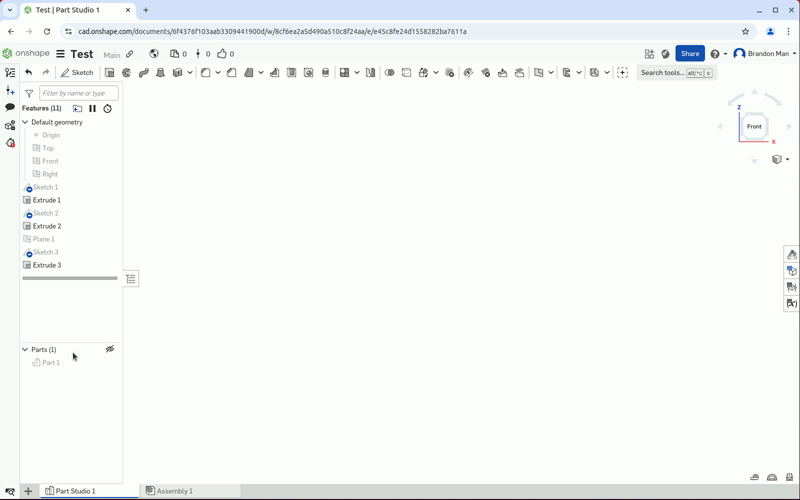
key_up(shift)
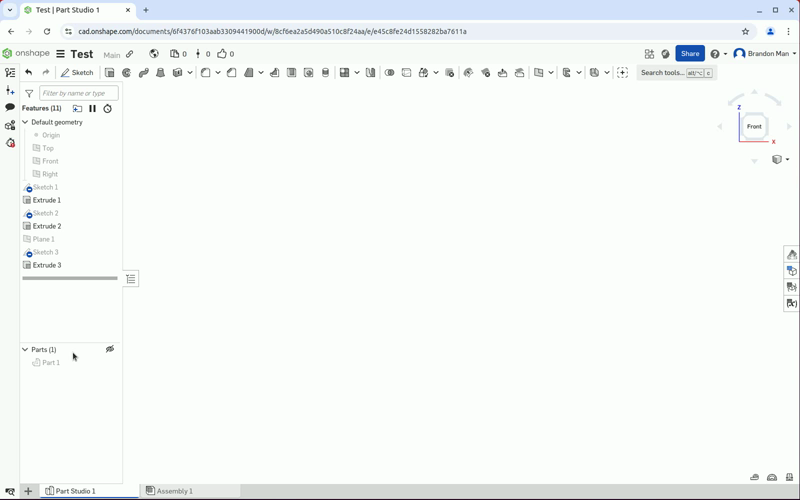
mouse_move(73, 352)
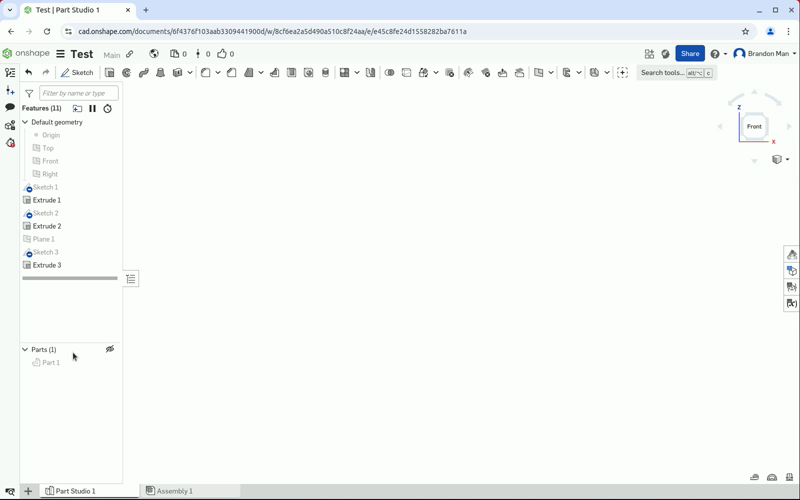
key(shift+y)
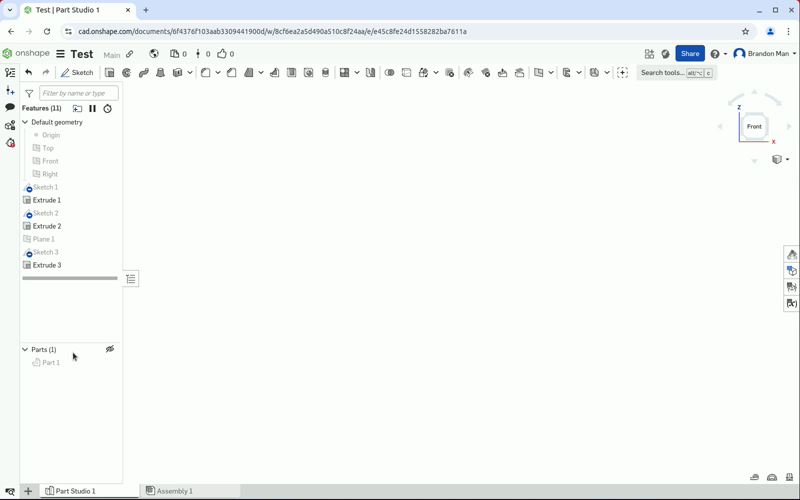
key(shift+s)
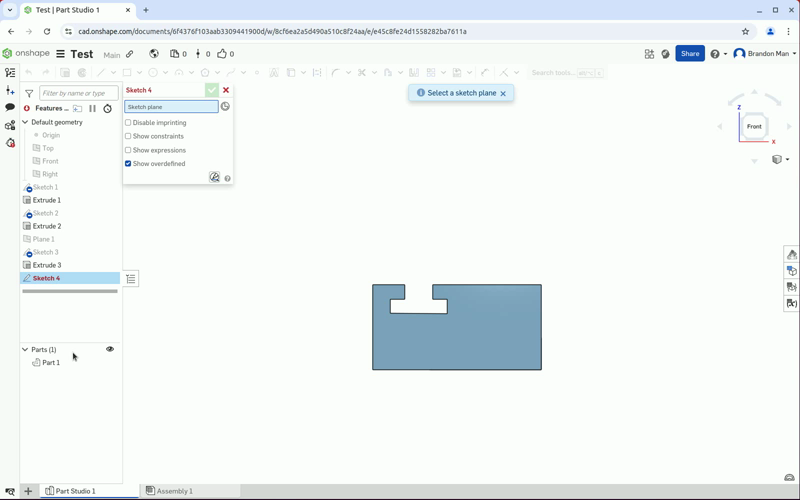
mouse_move(73, 163)
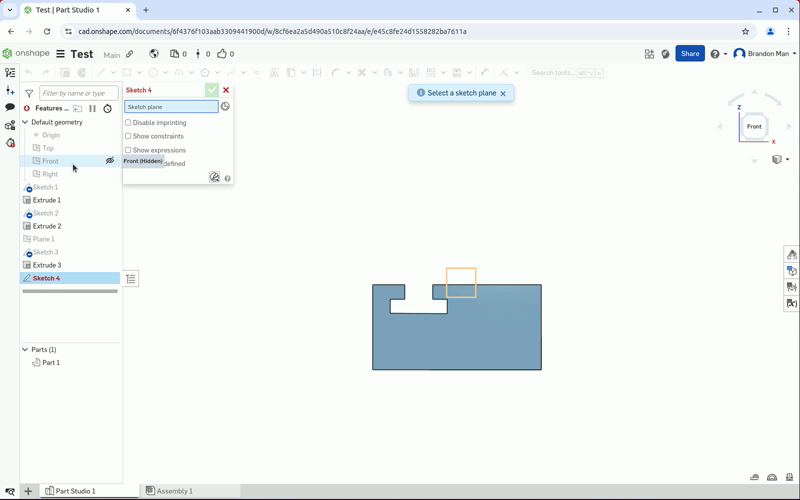
click(73, 163)
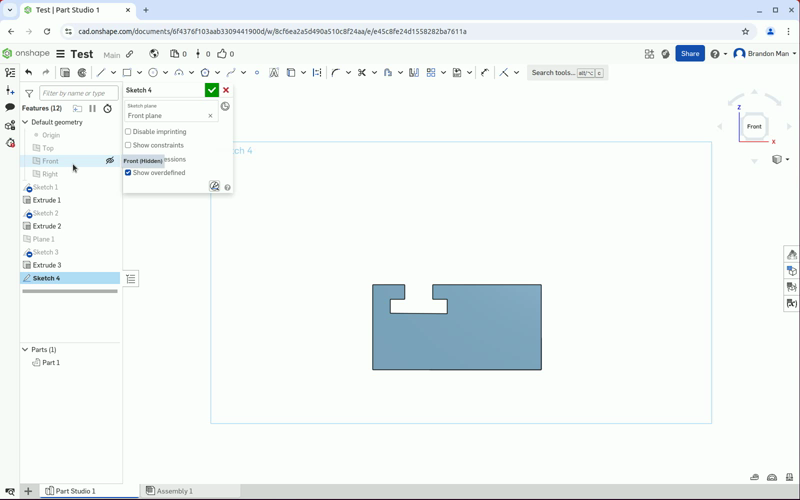
mouse_move(73, 352)
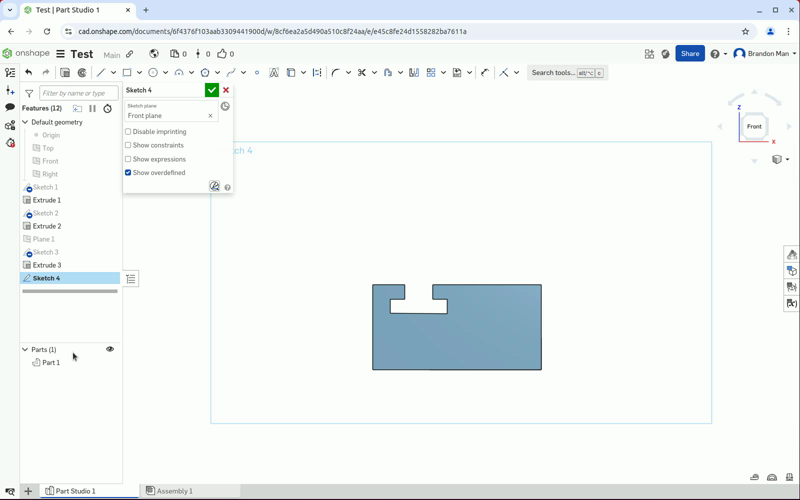
key(y)
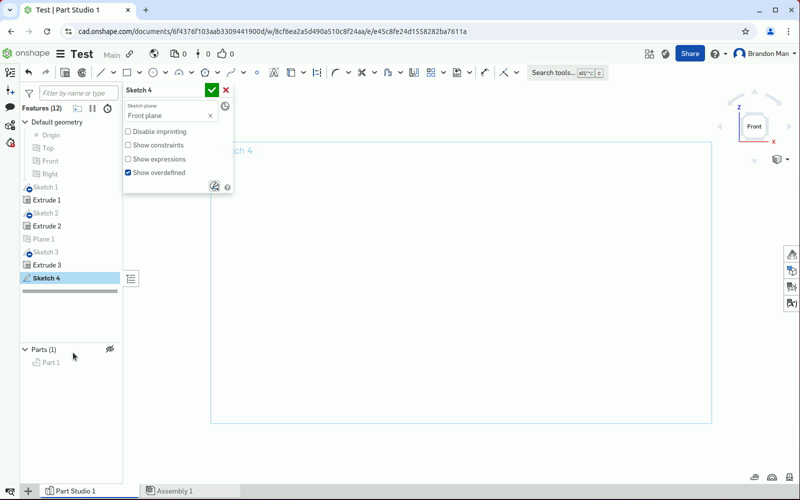
key(l)
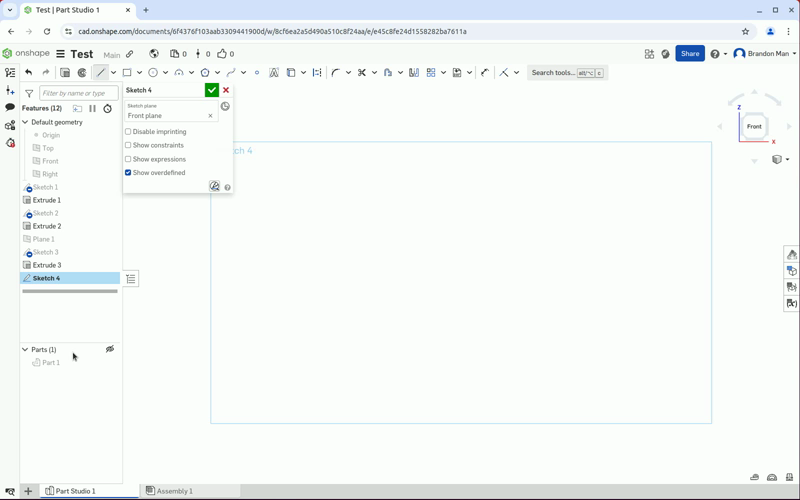
key_down(shift)
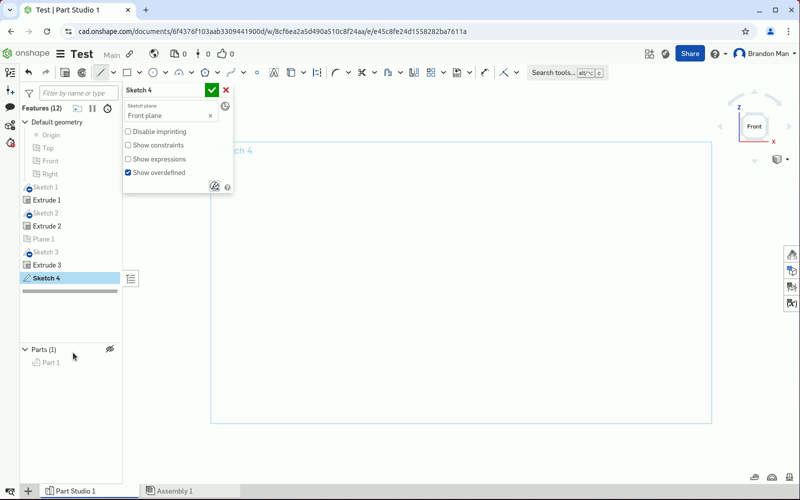
mouse_move(471, 313)
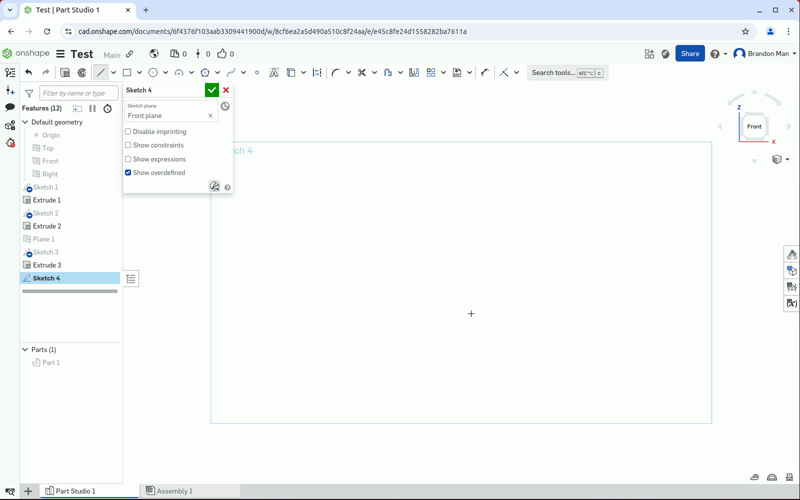
click(471, 313)
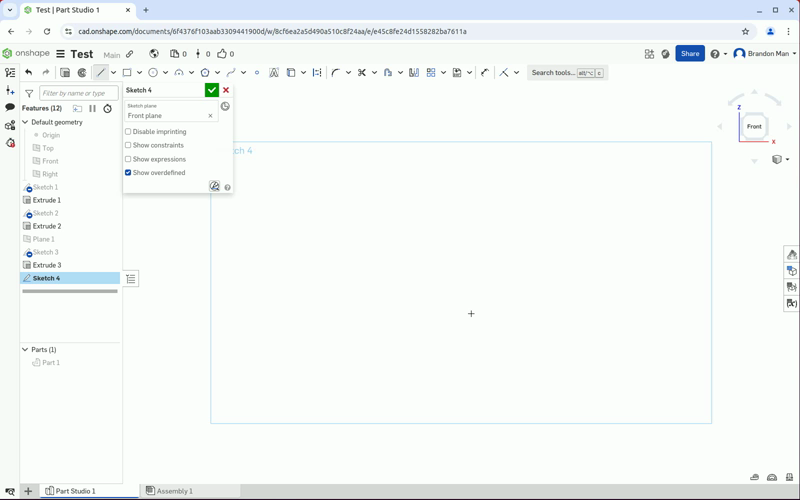
key_up(shift)
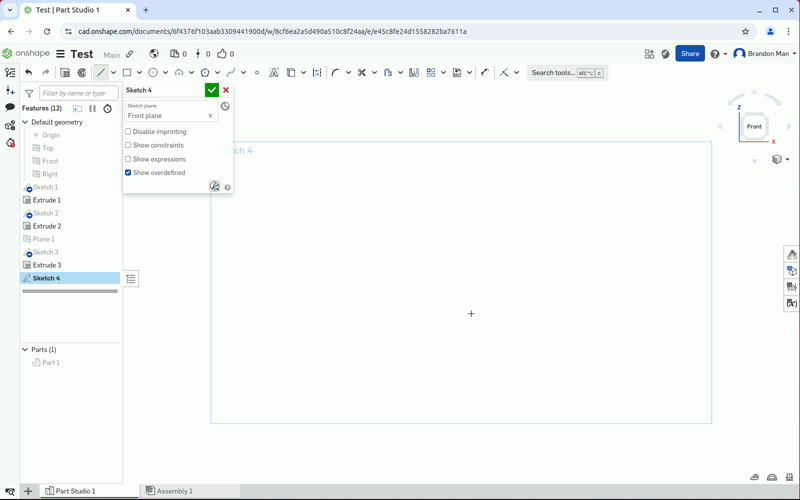
key_down(shift)
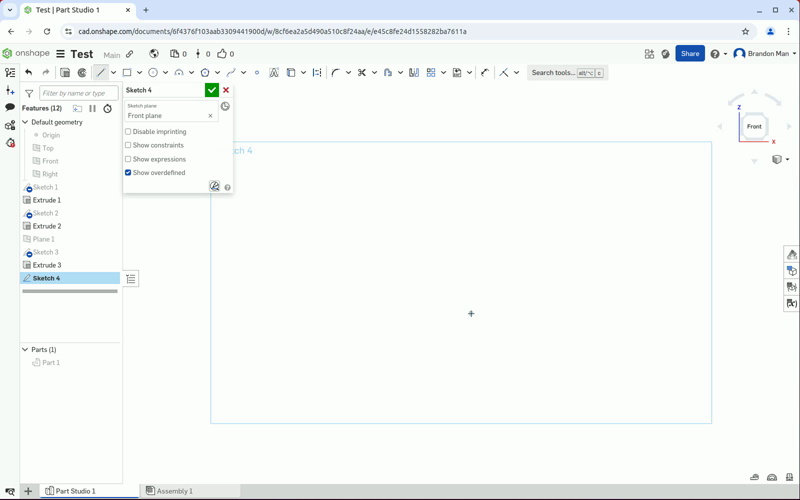
mouse_move(542, 313)
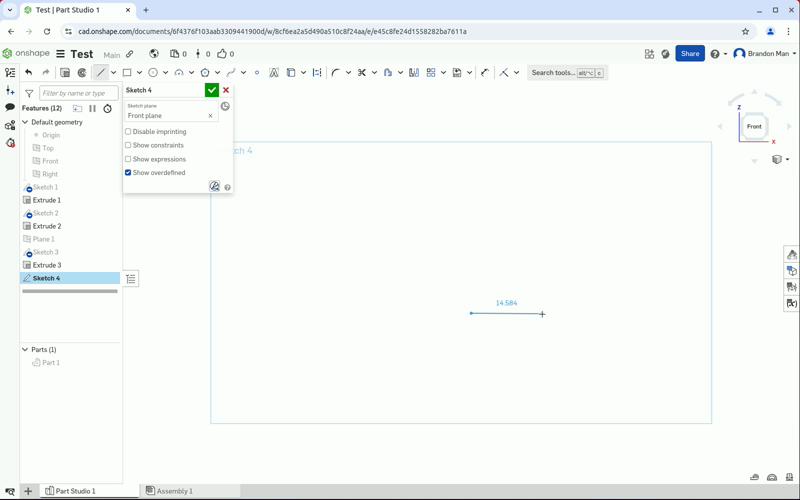
click(542, 313)
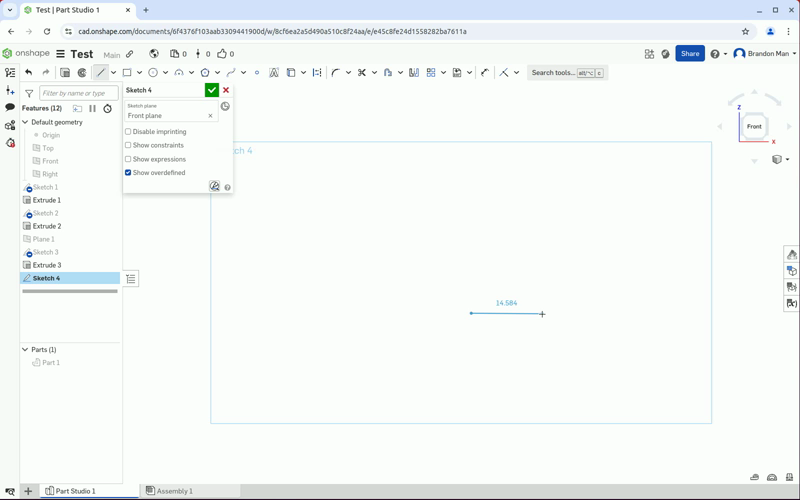
key_up(shift)
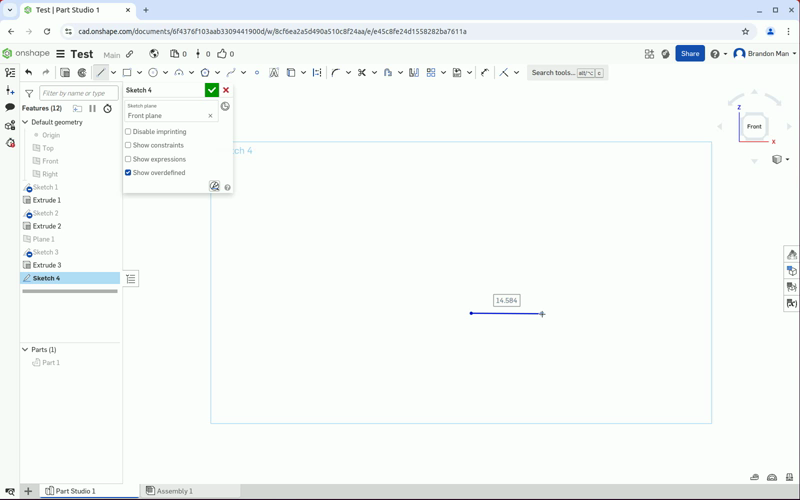
key_down(shift)
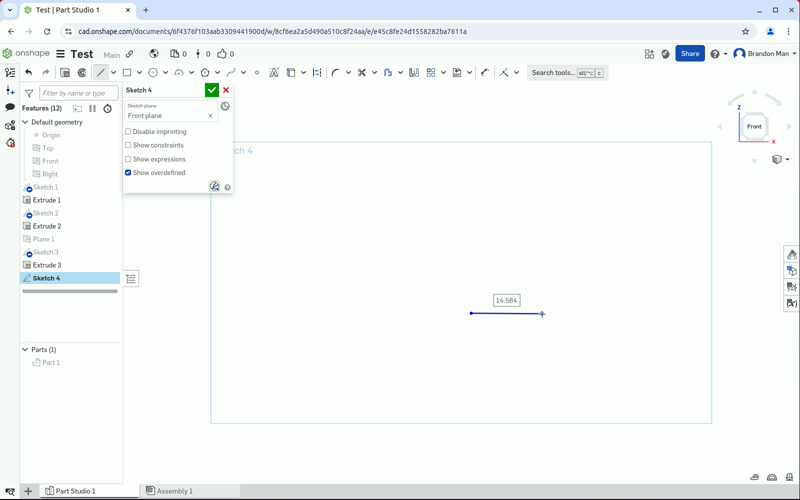
mouse_move(572, 313)
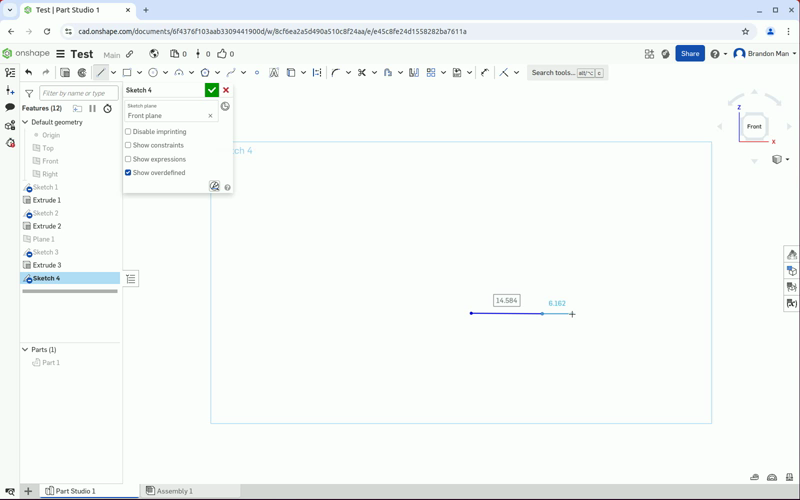
mouse_move(542, 285)
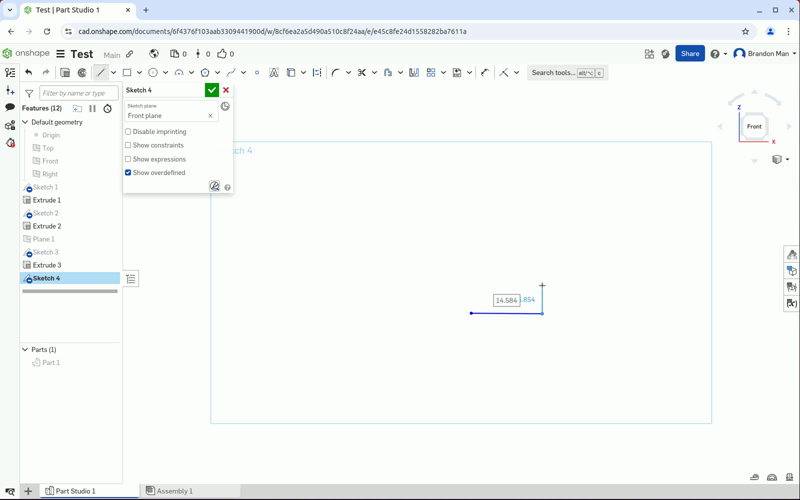
click(542, 285)
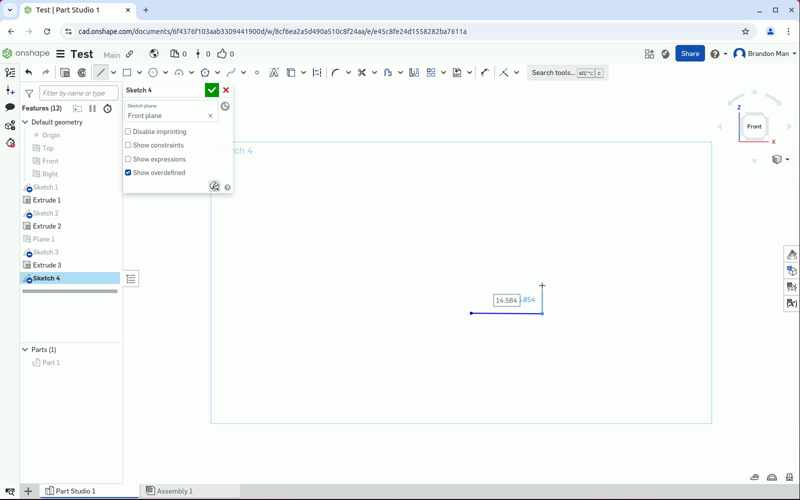
key_up(shift)
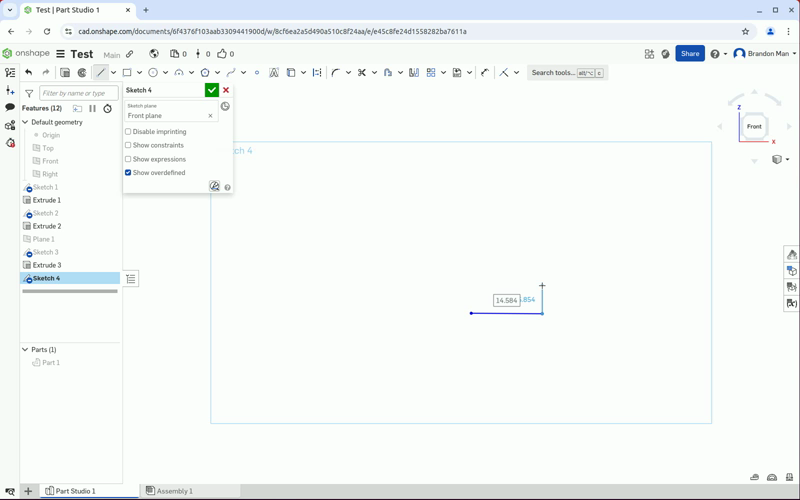
key_down(shift)
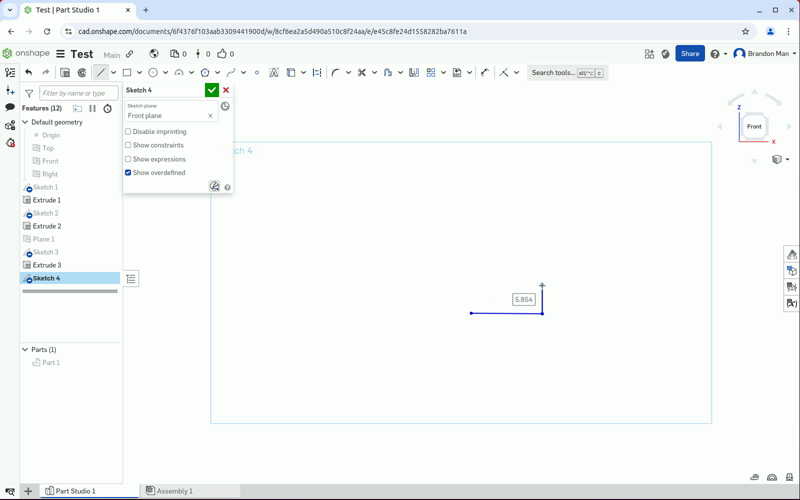
mouse_move(471, 285)
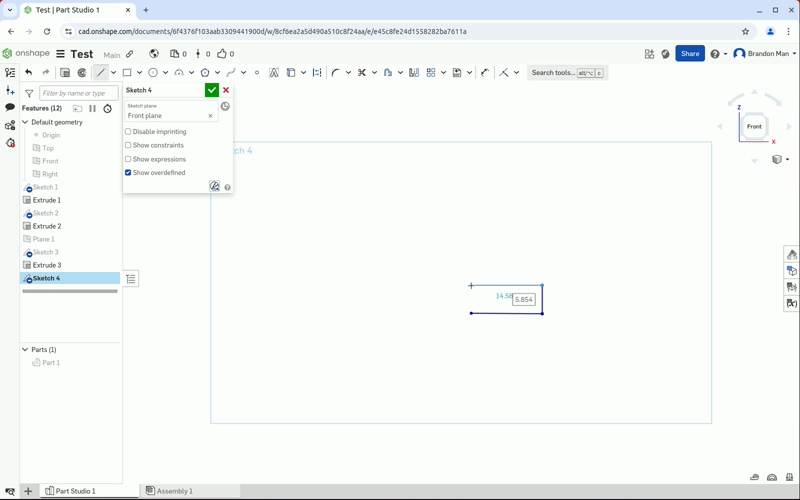
click(471, 285)
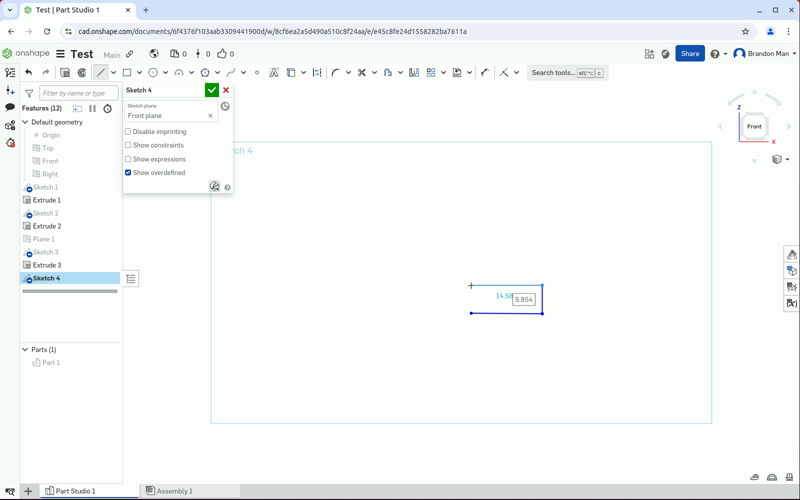
key_up(shift)
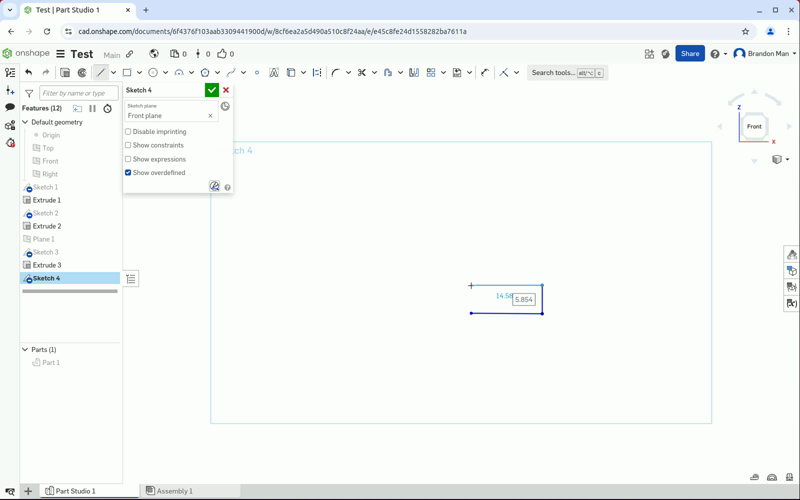
mouse_move(501, 285)
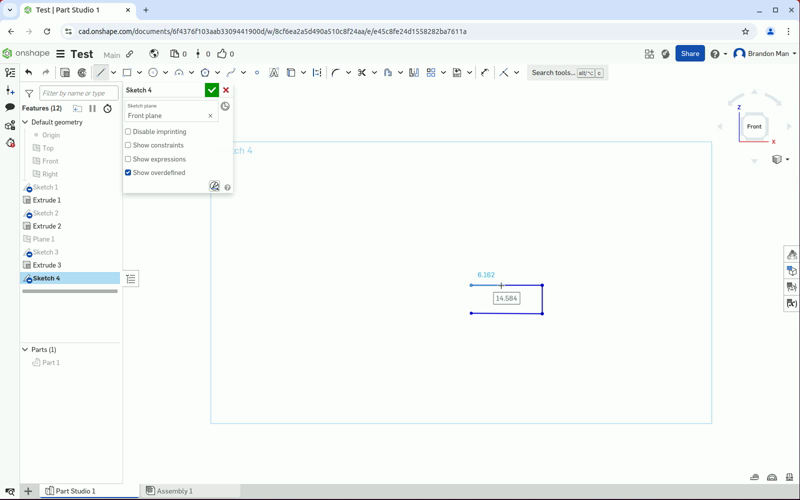
key_down(shift)
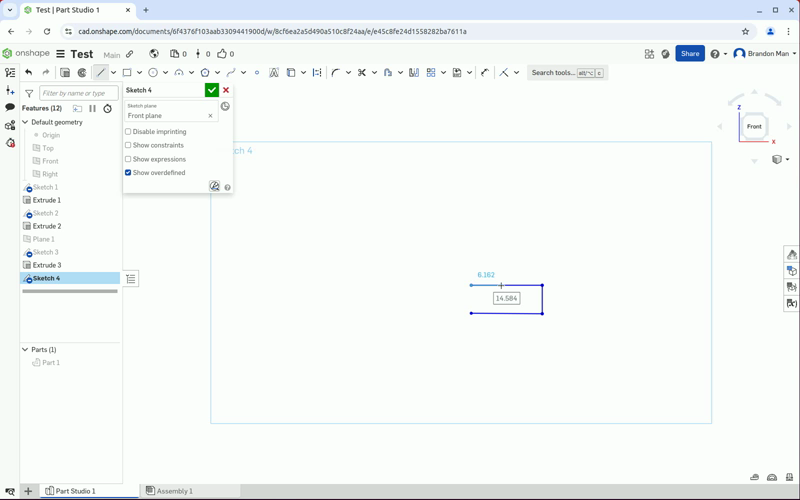
mouse_move(471, 313)
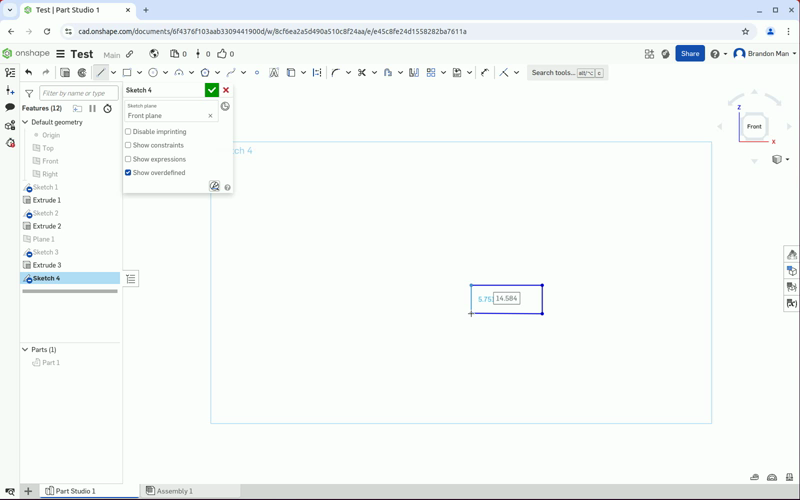
key_up(shift)
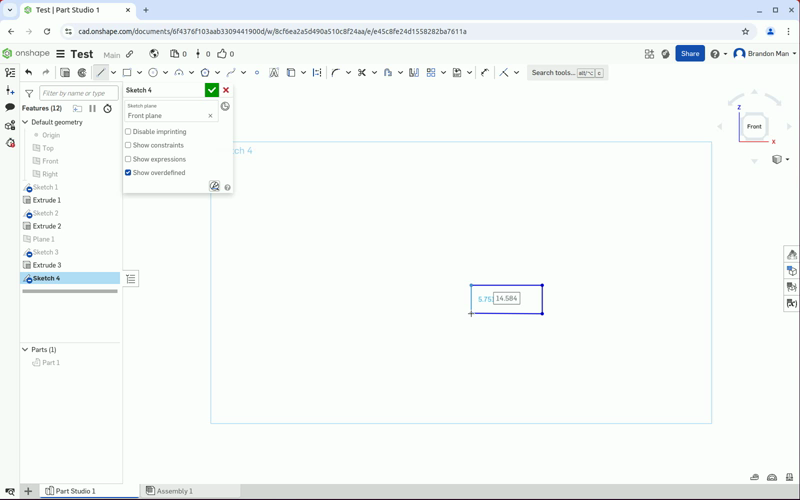
click(471, 313)
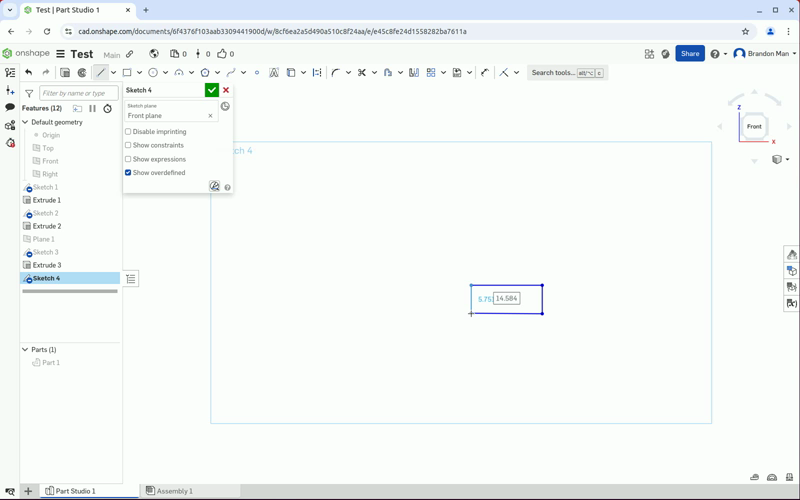
key(esc)
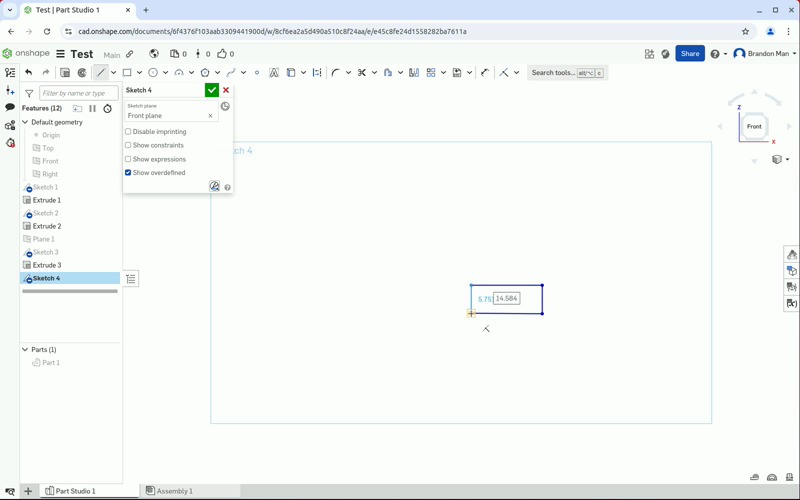
mouse_move(533, 304)
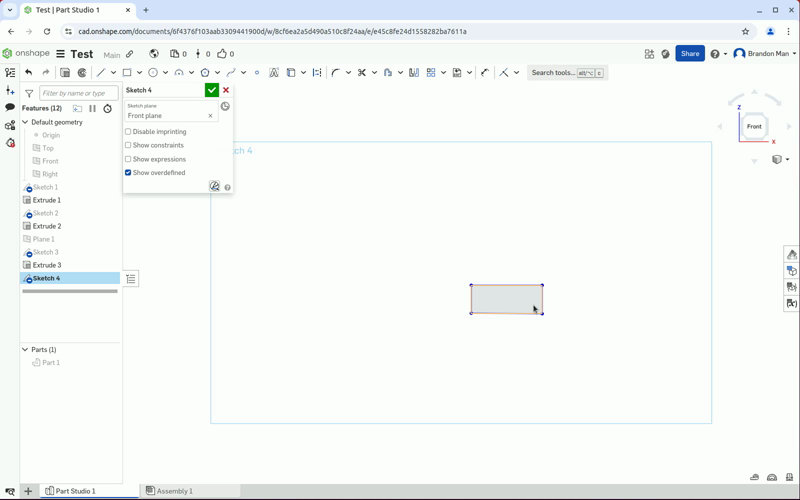
click(533, 304)
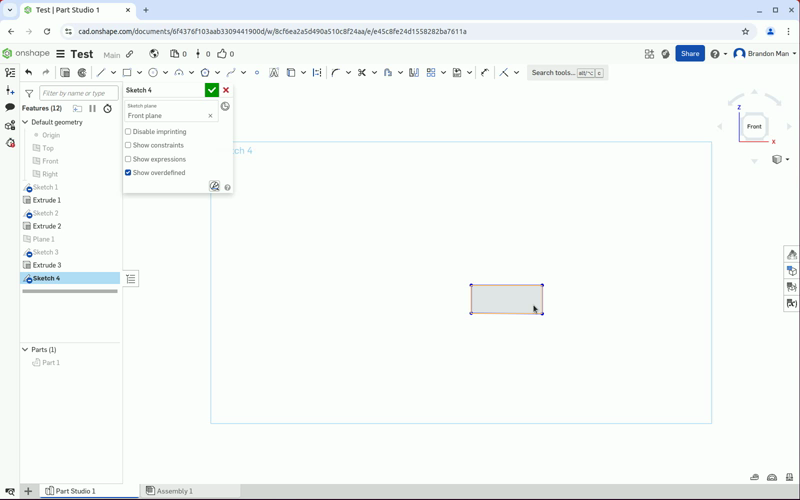
mouse_move(73, 352)
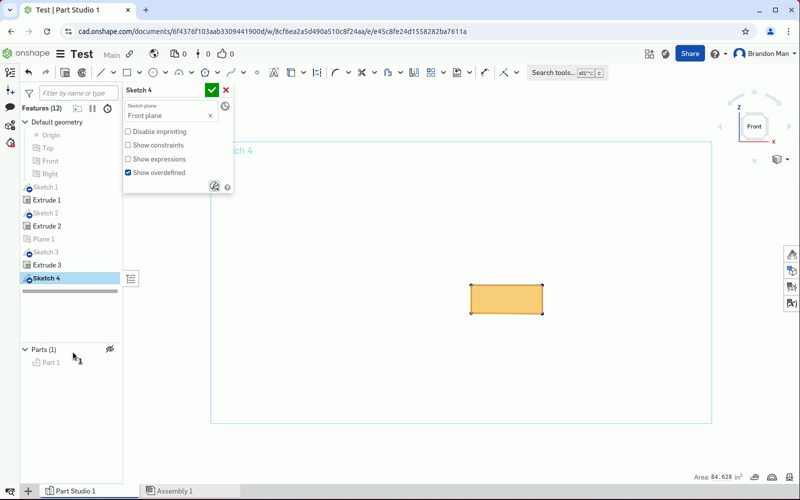
key(shift+y)
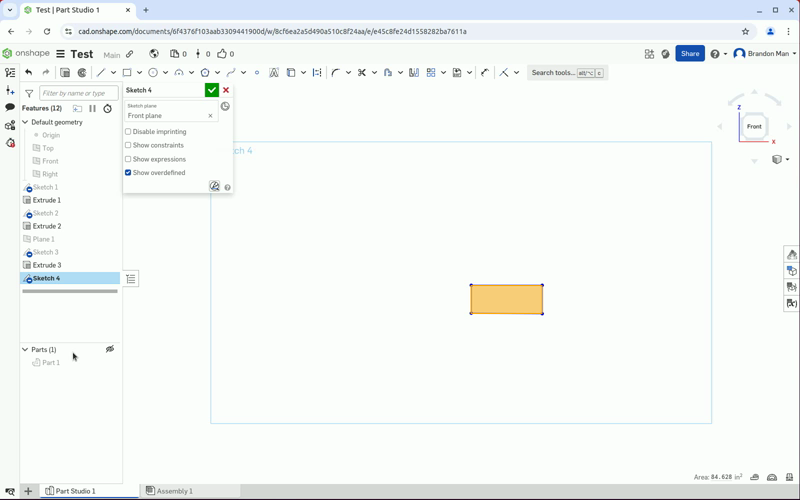
key(shift+e)
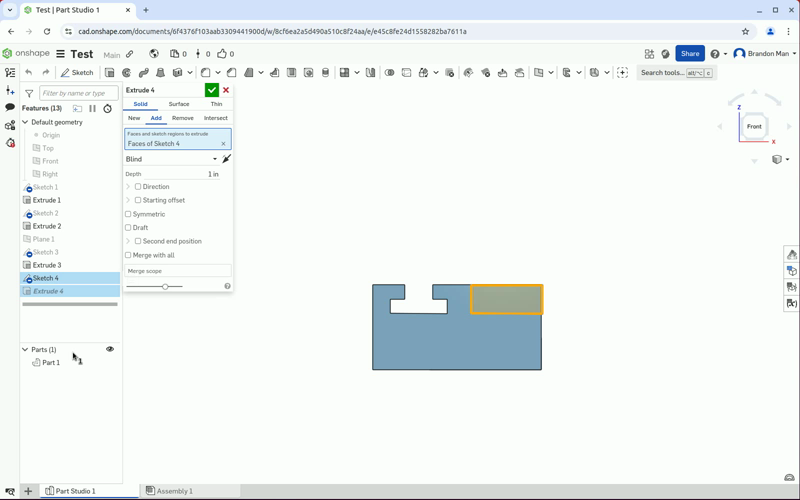
mouse_move(143, 106)
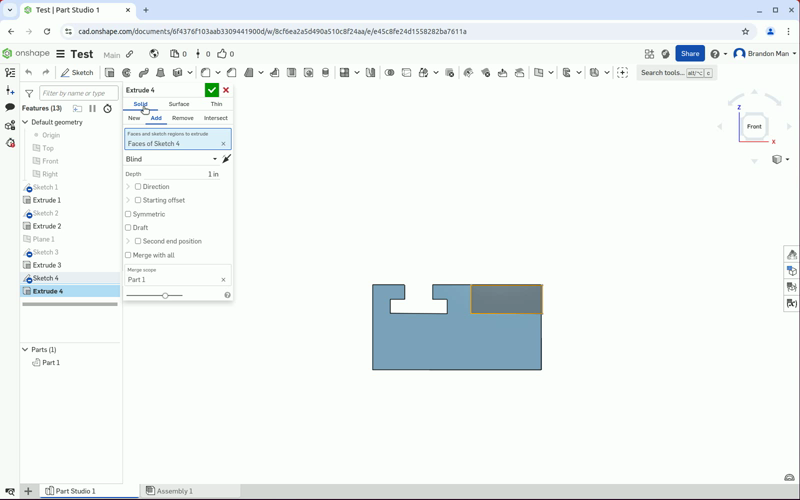
click(143, 106)
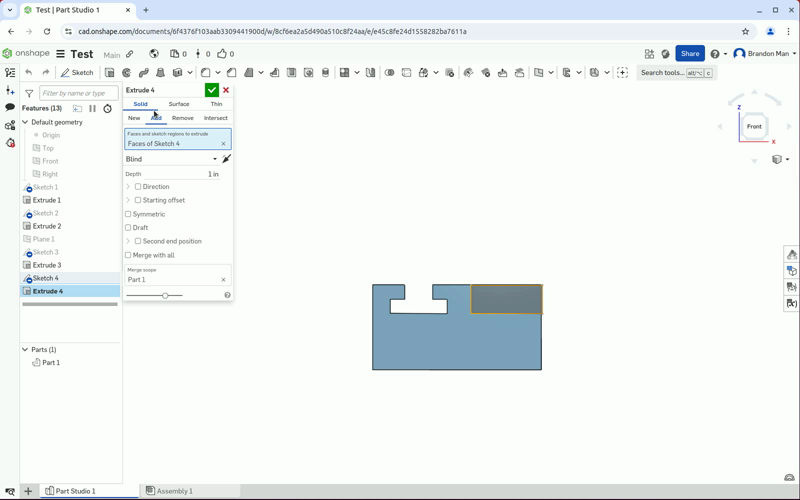
mouse_move(186, 120)
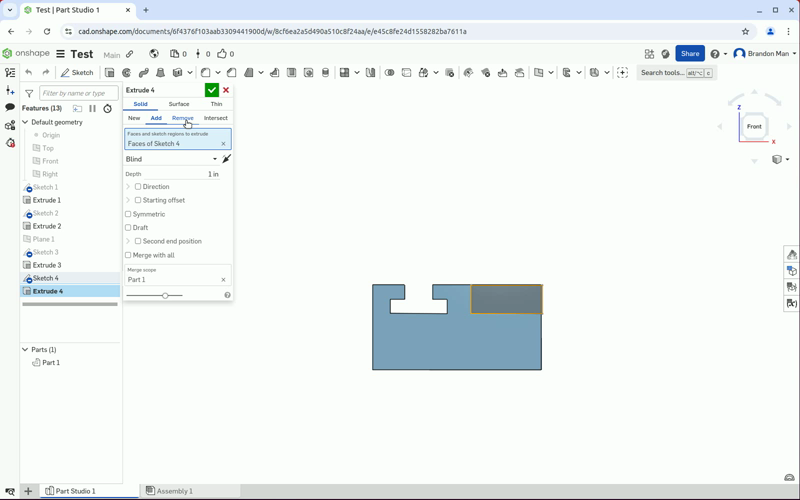
click(186, 120)
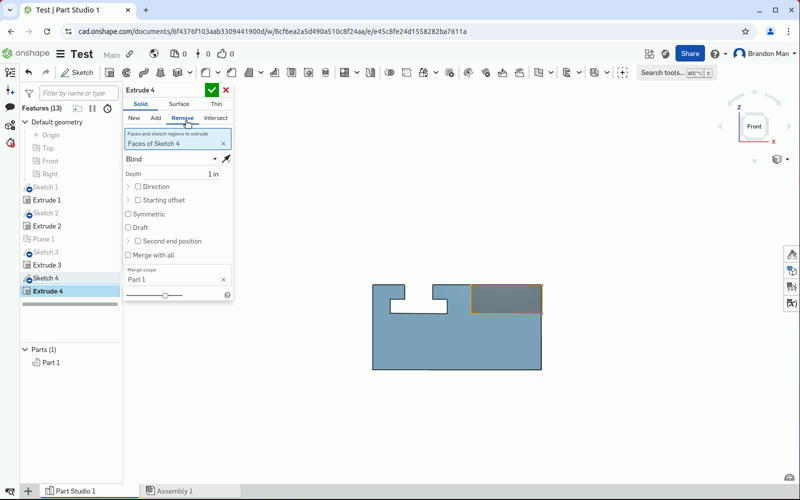
key(tab, 4)
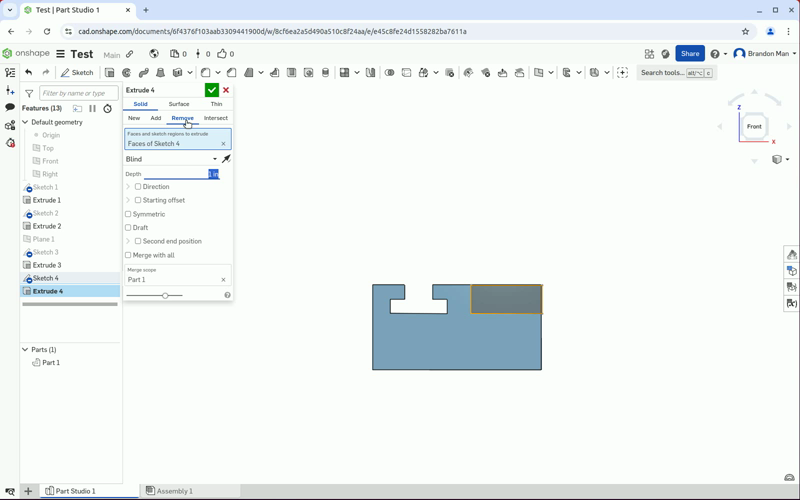
text(23.108)
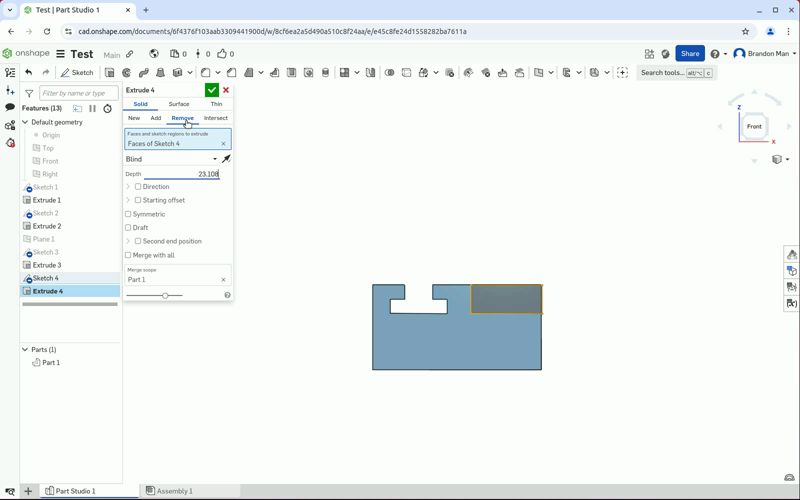
key(tab, 6)
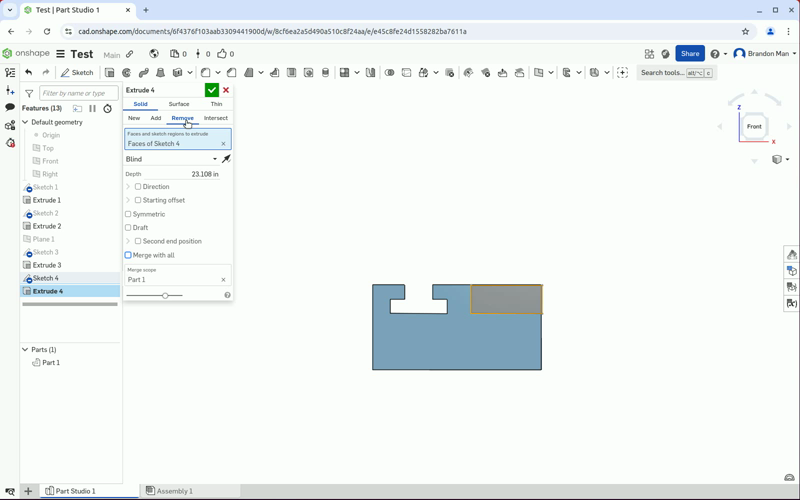
key(space)
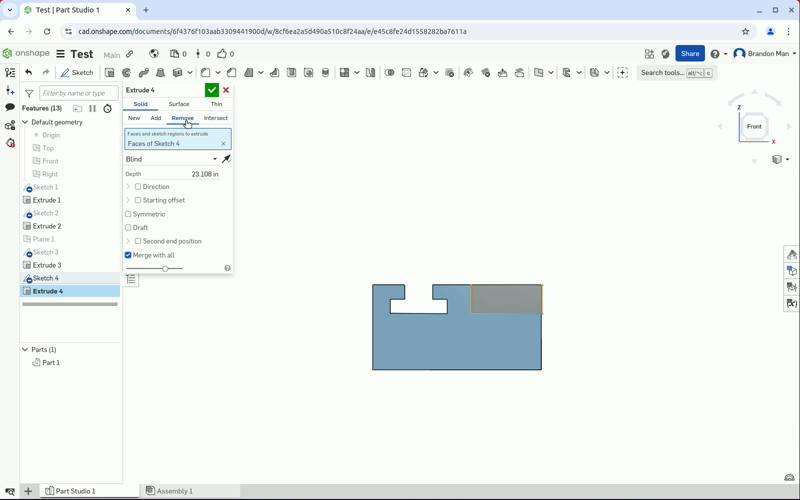
key(enter)
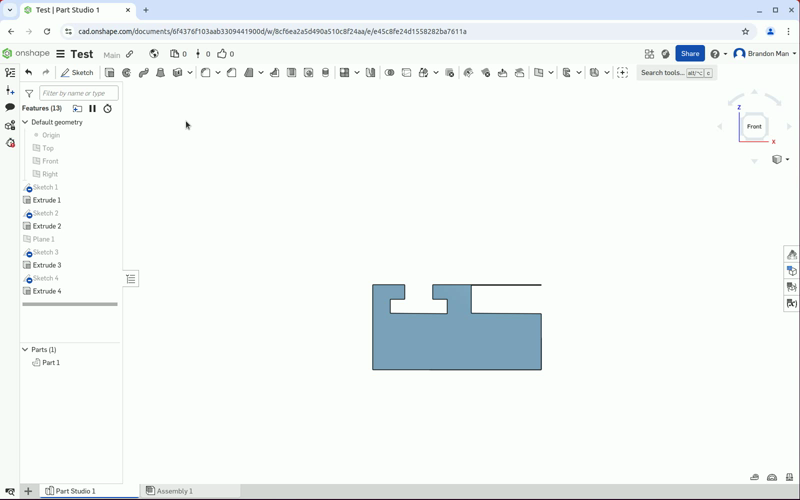
key(shift+h)
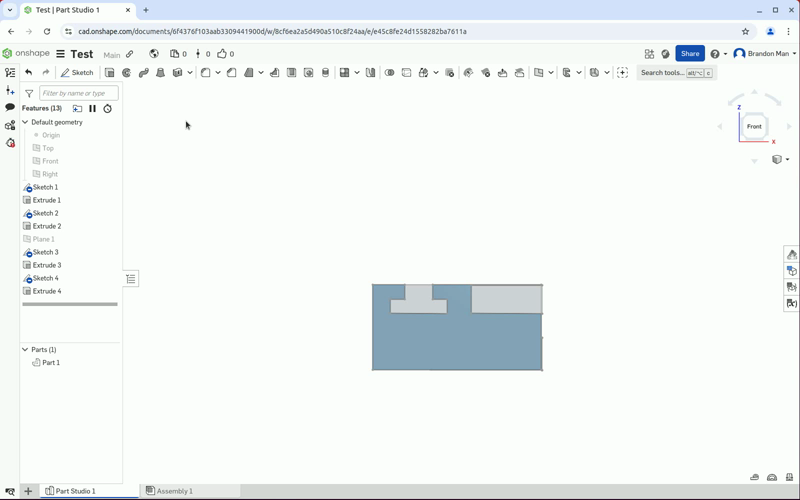
key(shift+h)
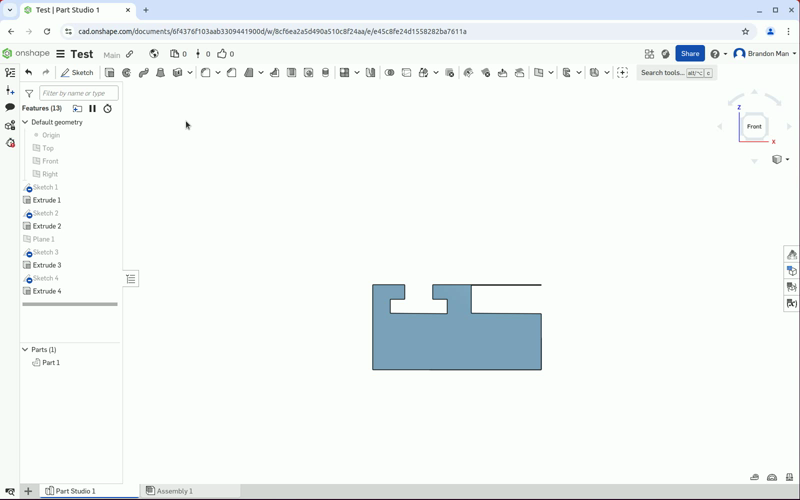
mouse_move(73, 189)
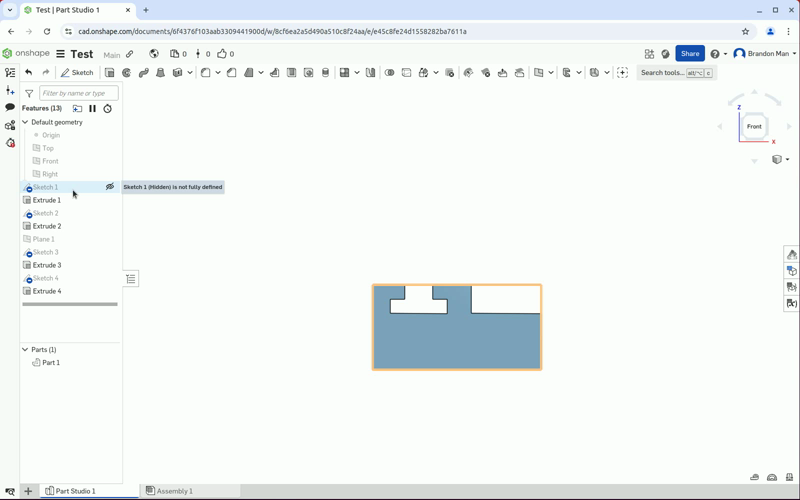
click(73, 189)
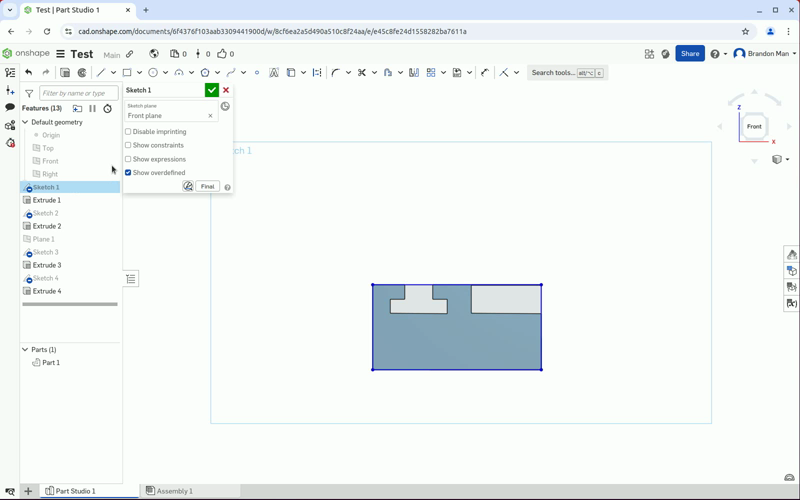
mouse_move(229, 92)
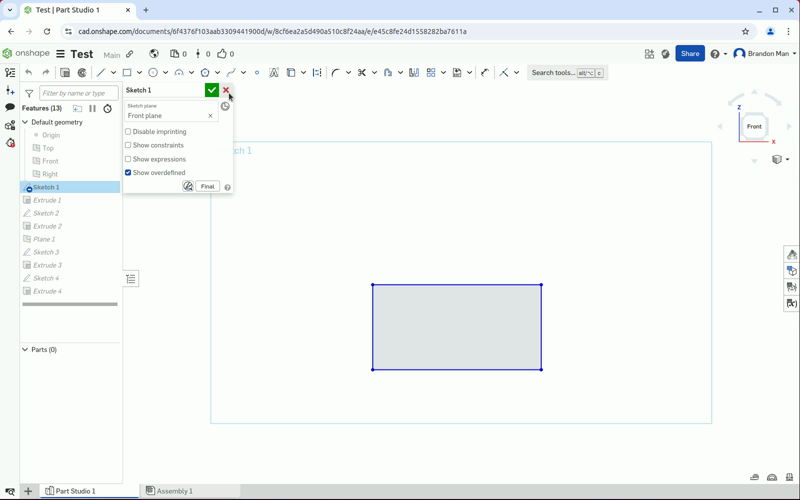
click(229, 92)
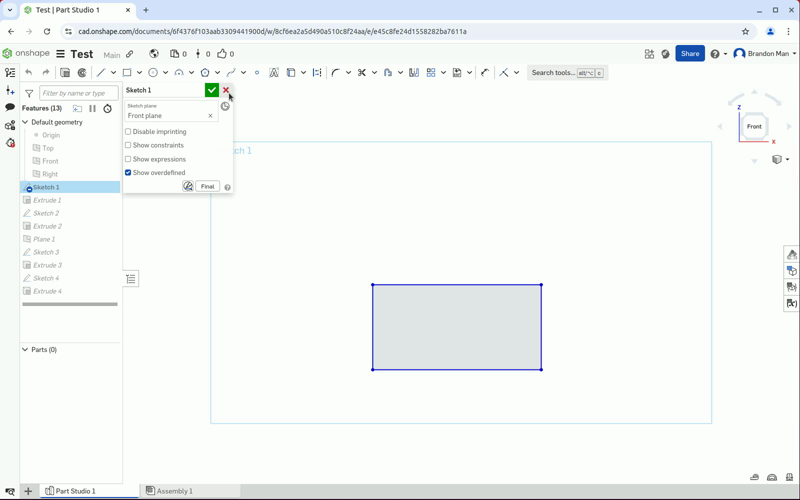
key(shift+s)
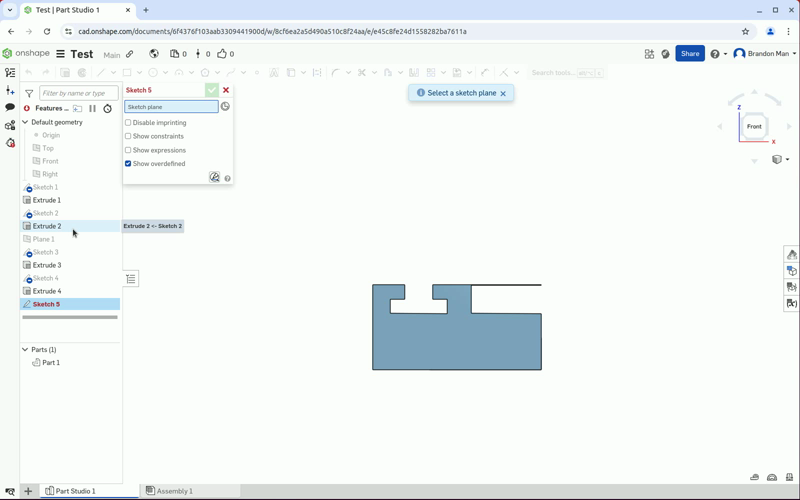
scroll(3)
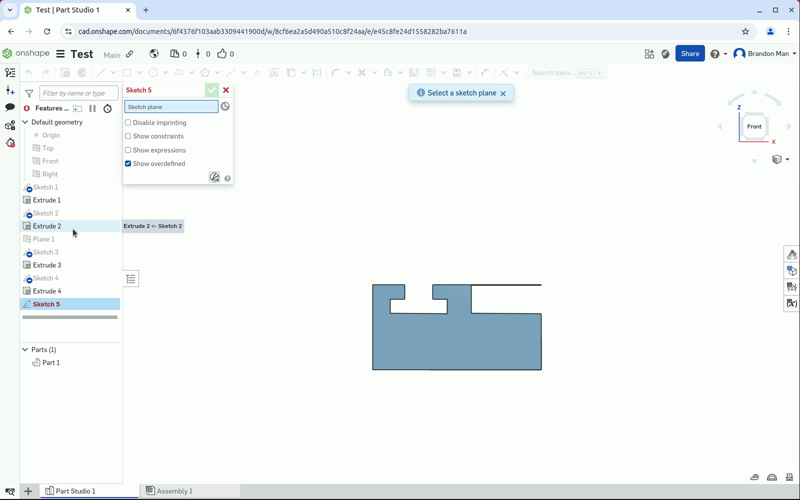
mouse_move(73, 163)
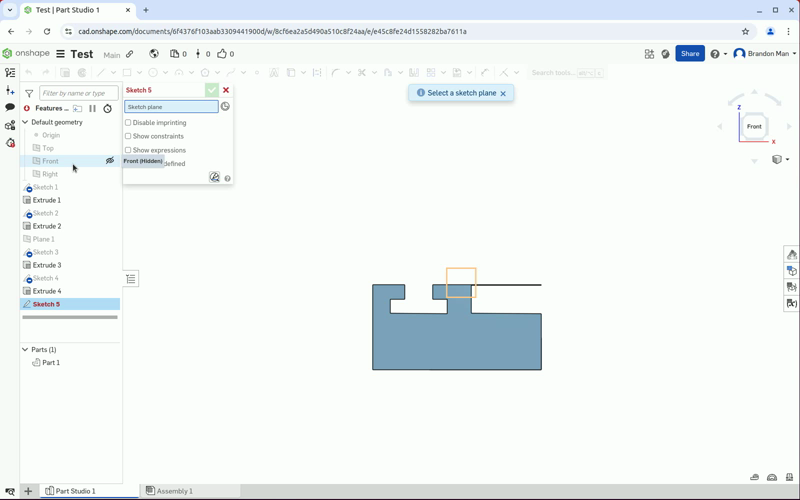
click(73, 163)
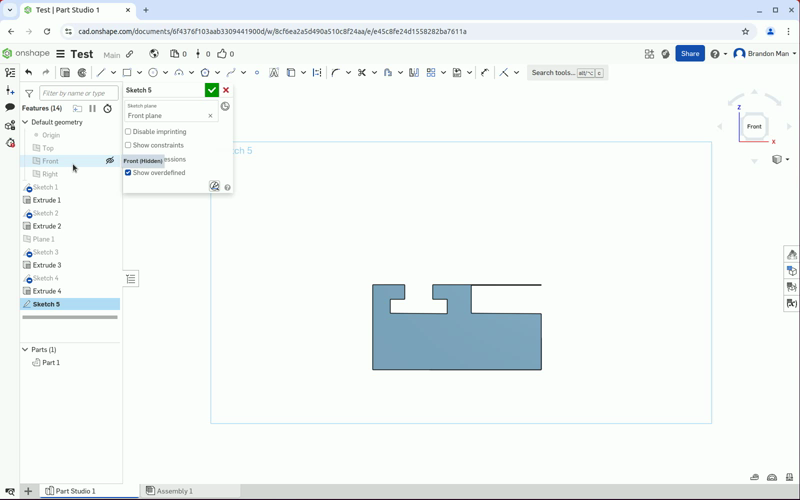
mouse_move(73, 352)
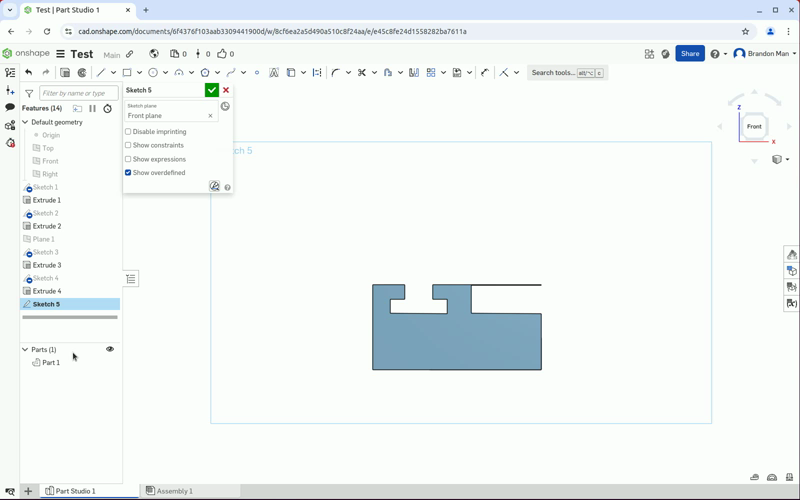
key(y)
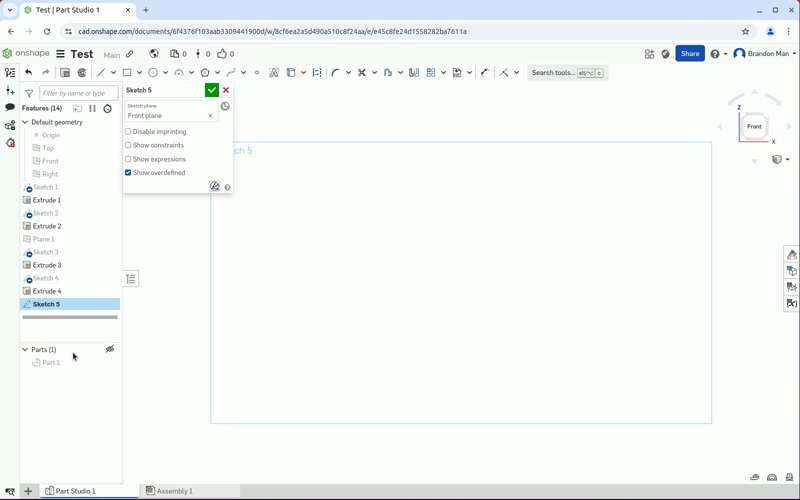
key(l)
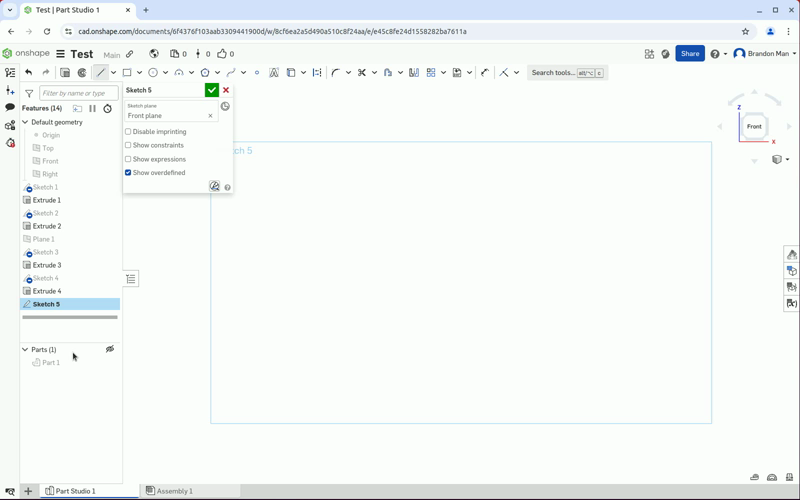
key_down(shift)
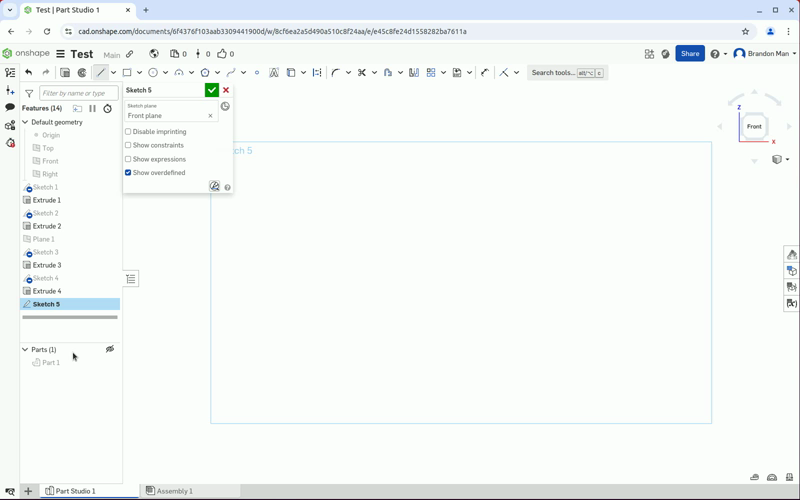
mouse_move(451, 285)
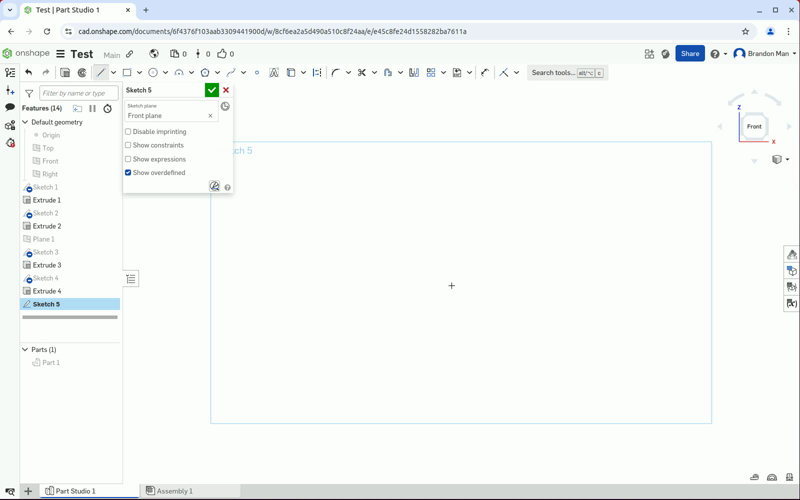
click(451, 285)
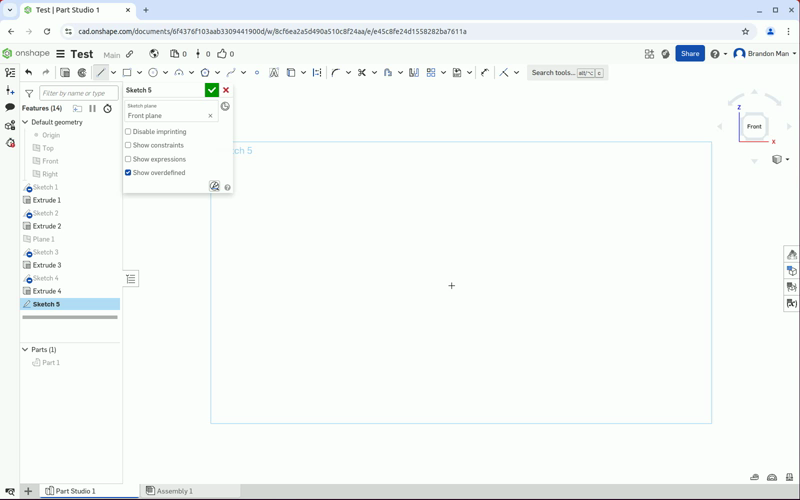
key_up(shift)
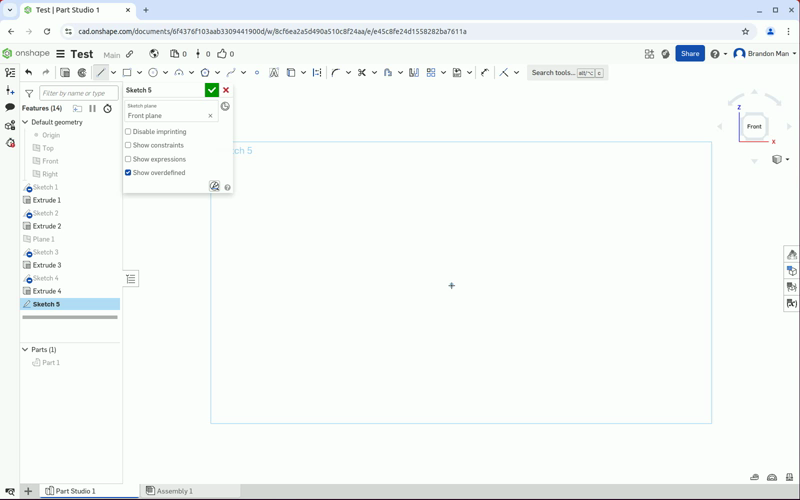
key_down(shift)
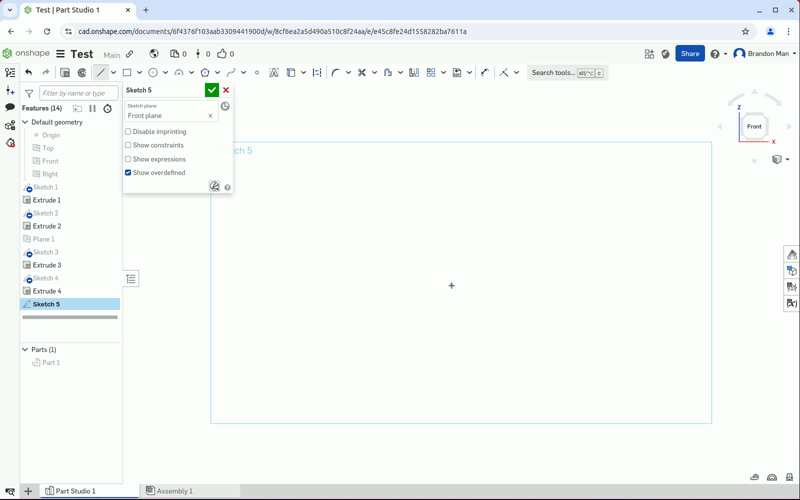
mouse_move(481, 285)
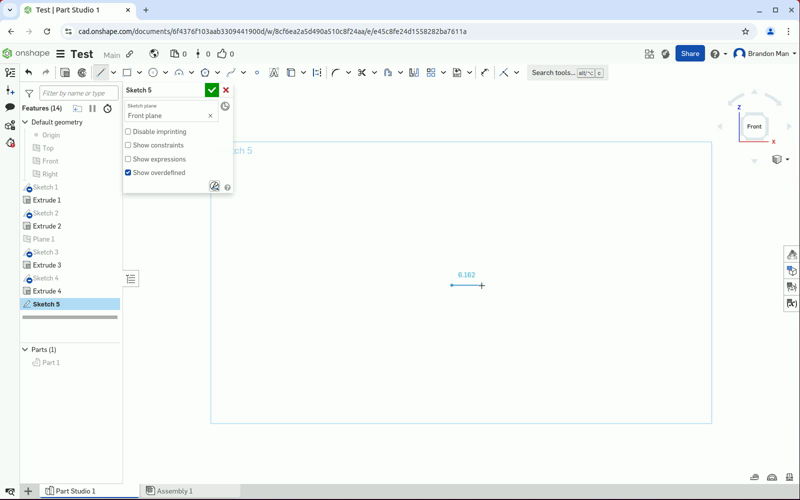
mouse_move(471, 314)
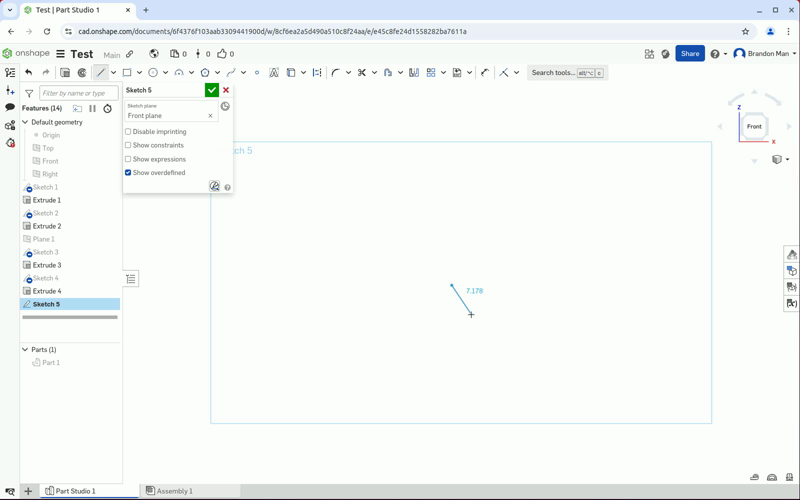
click(471, 314)
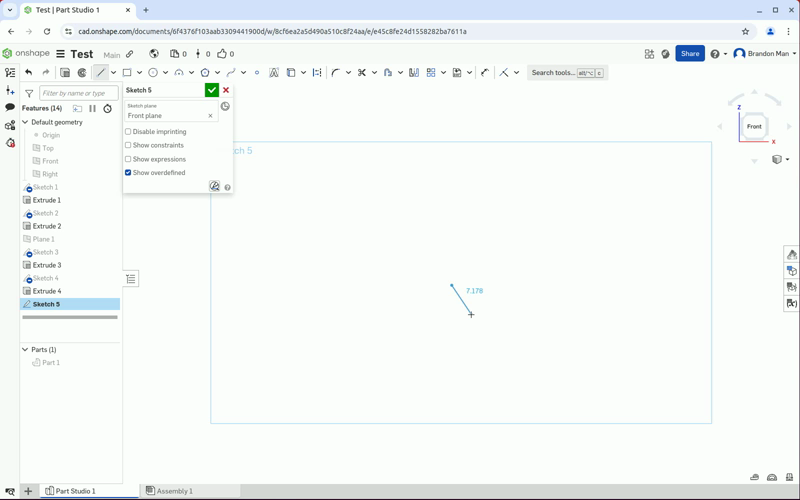
key_up(shift)
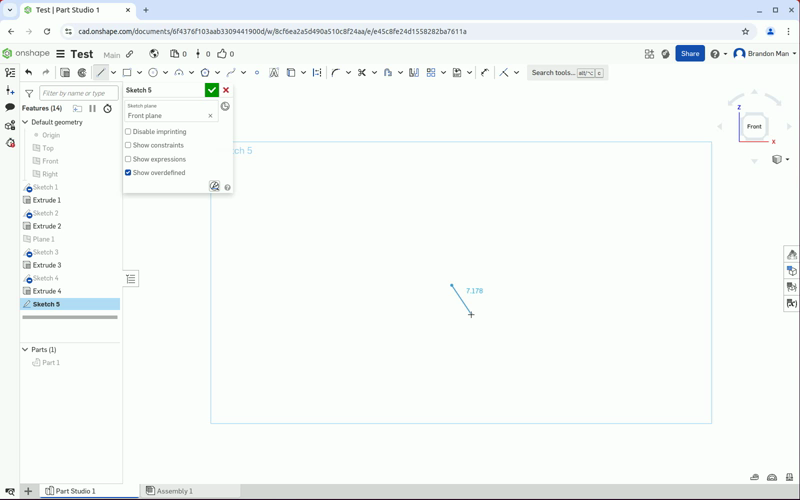
key_down(shift)
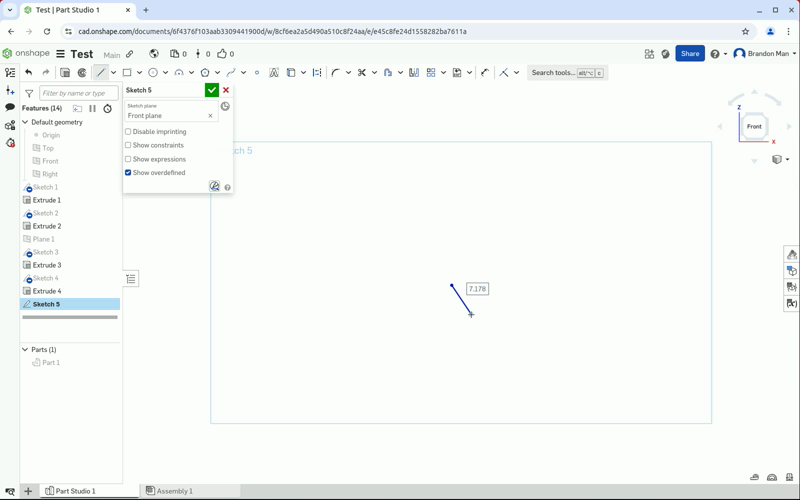
mouse_move(501, 314)
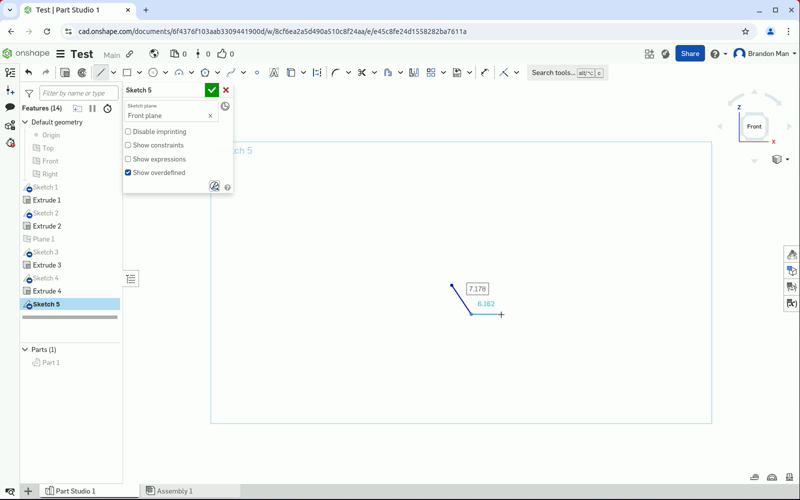
mouse_move(471, 285)
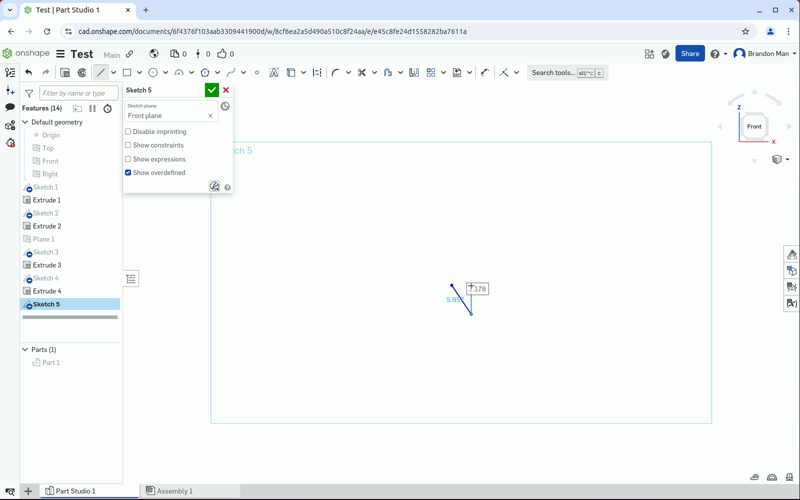
click(471, 285)
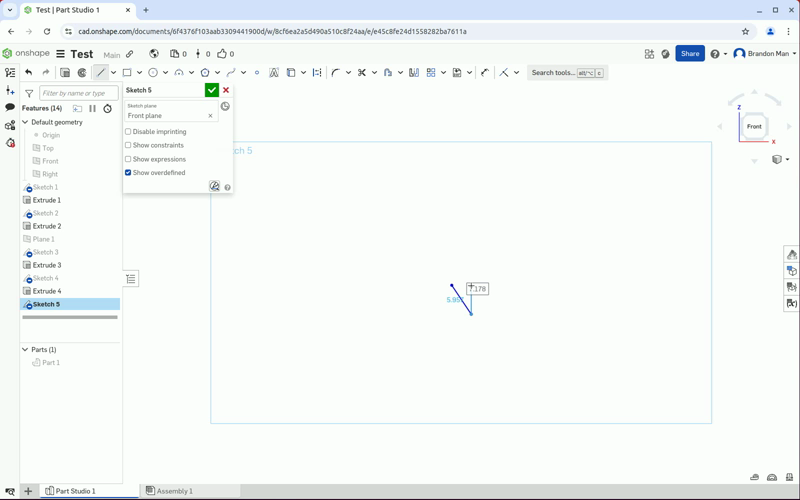
key_up(shift)
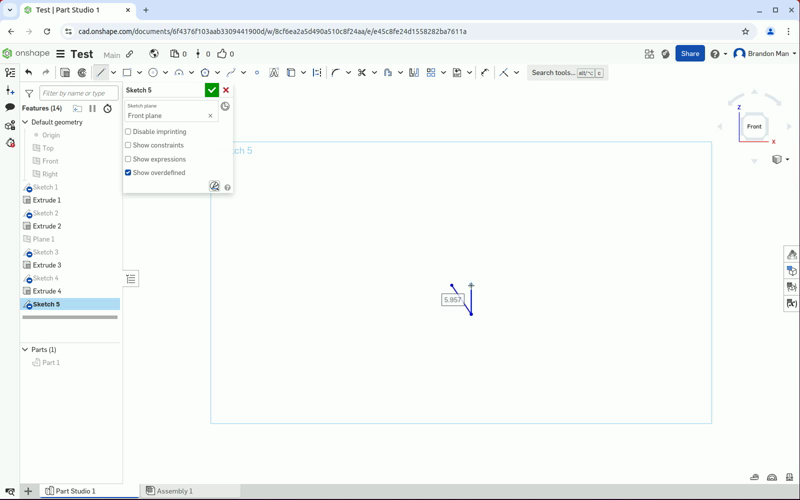
mouse_move(501, 285)
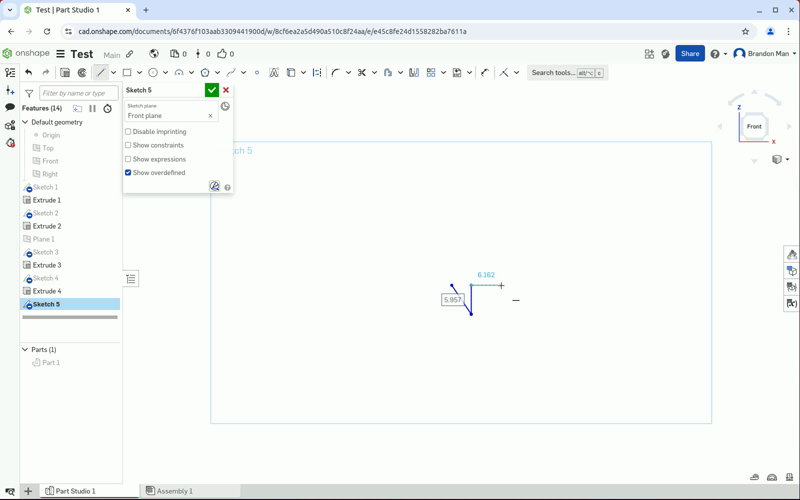
key_down(shift)
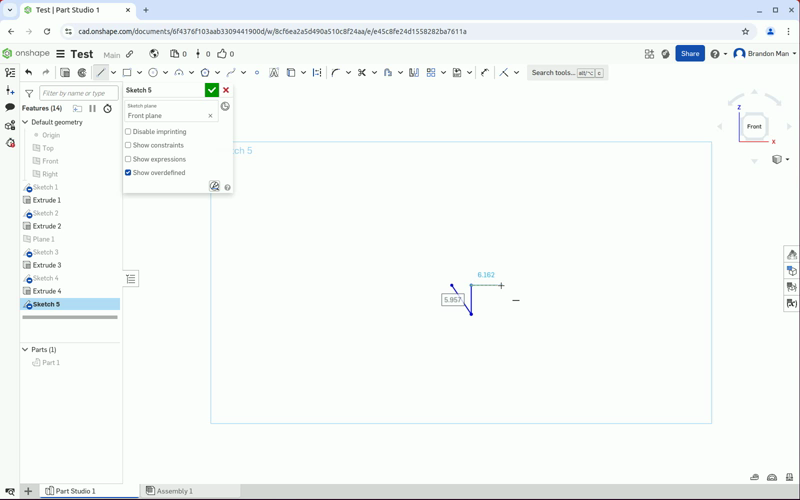
mouse_move(451, 285)
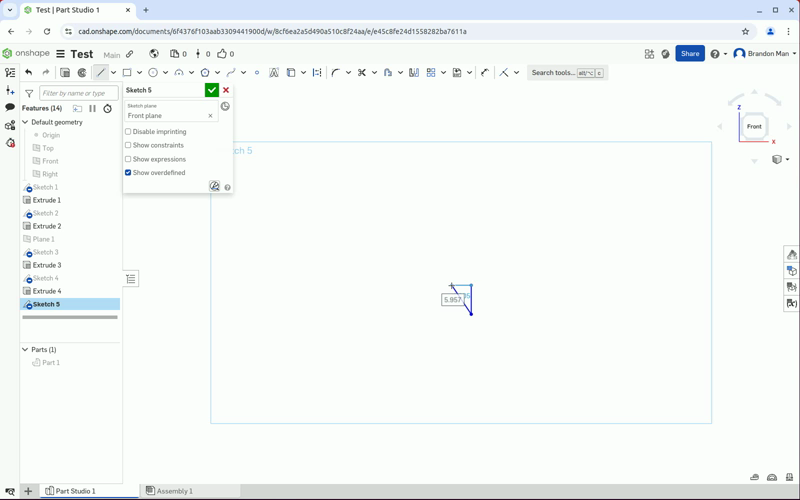
key_up(shift)
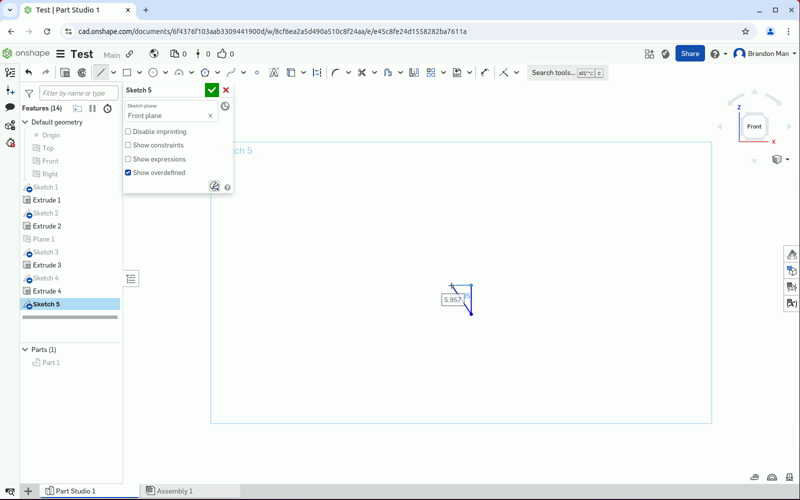
click(451, 285)
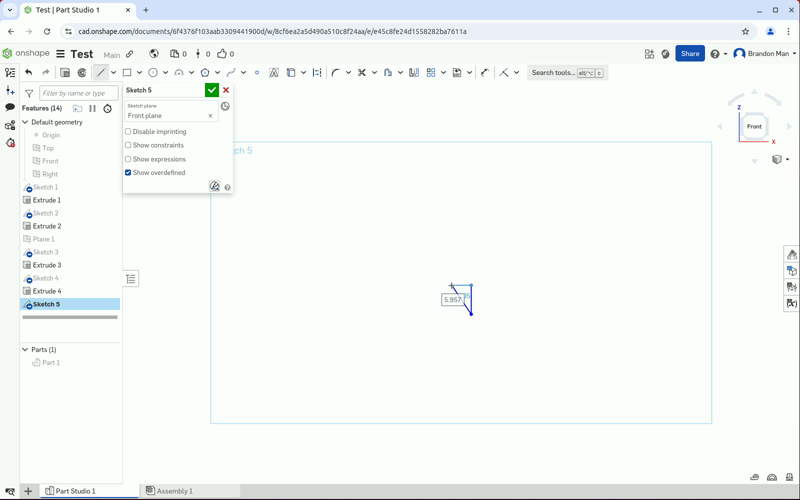
key(esc)
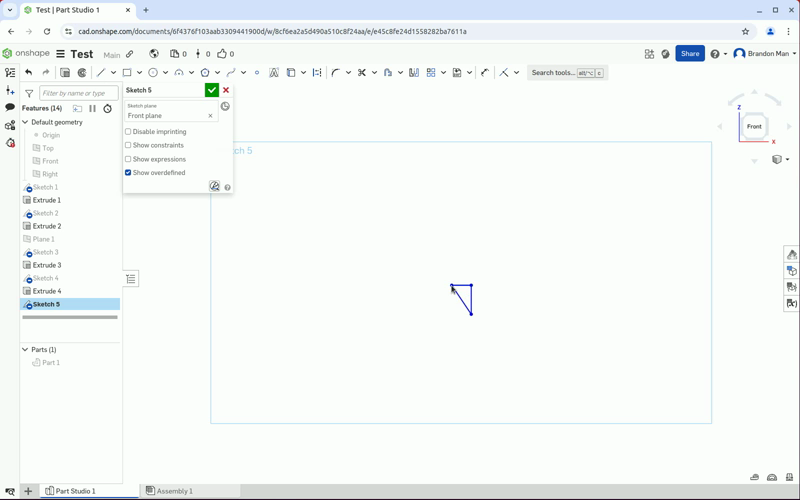
mouse_move(468, 285)
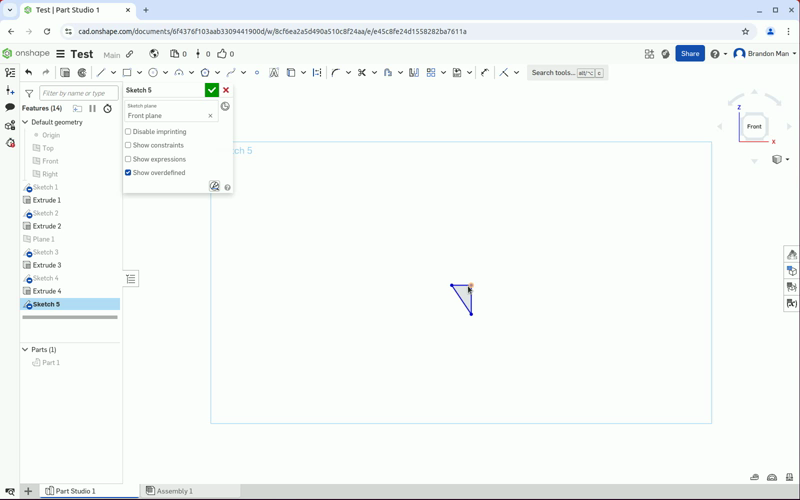
scroll(6)
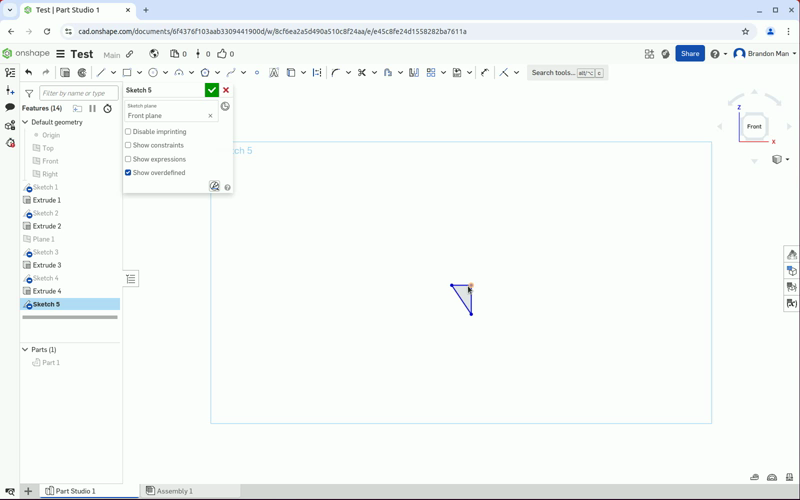
scroll(6)
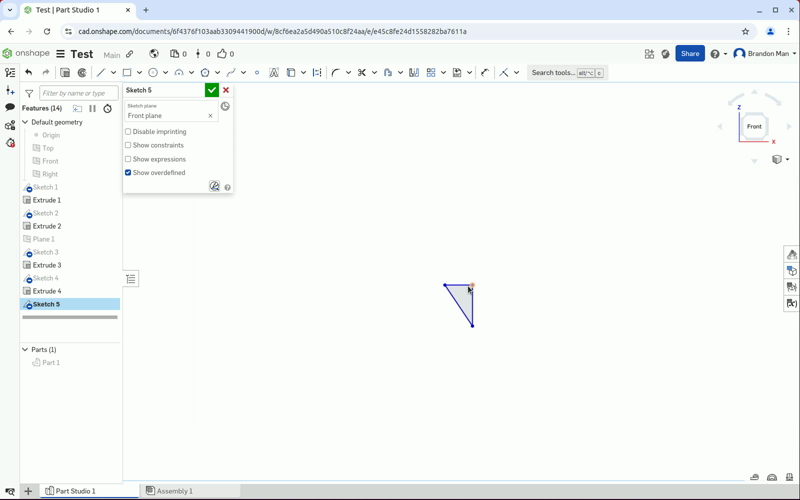
scroll(6)
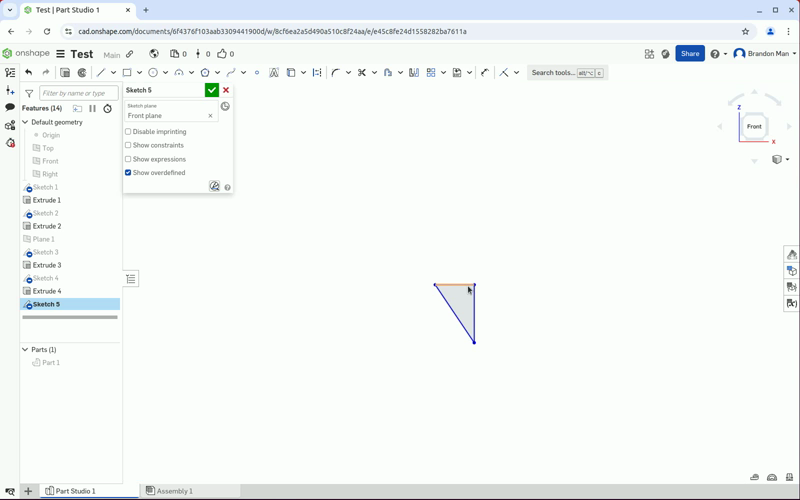
scroll(6)
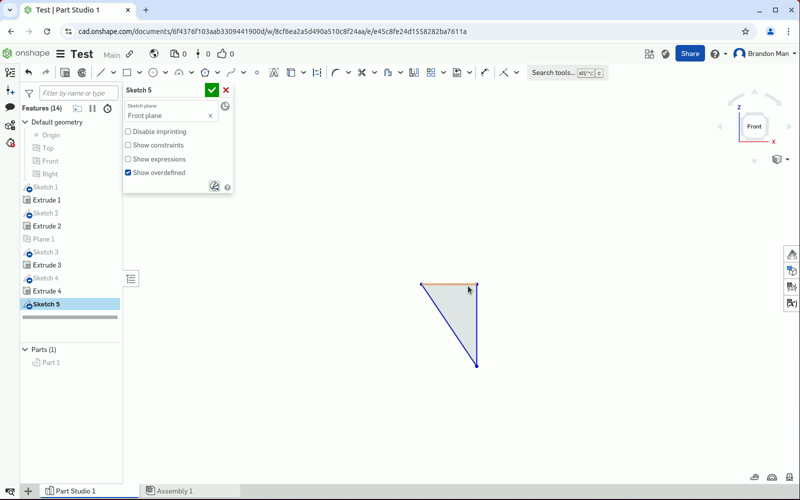
scroll(6)
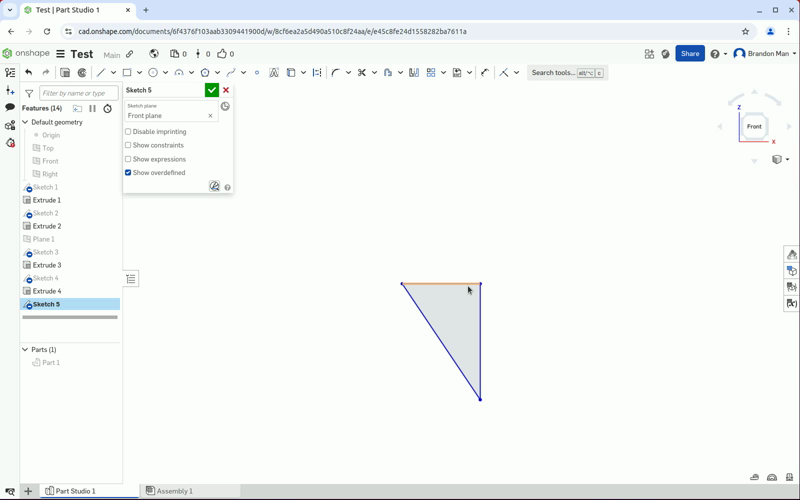
scroll(6)
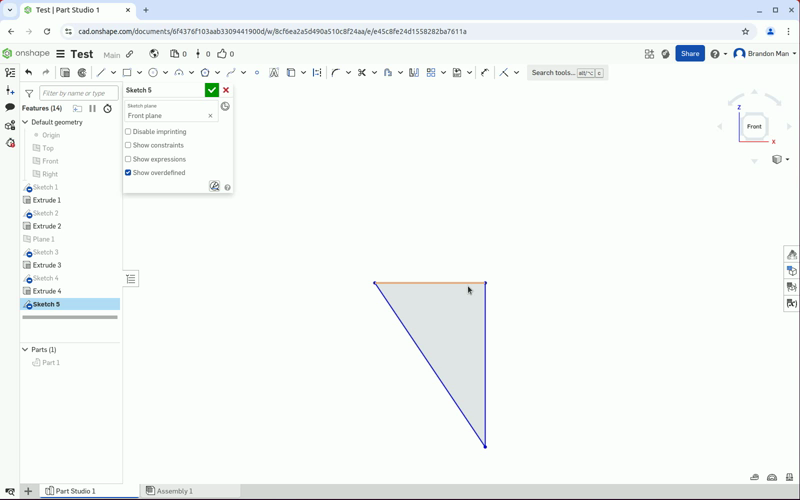
scroll(6)
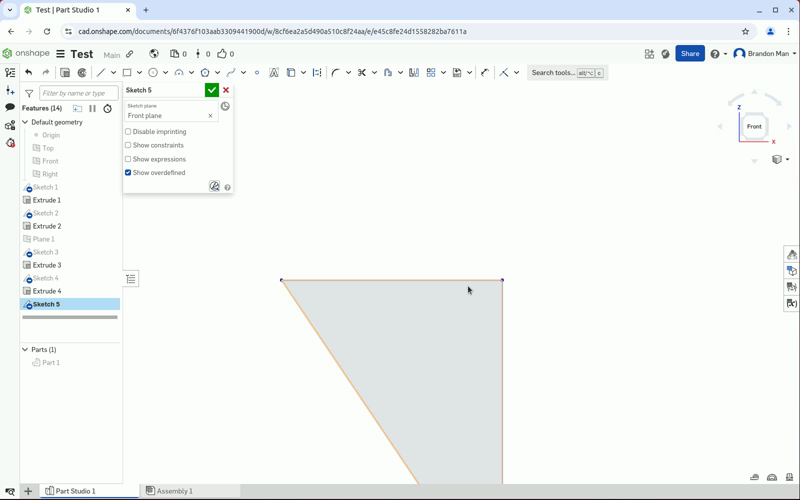
click(468, 285)
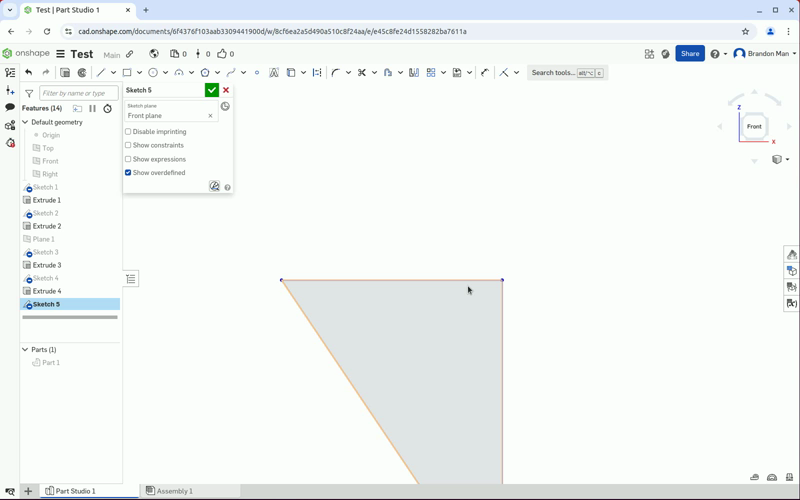
scroll(-6)
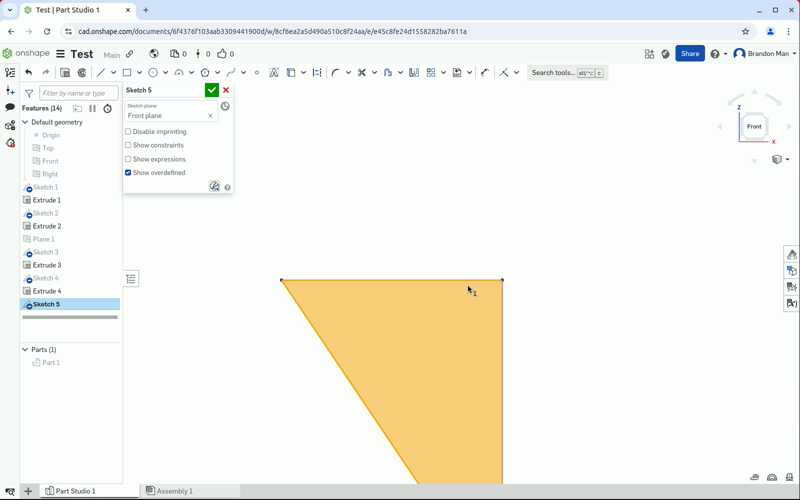
scroll(-6)
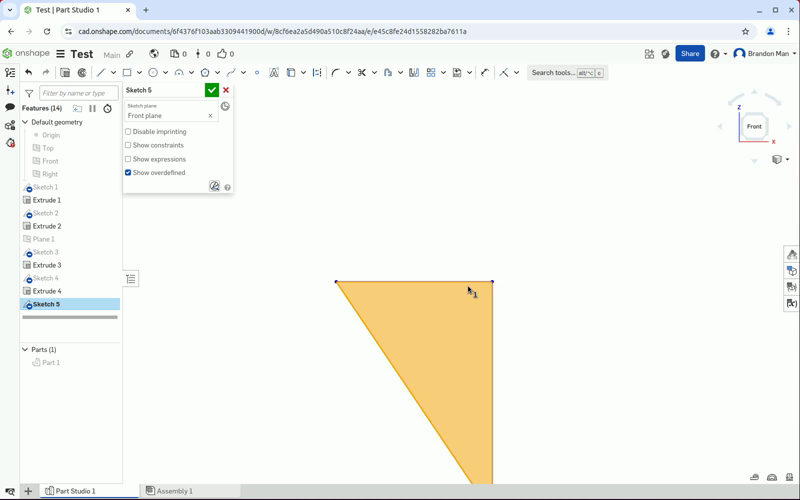
scroll(-6)
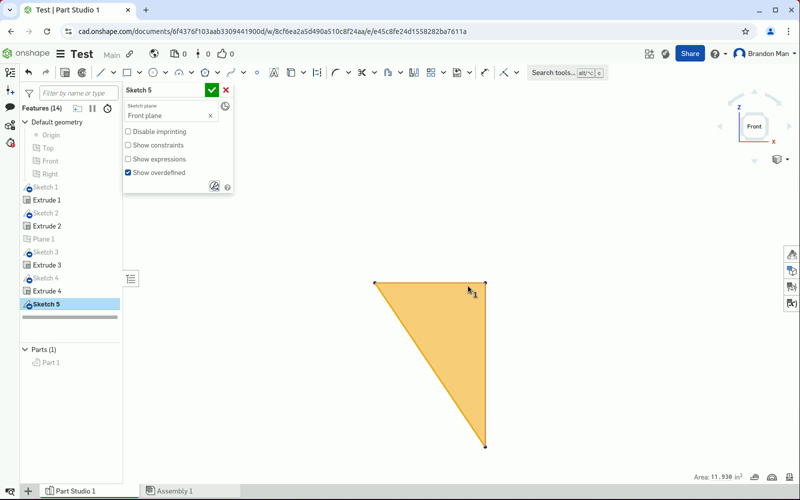
scroll(-6)
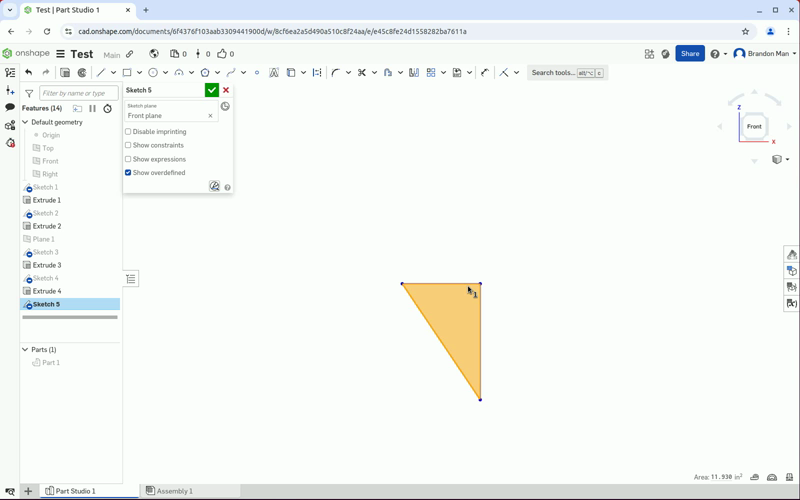
scroll(-6)
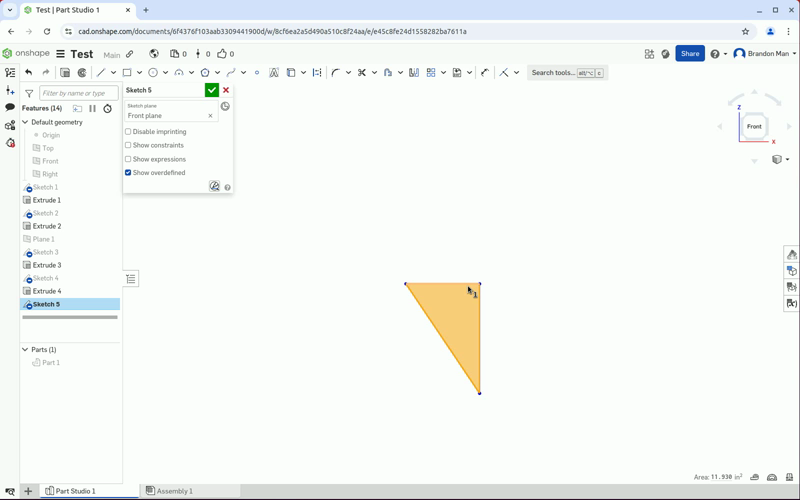
scroll(-6)
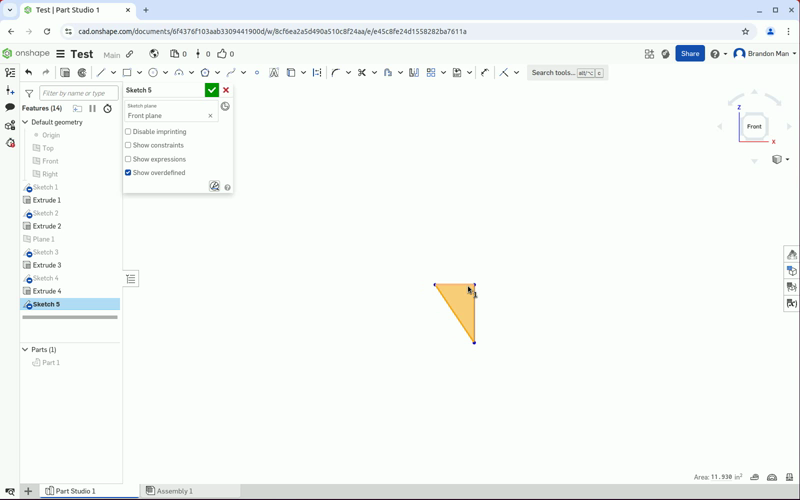
scroll(-6)
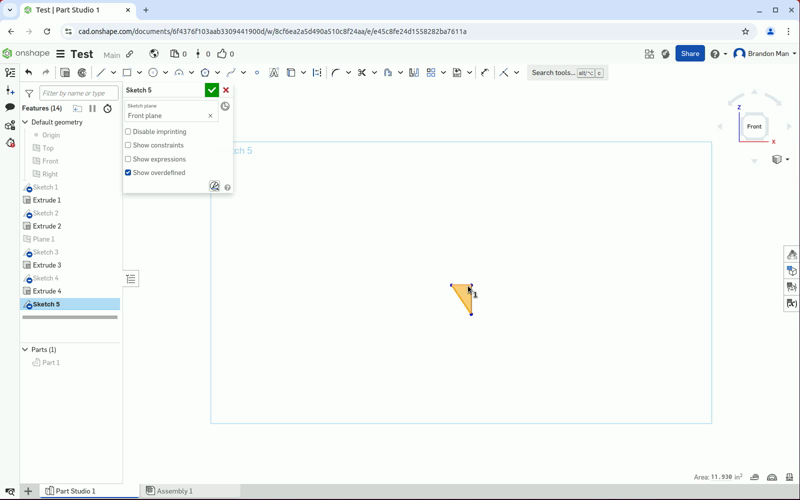
mouse_move(73, 352)
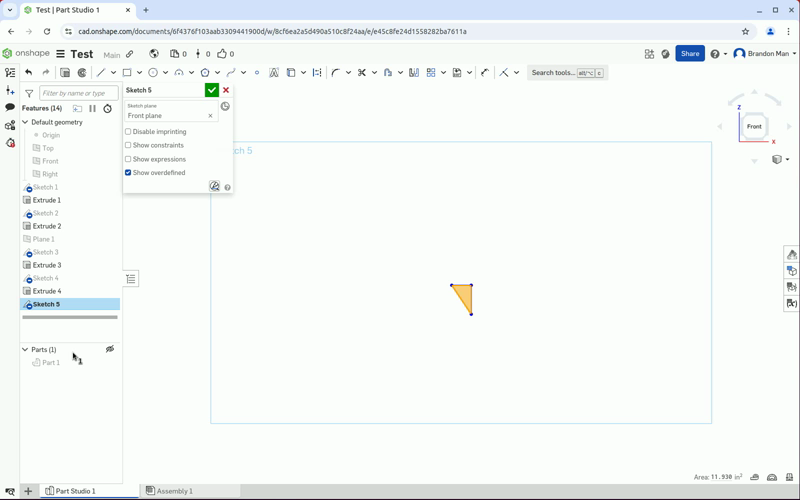
key(shift+y)
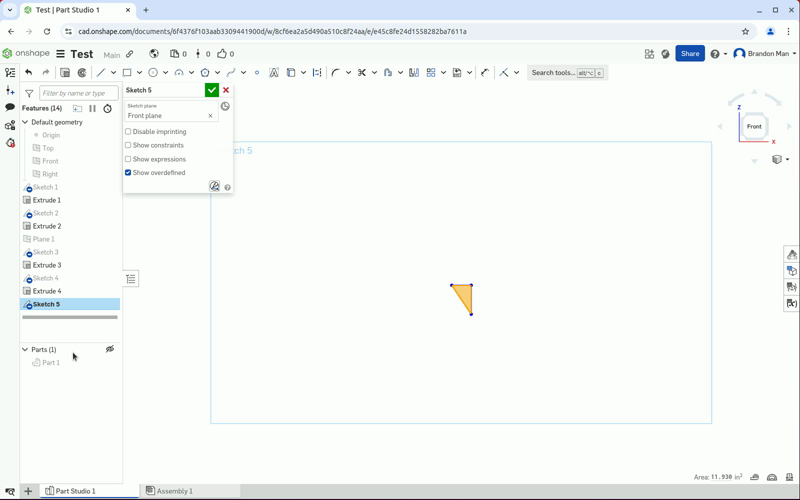
key(shift+e)
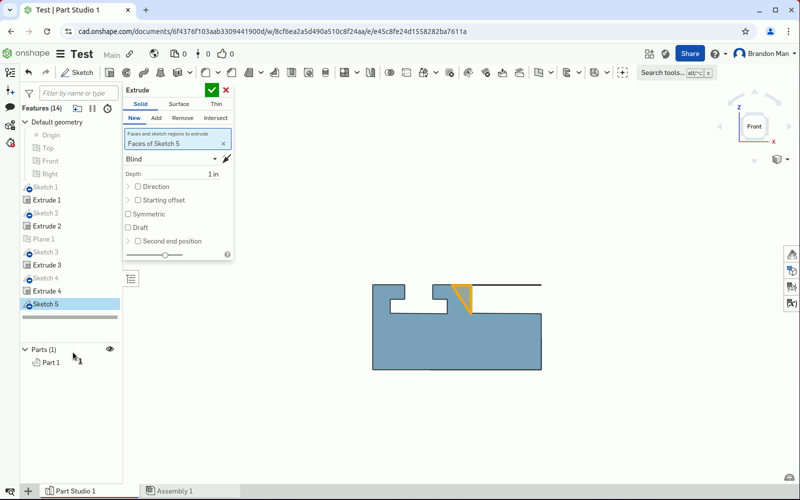
mouse_move(143, 106)
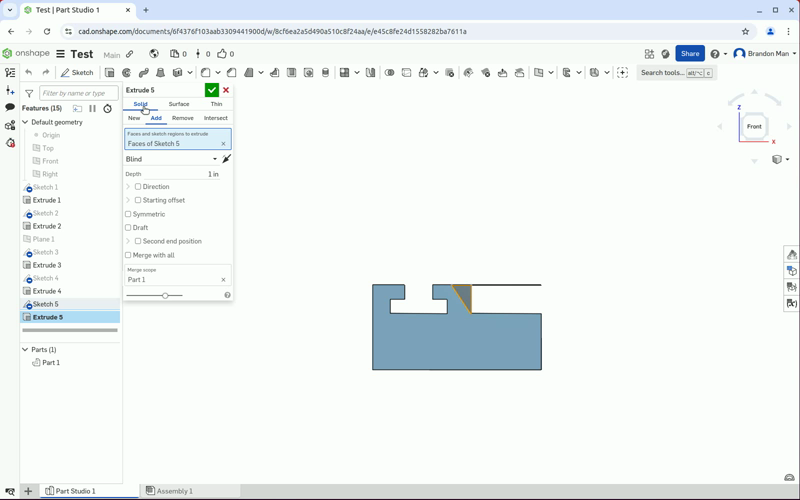
click(143, 106)
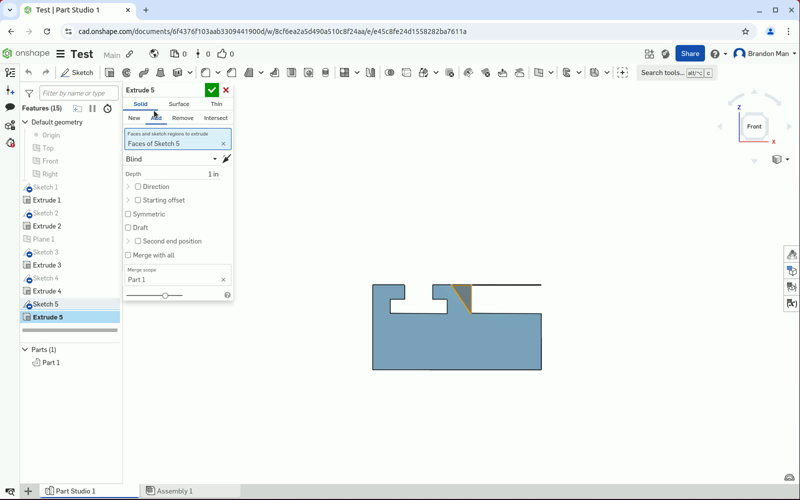
mouse_move(186, 120)
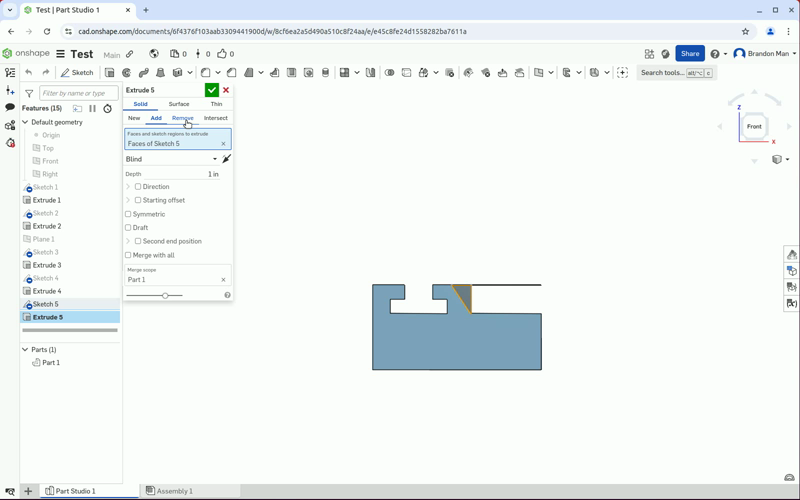
click(186, 120)
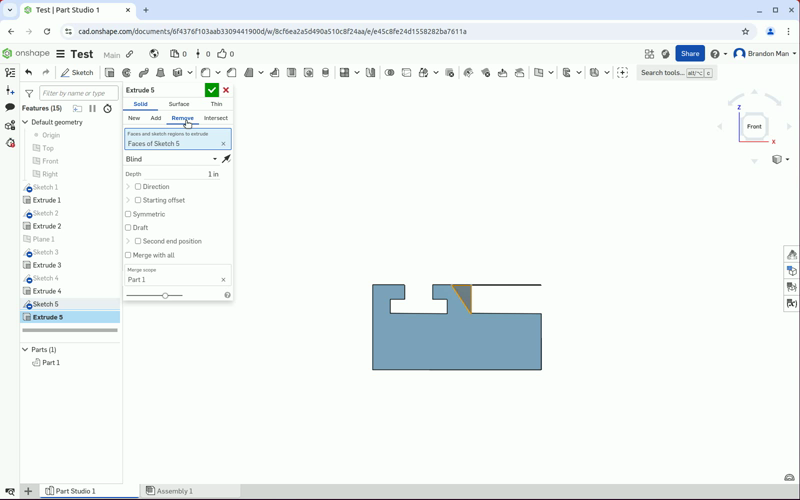
key(tab, 4)
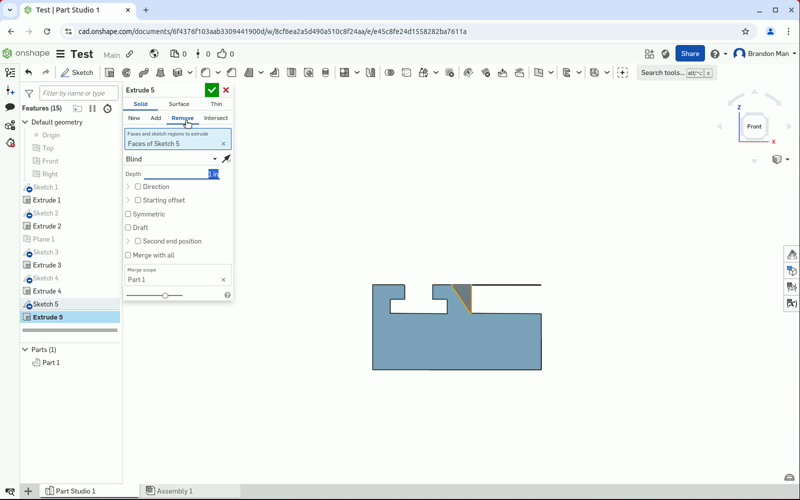
text(23.108)
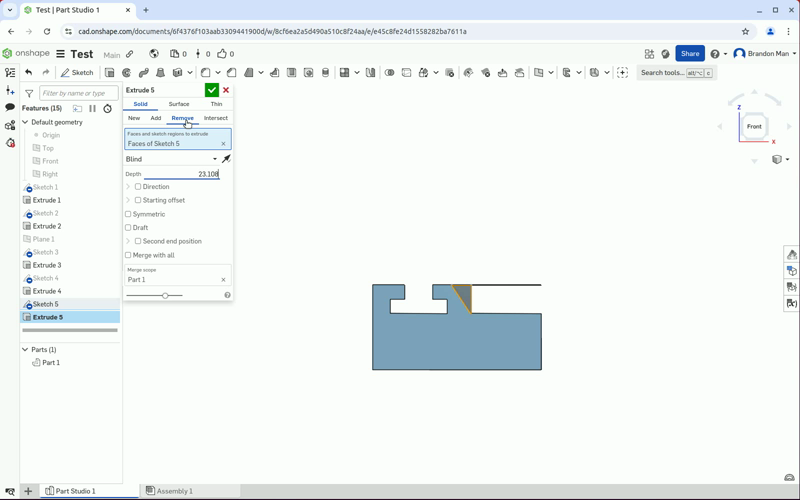
key(tab, 6)
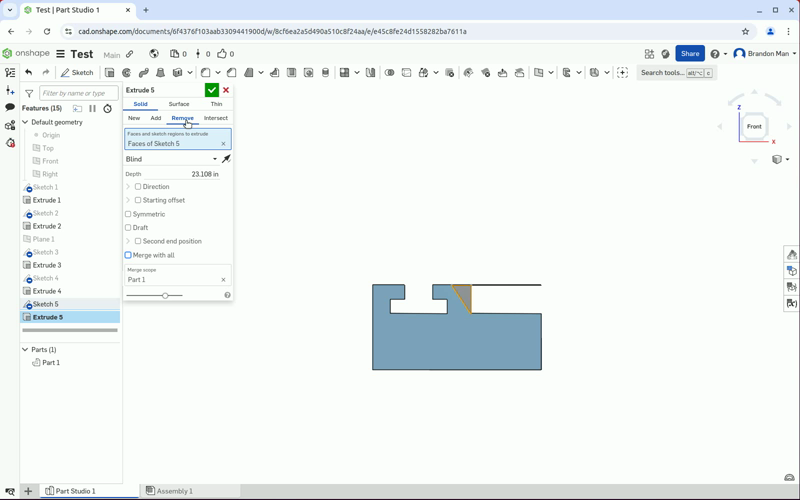
key(space)
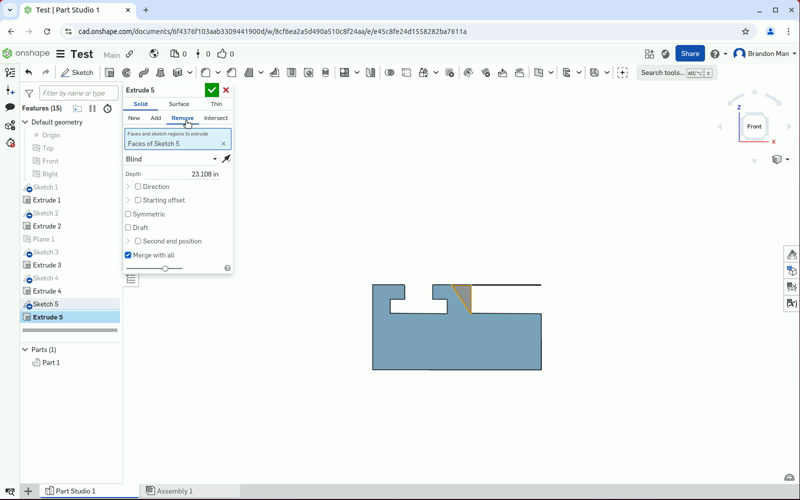
key(enter)
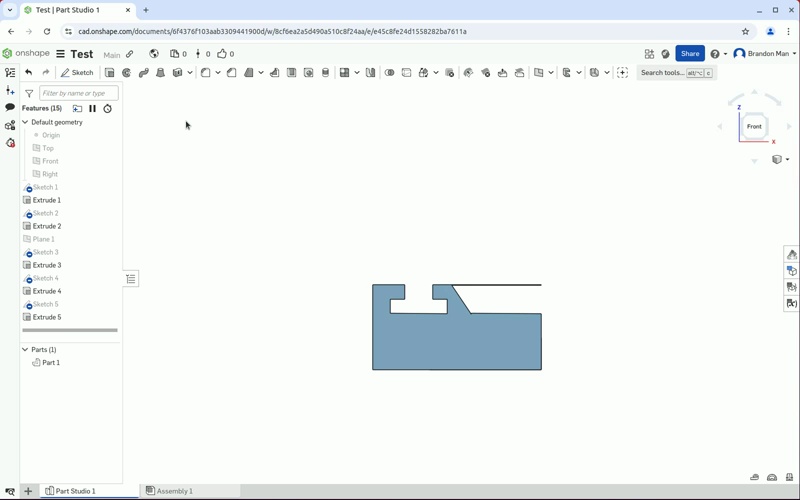
key(shift+h)
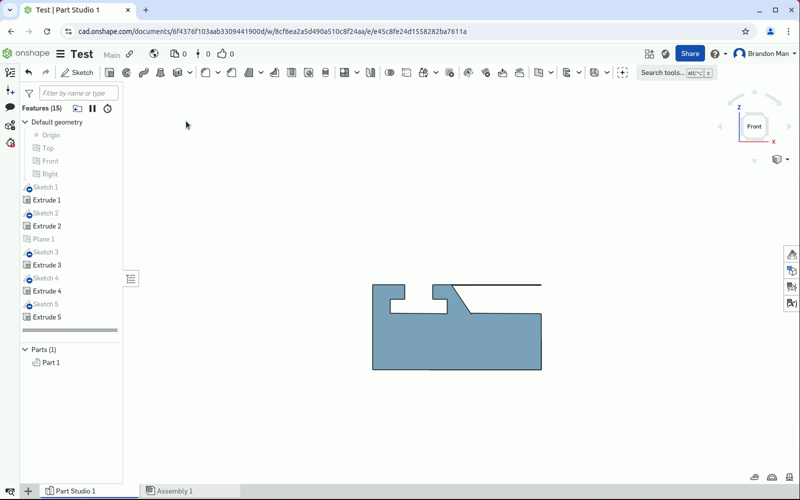
key(shift+h)
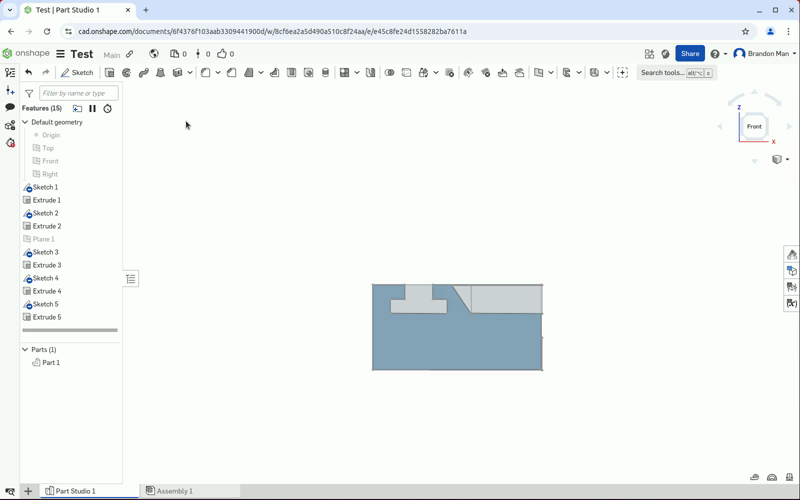
key(shift+7)
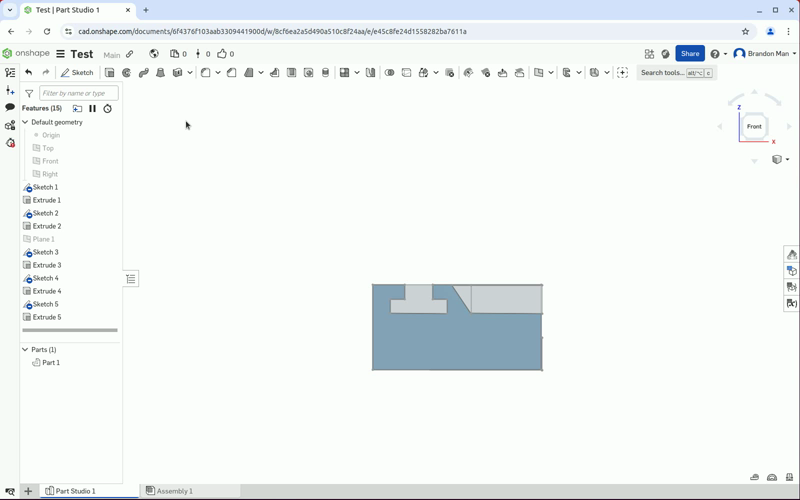
key(left, 2)
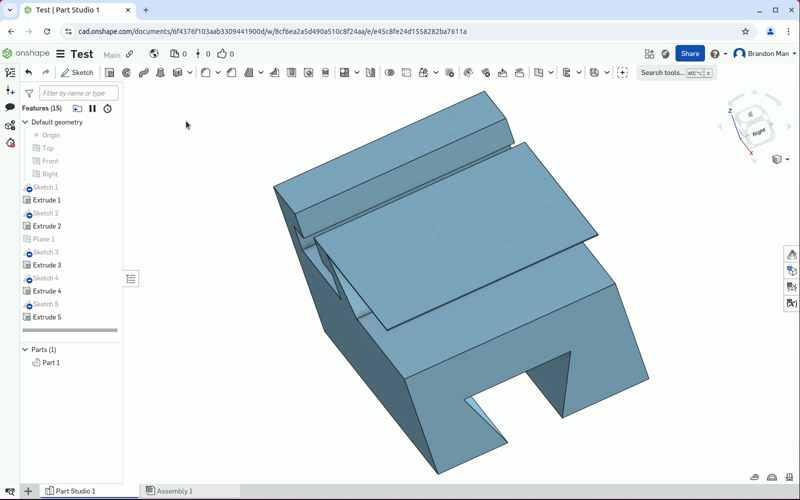
key(down, 2)
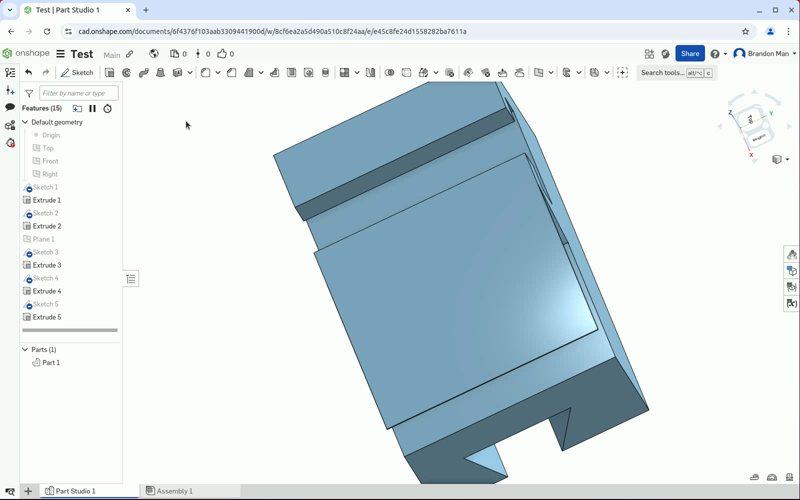
key(up, 2)
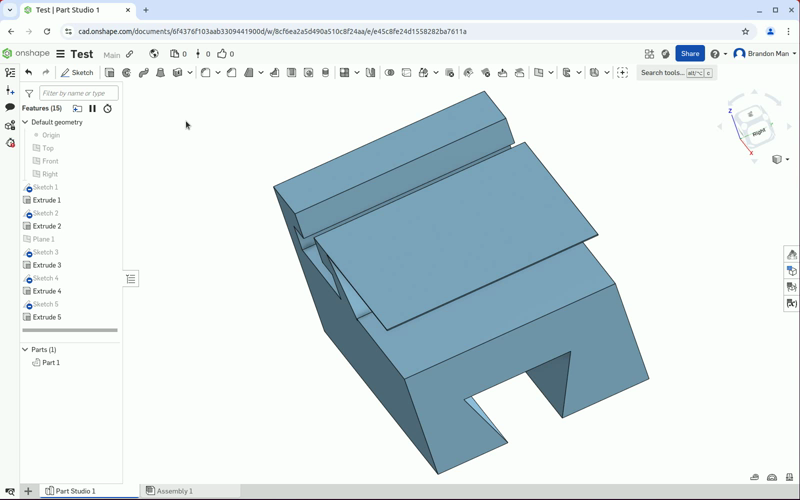
key(right, 2)
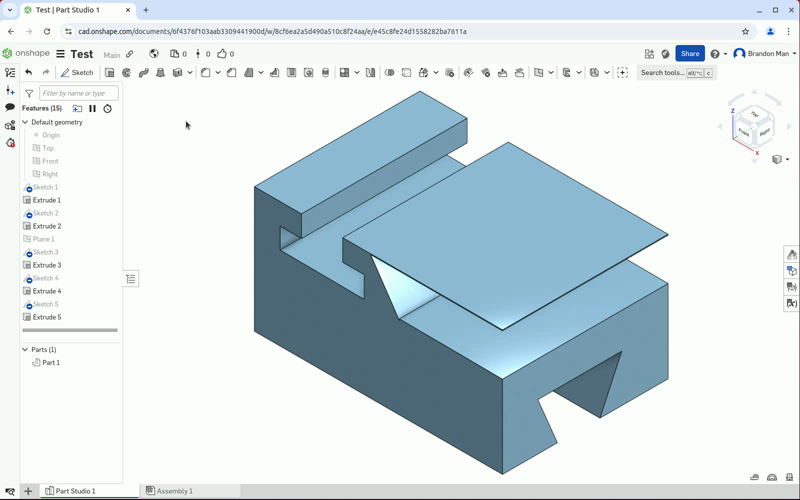
mouse_move(73, 189)
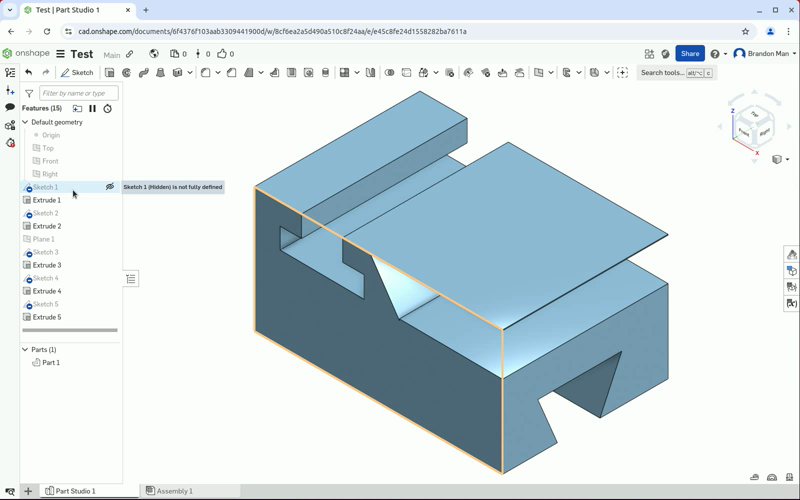
click(73, 189)